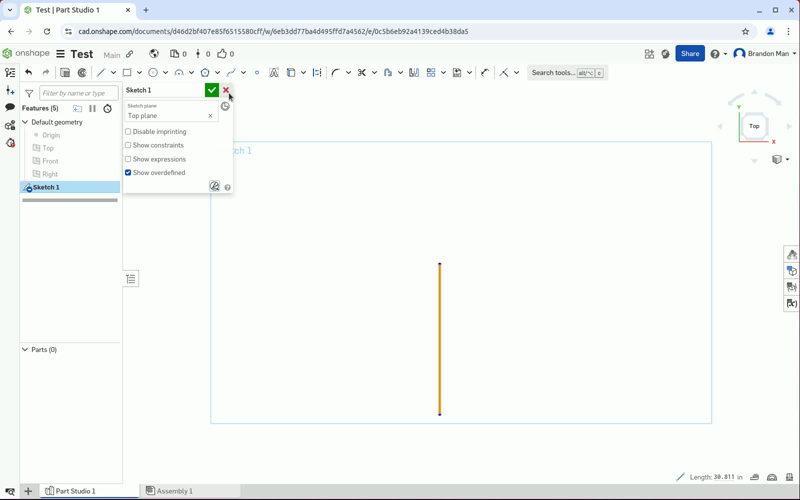
key(shift+h)
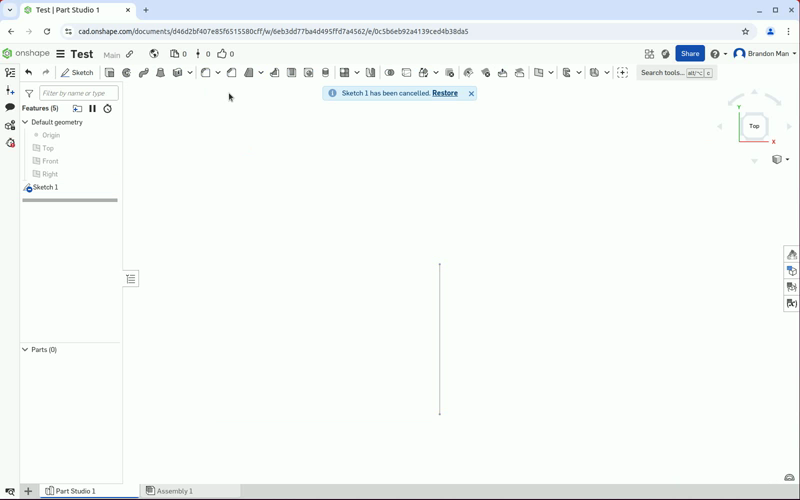
key(shift+s)
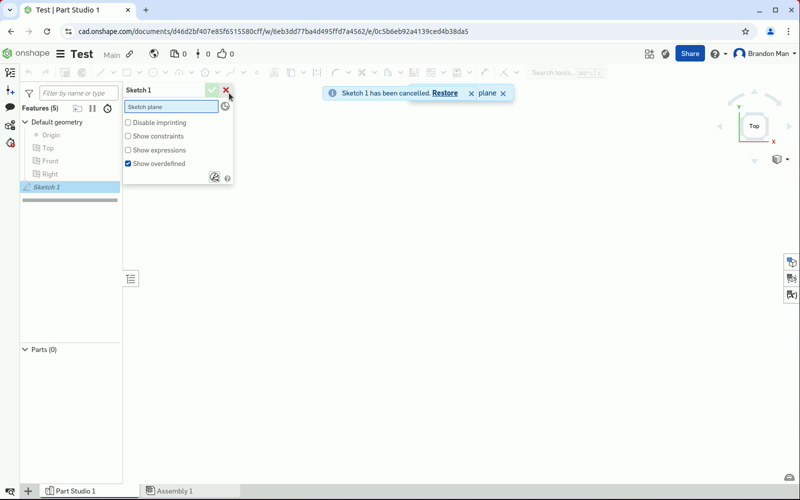
mouse_move(73, 150)
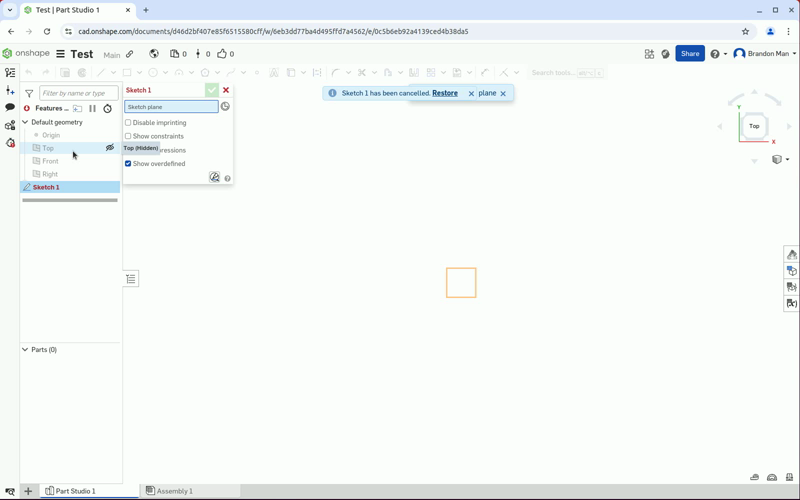
click(73, 150)
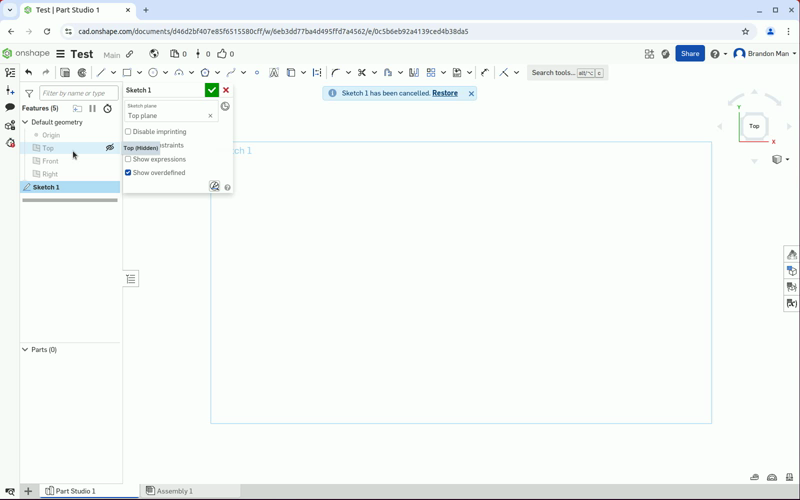
mouse_move(73, 352)
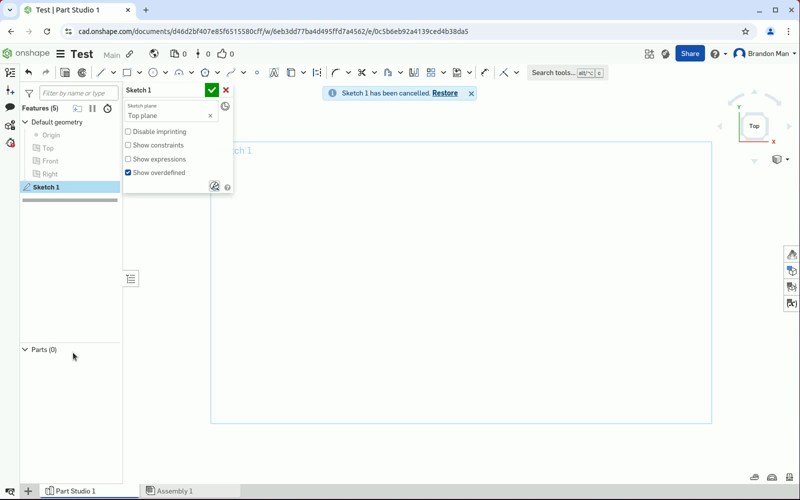
key(y)
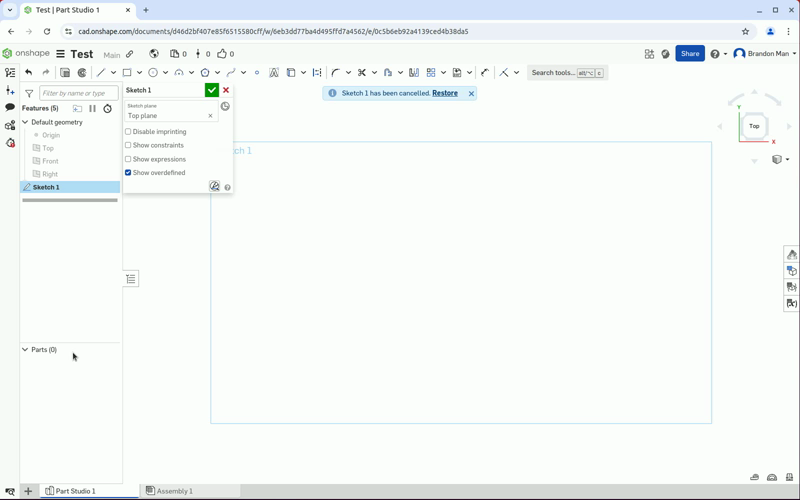
key(c)
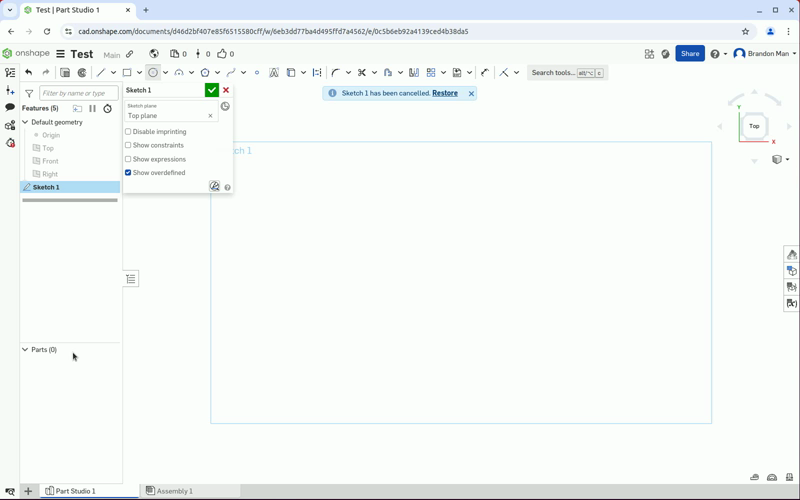
key_down(shift)
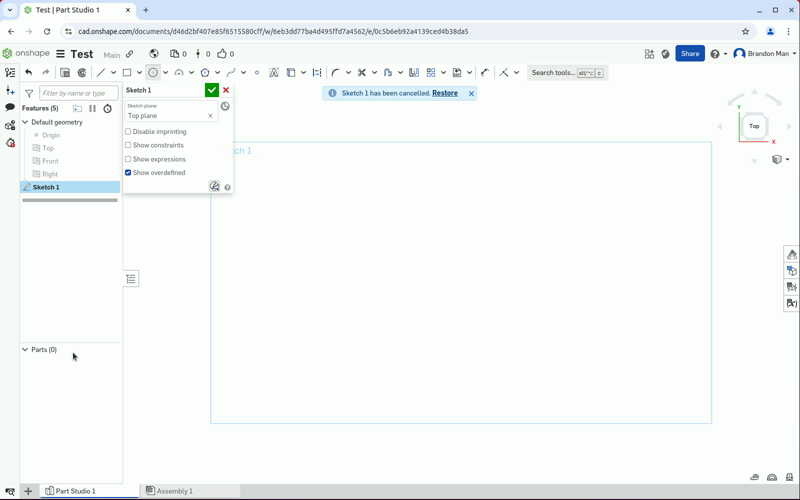
mouse_move(461, 282)
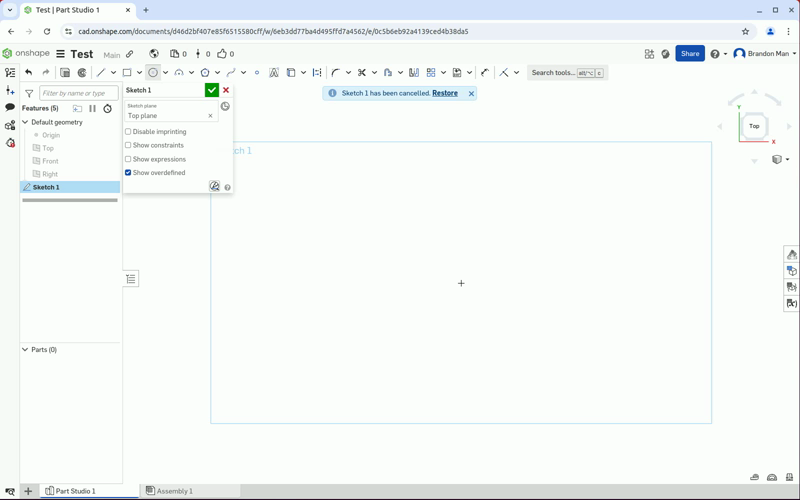
click(461, 282)
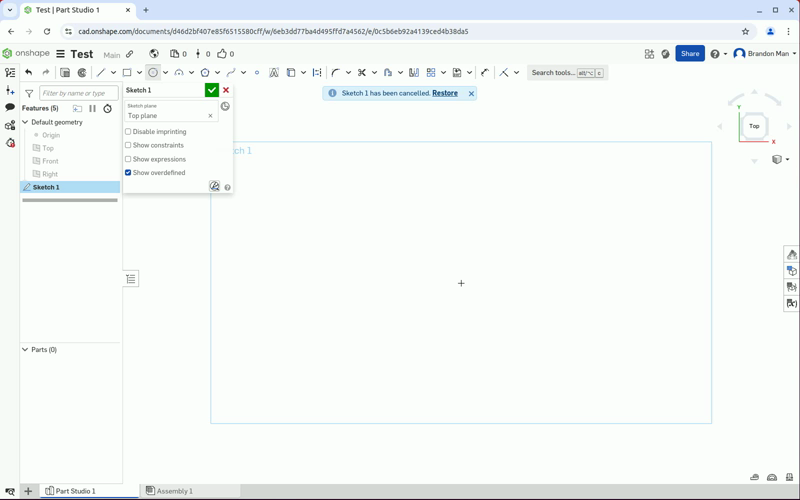
key_up(shift)
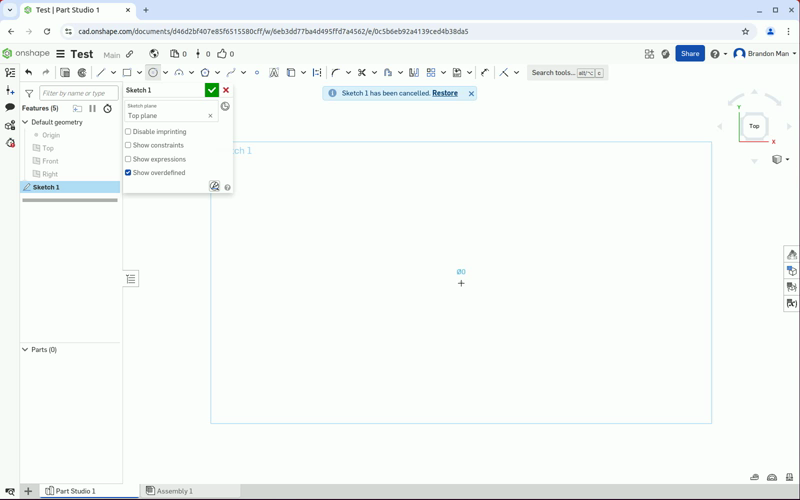
mouse_move(473, 282)
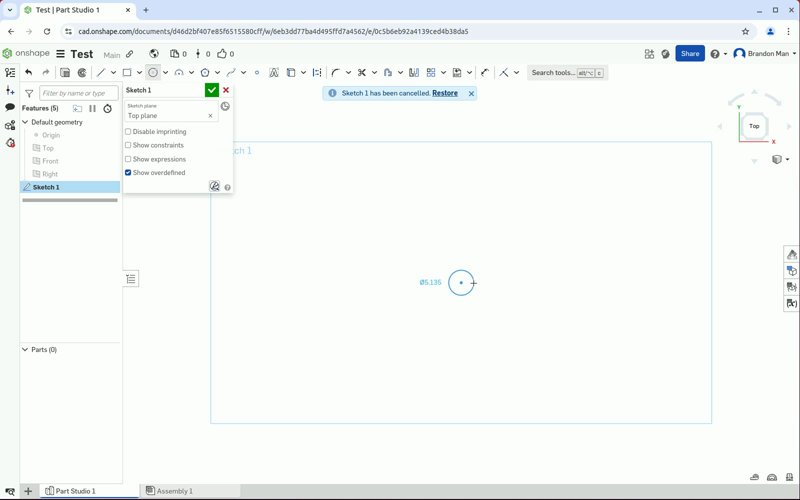
click(473, 282)
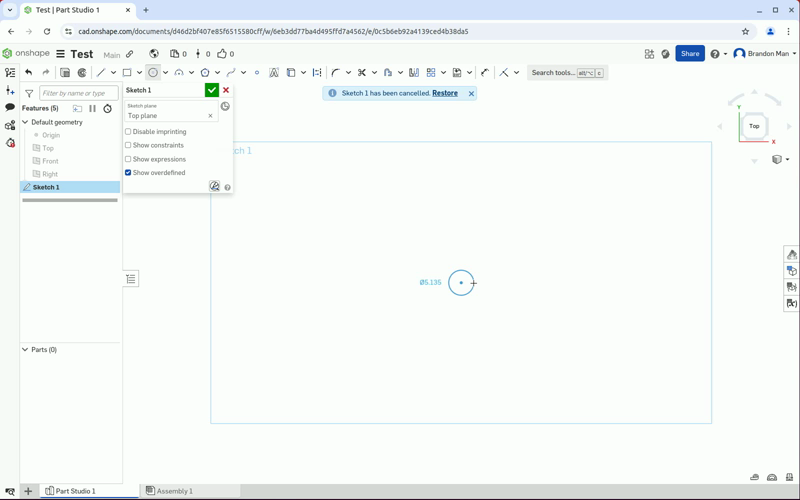
key(esc)
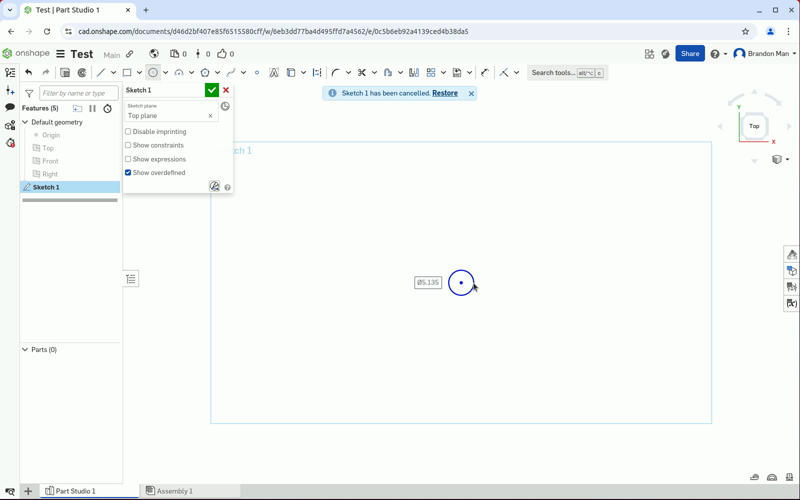
mouse_move(456, 272)
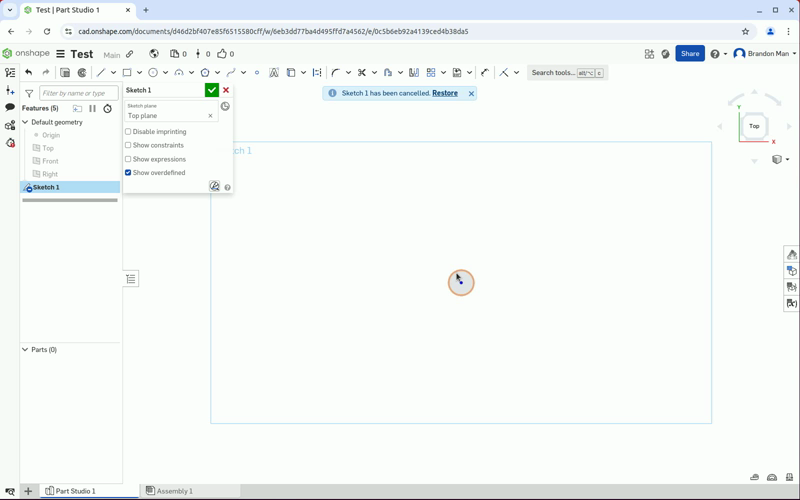
scroll(6)
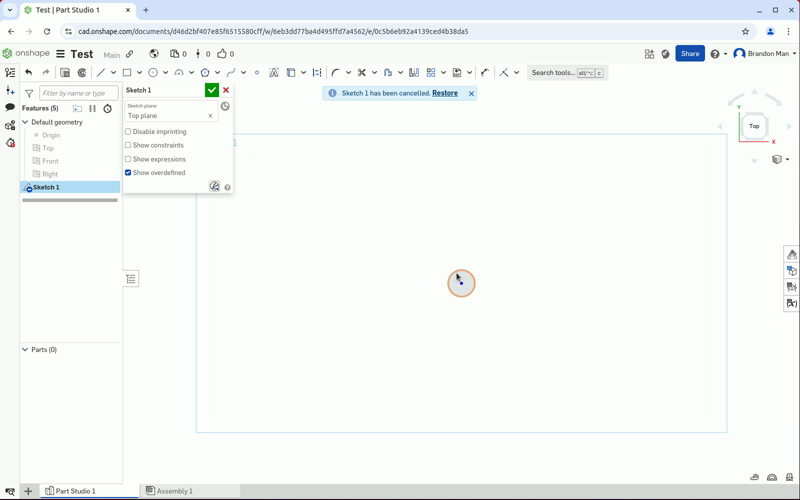
scroll(6)
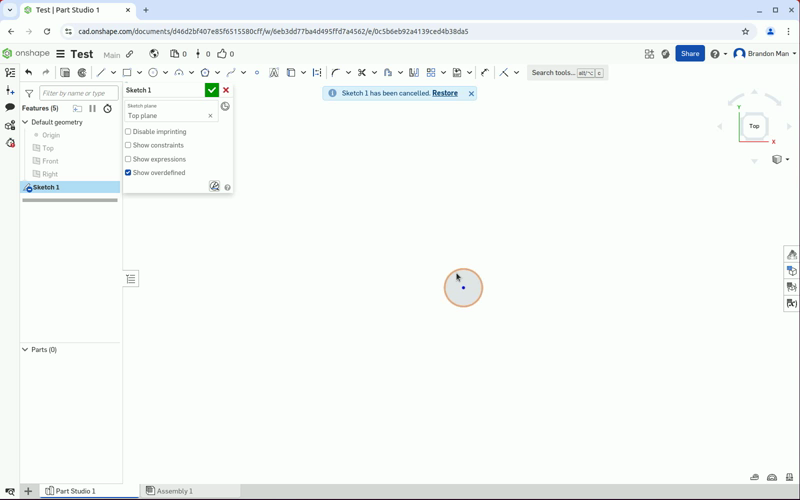
scroll(6)
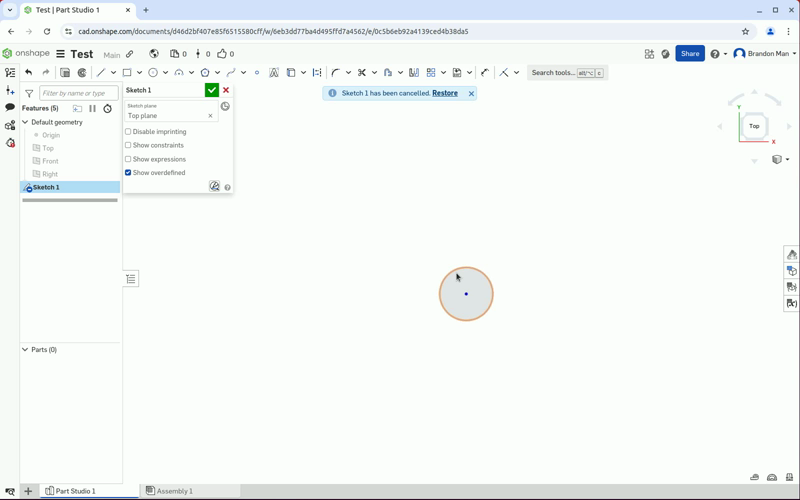
scroll(6)
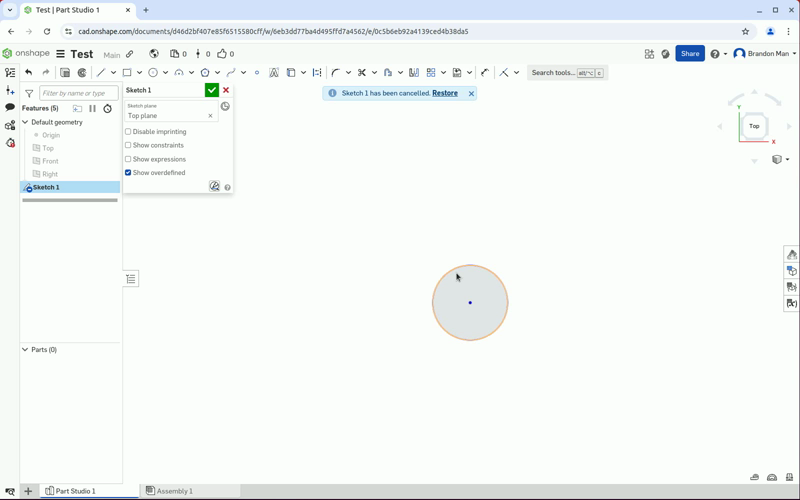
scroll(6)
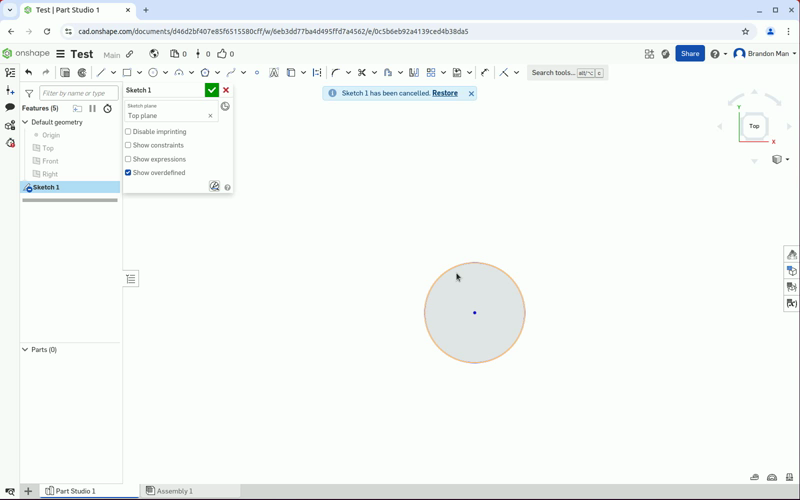
scroll(6)
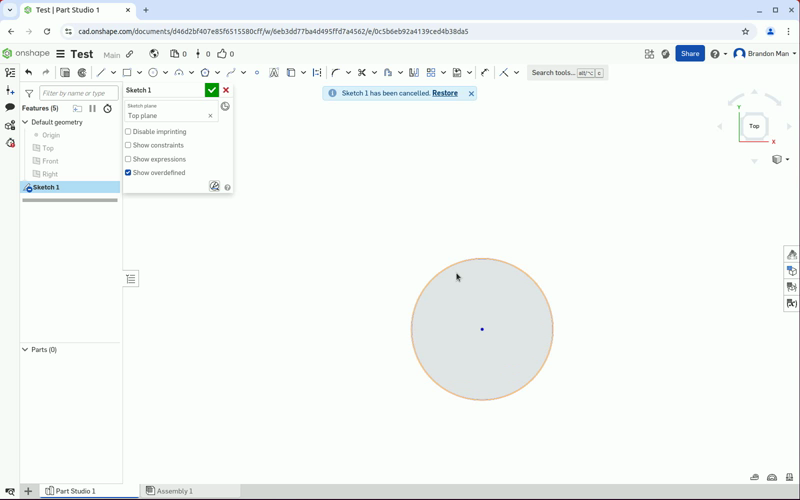
scroll(6)
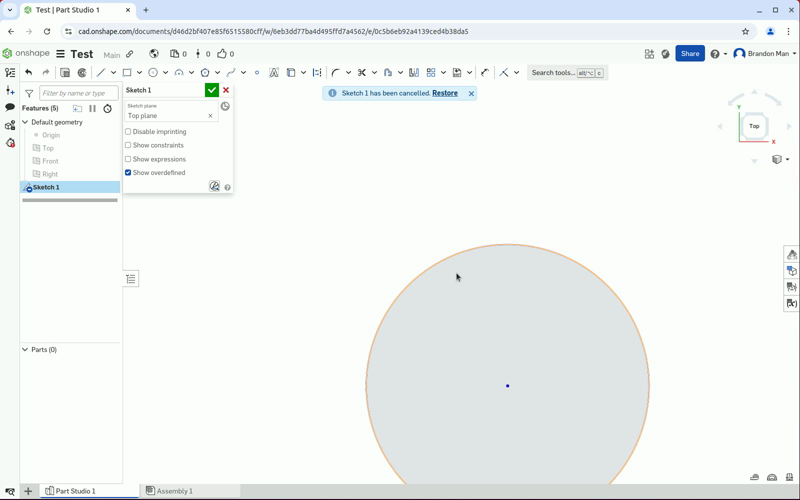
click(456, 272)
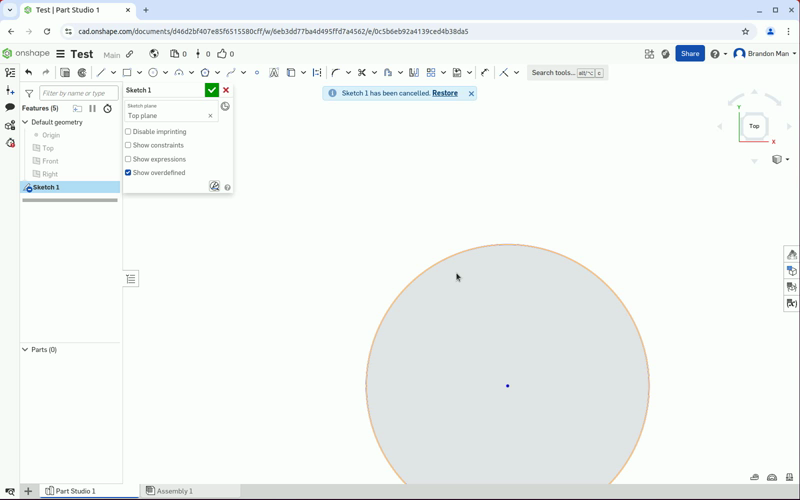
scroll(-6)
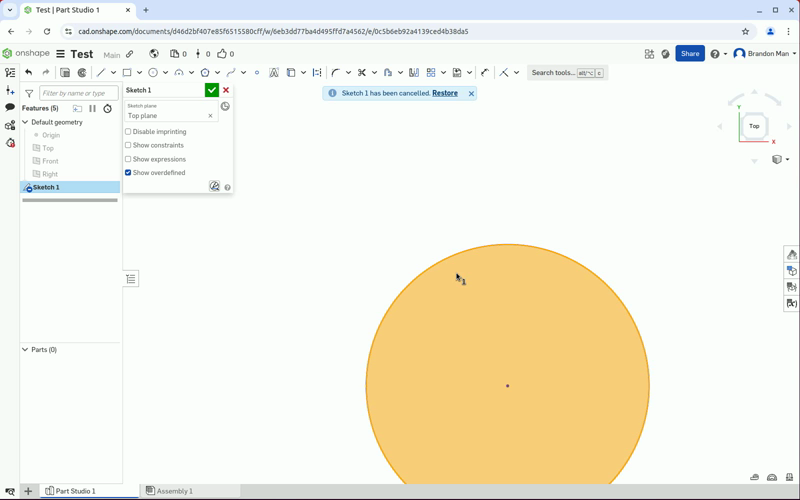
scroll(-6)
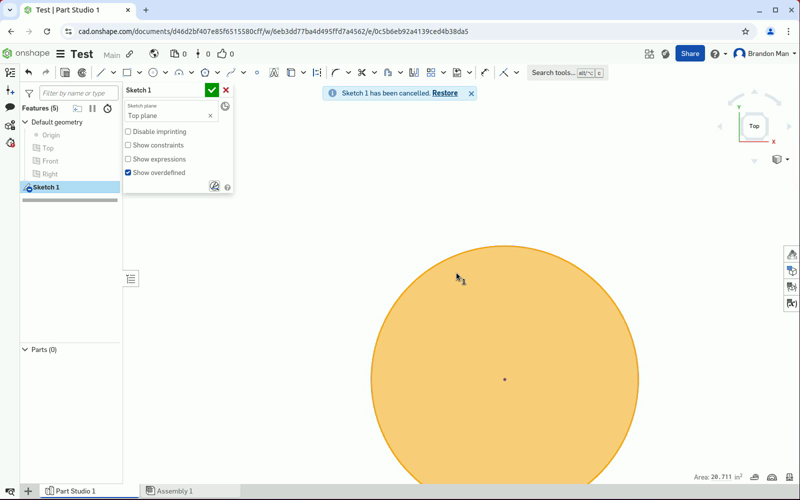
scroll(-6)
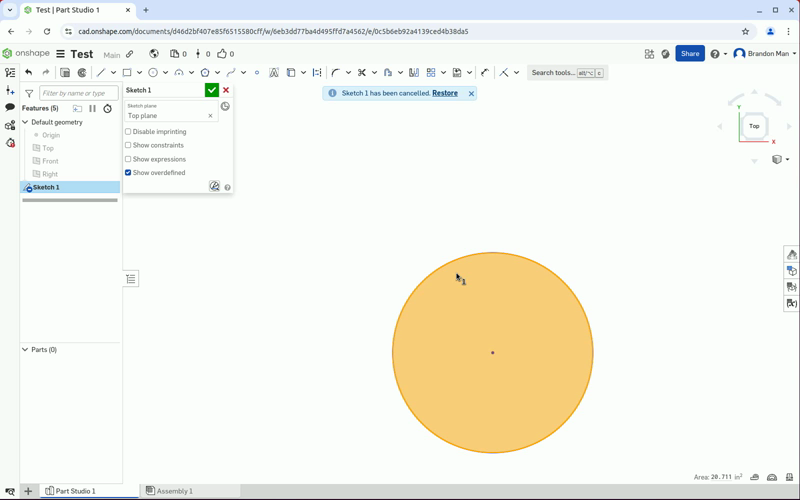
scroll(-6)
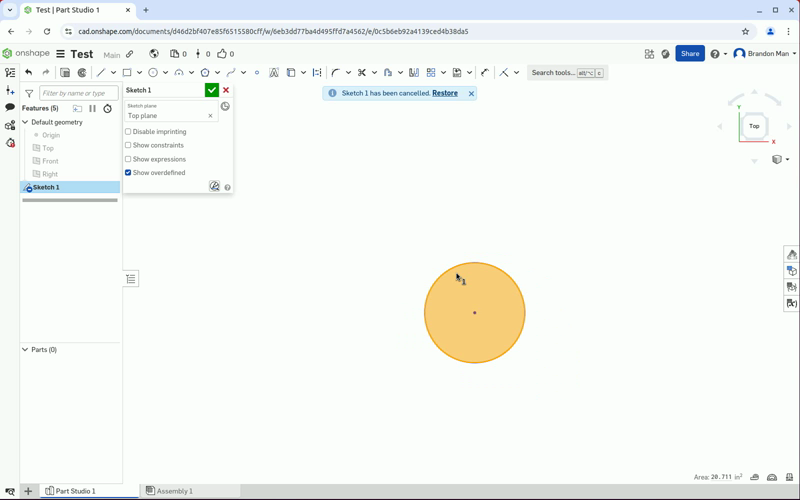
scroll(-6)
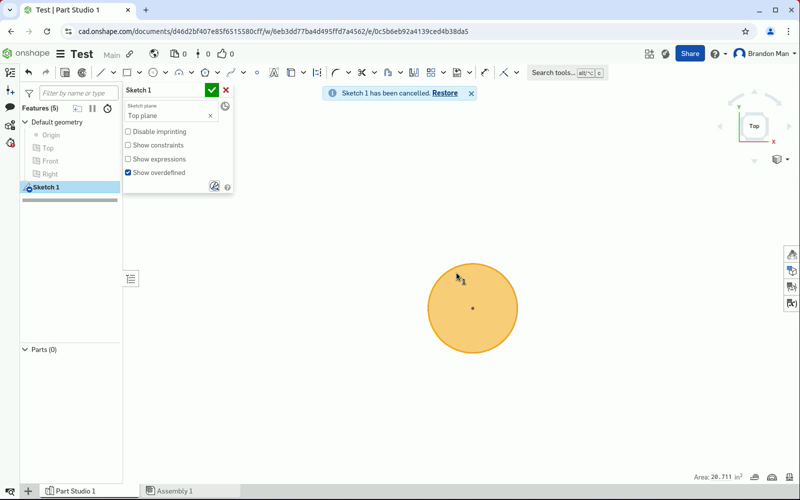
scroll(-6)
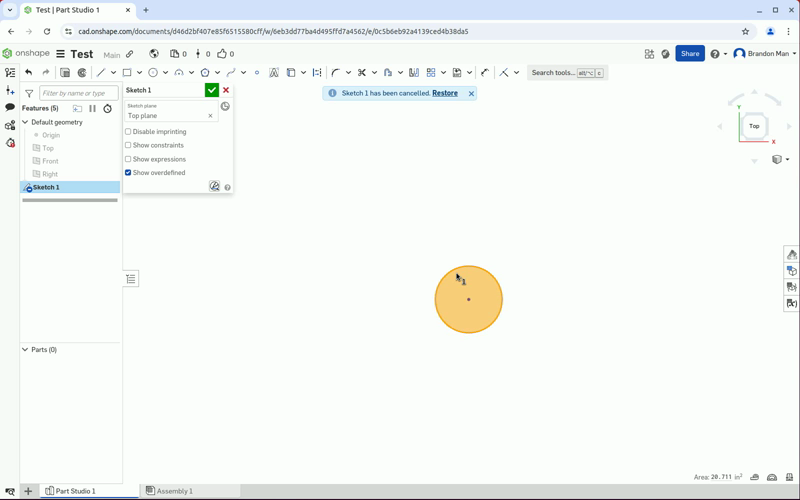
scroll(-6)
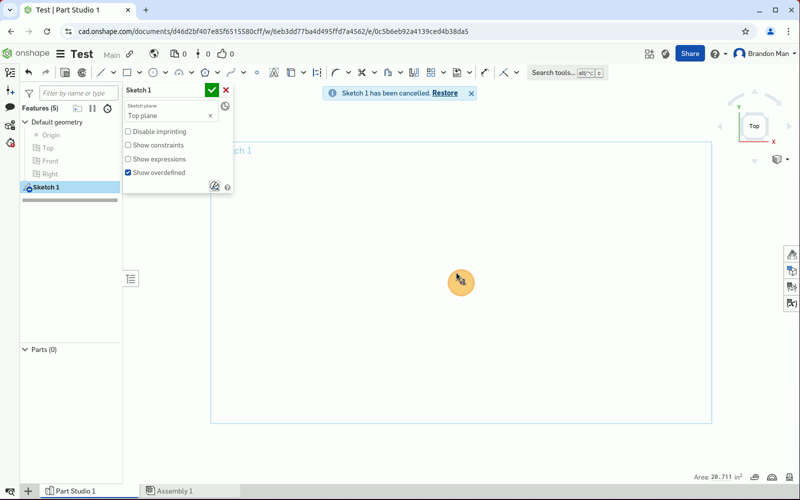
mouse_move(73, 352)
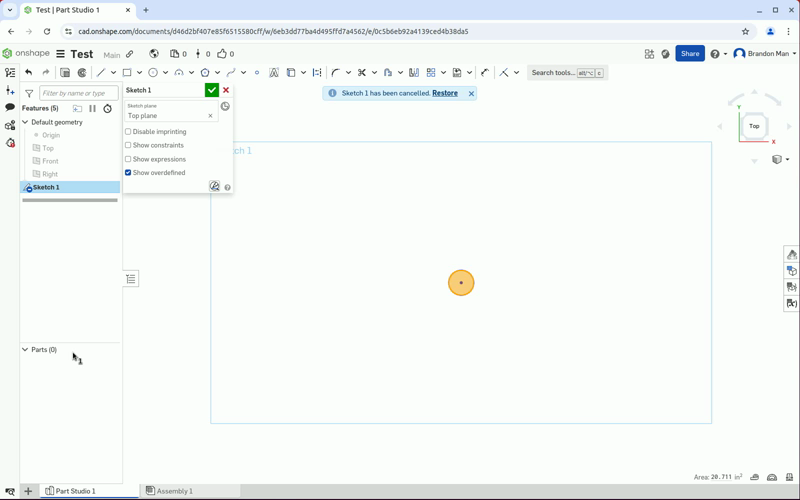
key(shift+y)
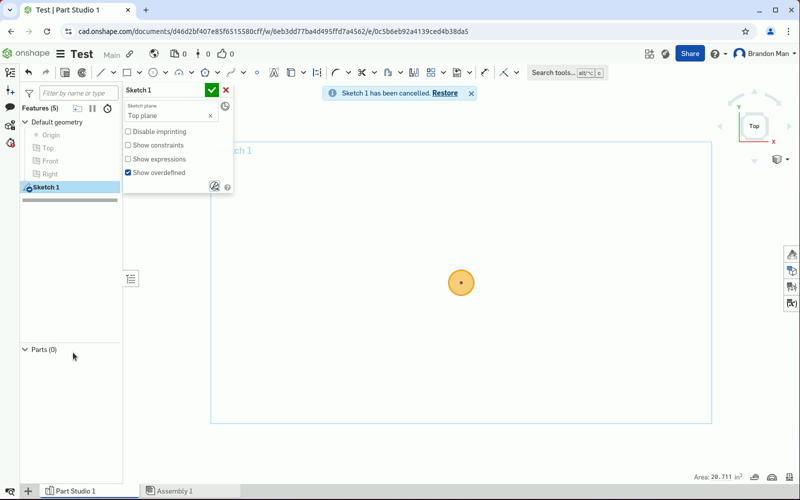
key(shift+e)
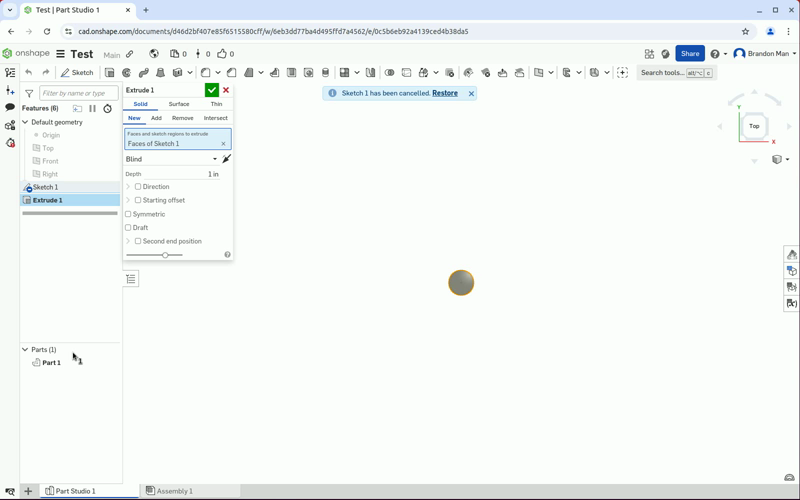
mouse_move(143, 106)
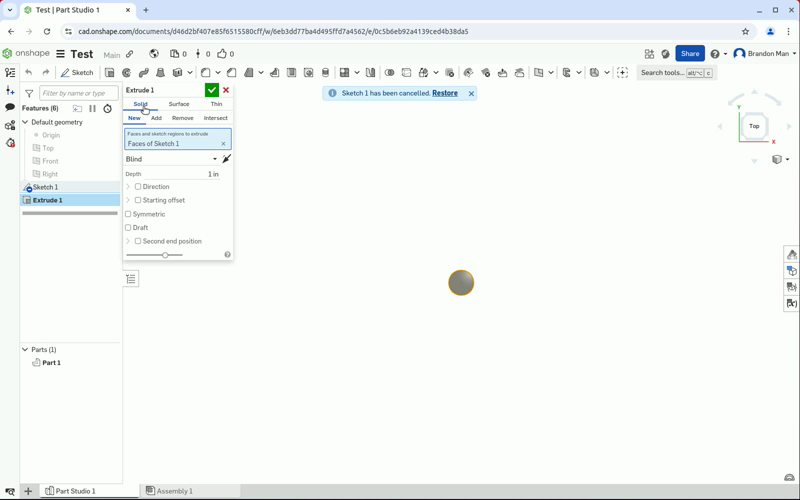
click(143, 106)
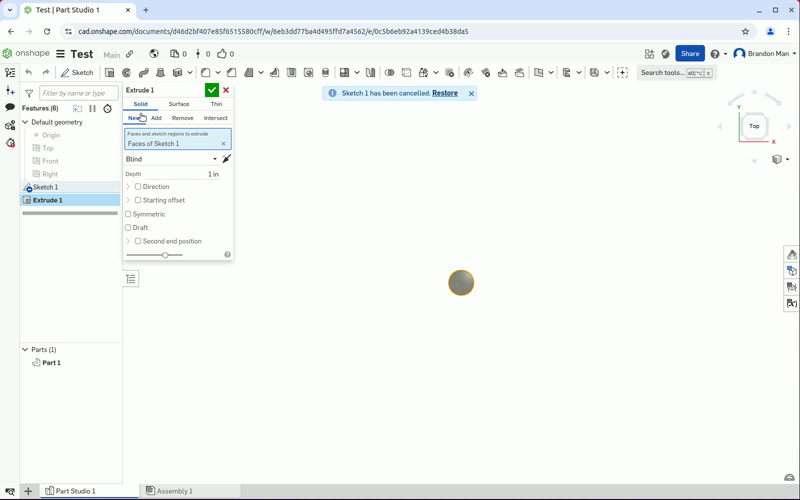
mouse_move(137, 120)
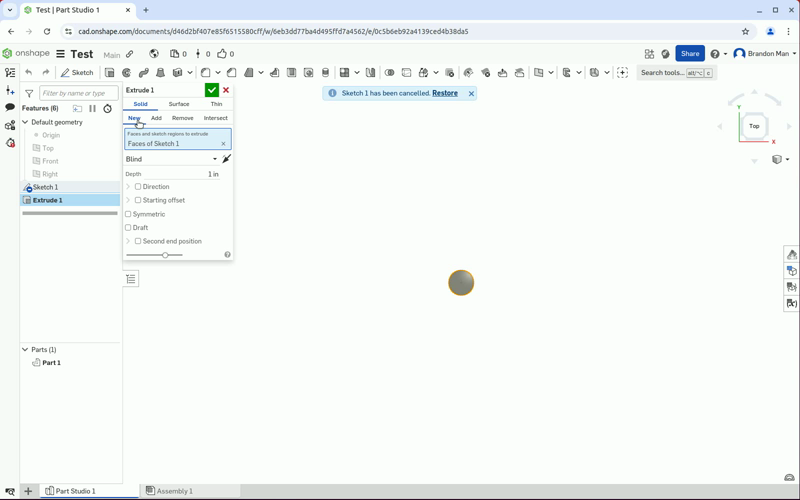
click(137, 120)
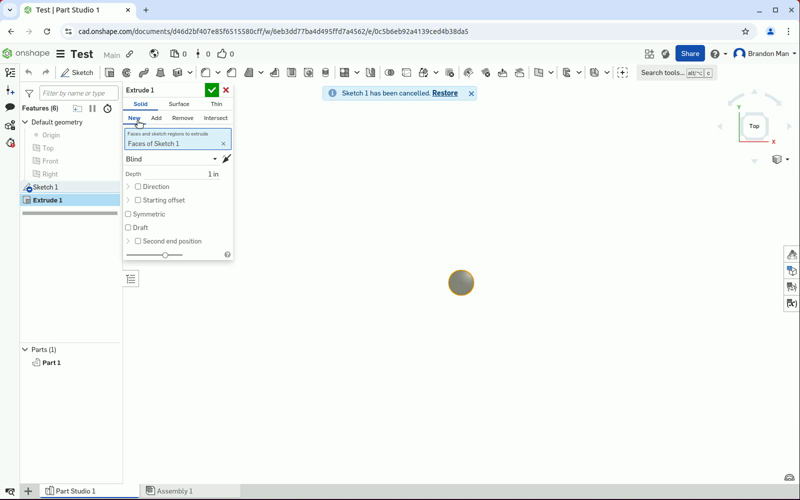
key(tab, 4)
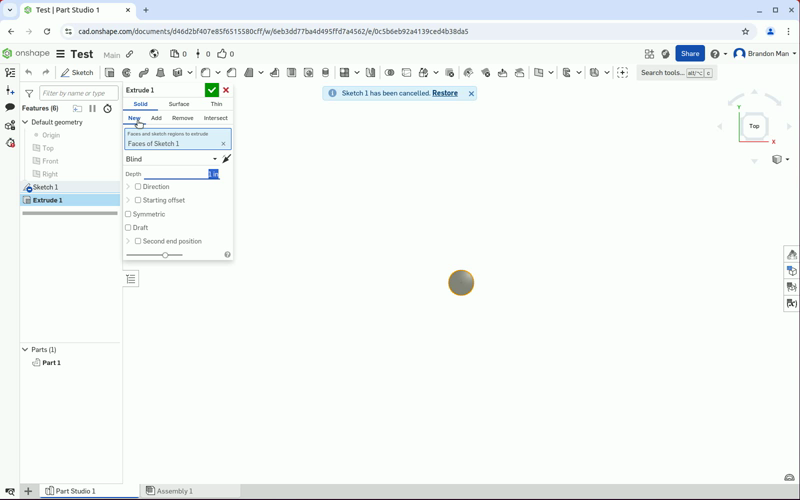
text(23.108)
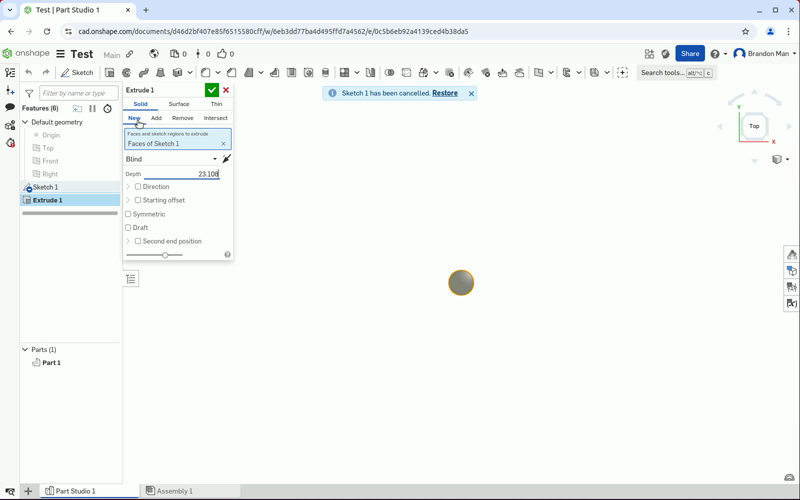
key(enter)
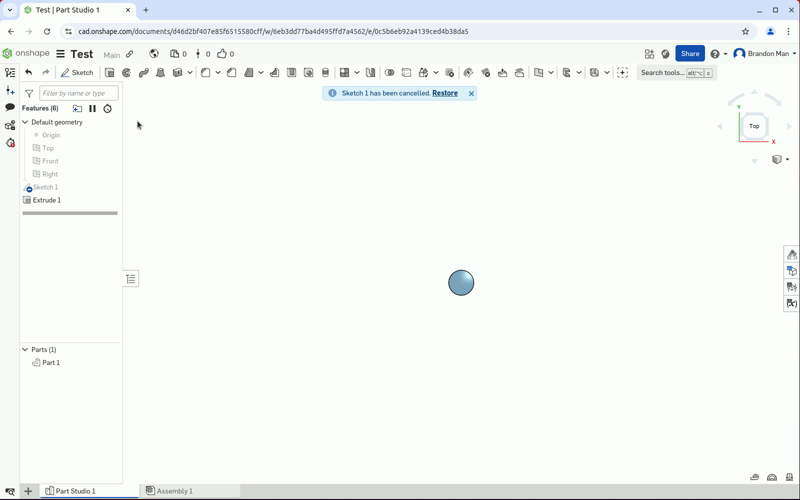
key(shift+h)
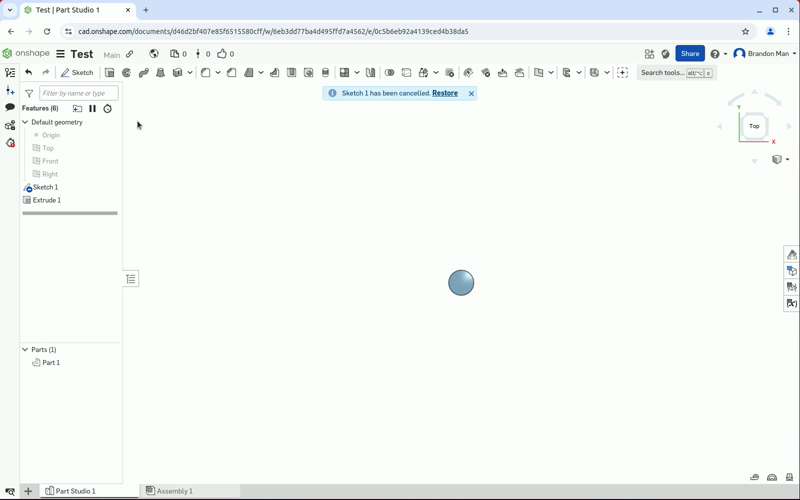
key(shift+h)
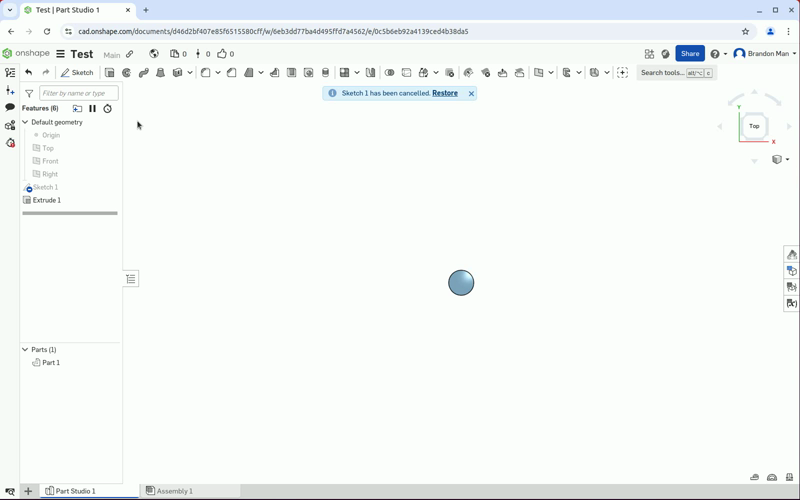
mouse_move(73, 189)
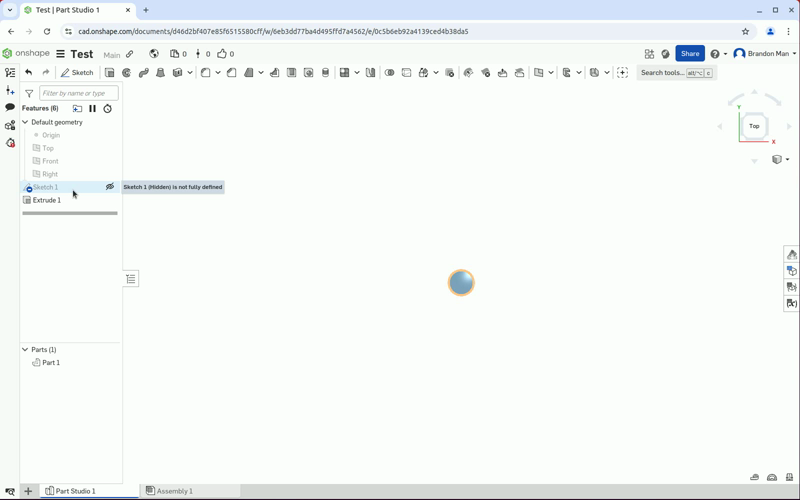
click(73, 189)
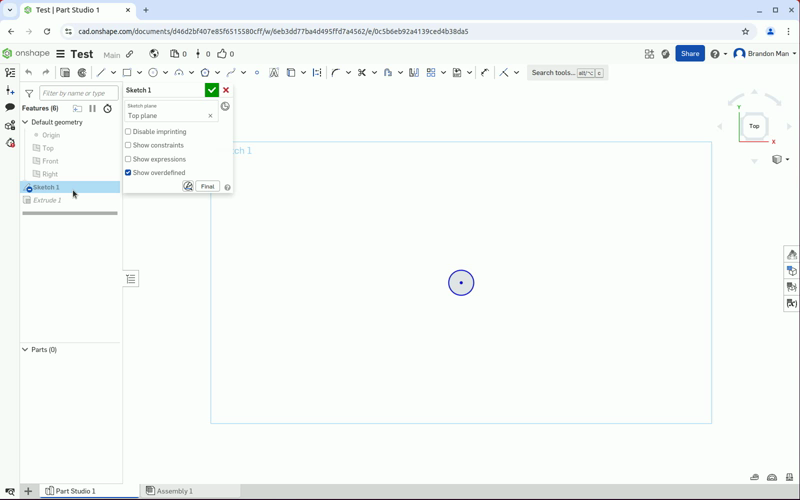
mouse_move(229, 92)
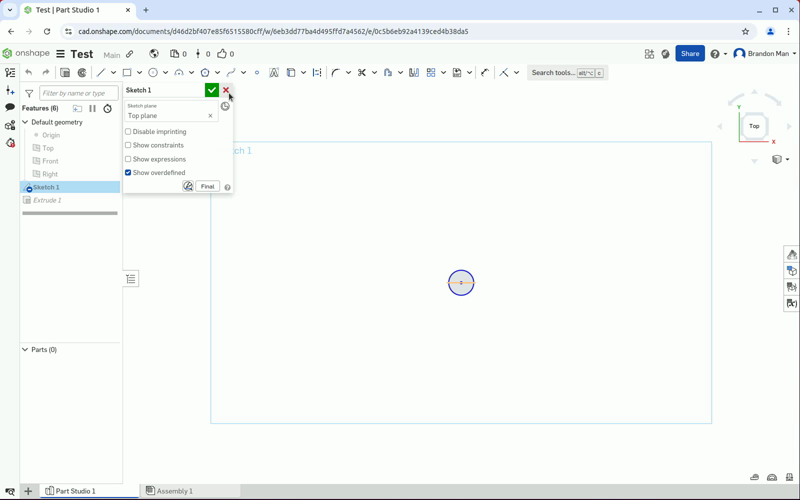
click(229, 92)
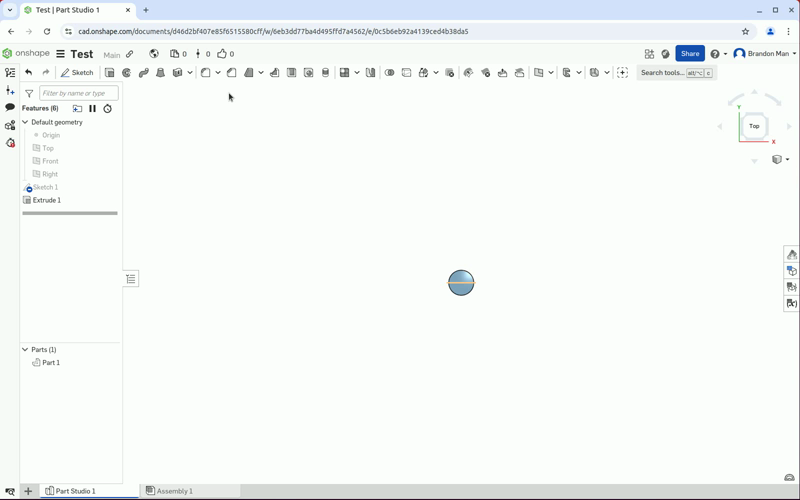
mouse_move(73, 352)
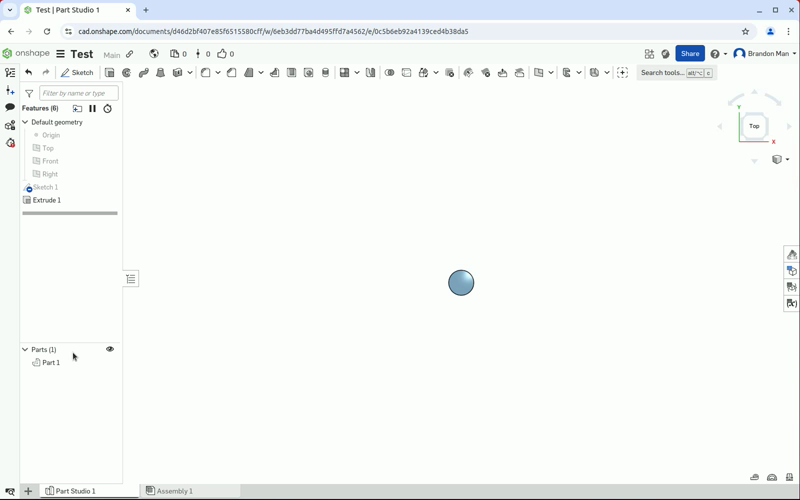
key(y)
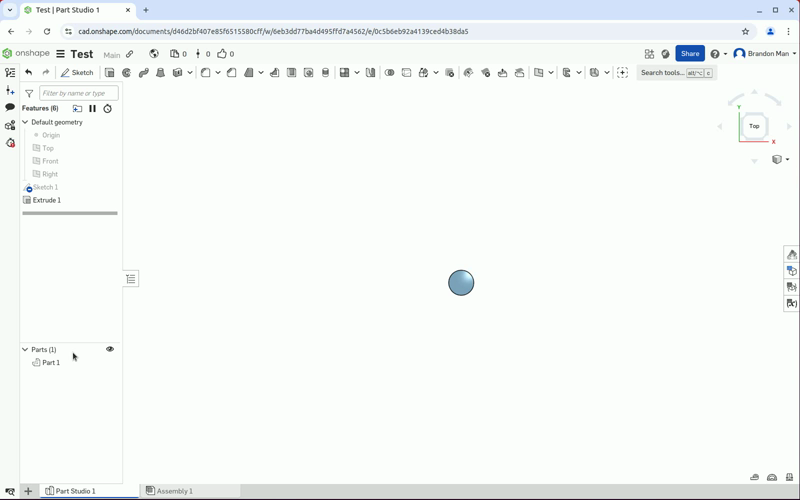
key(shift+p)
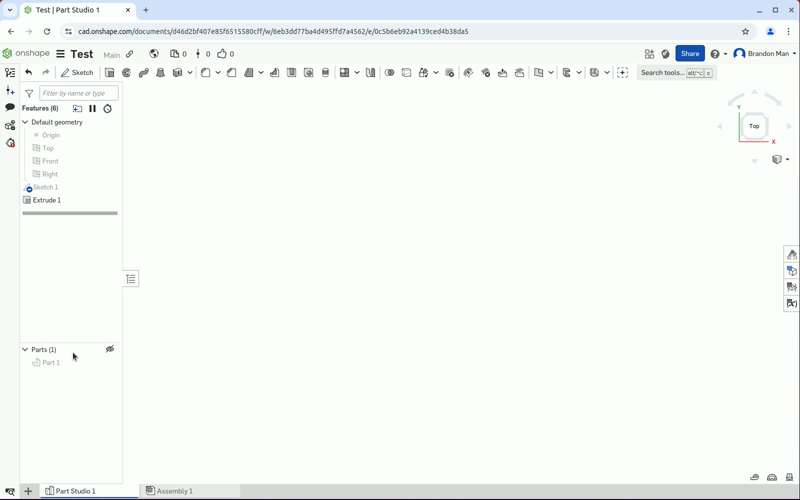
key(space)
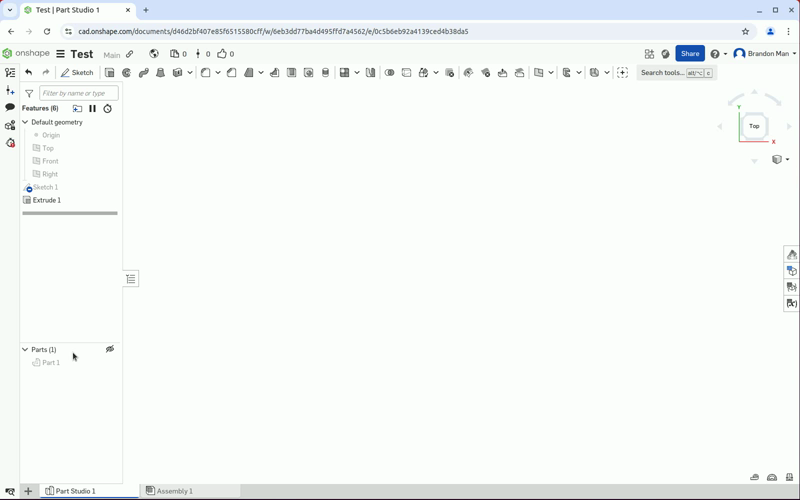
key_down(shift)
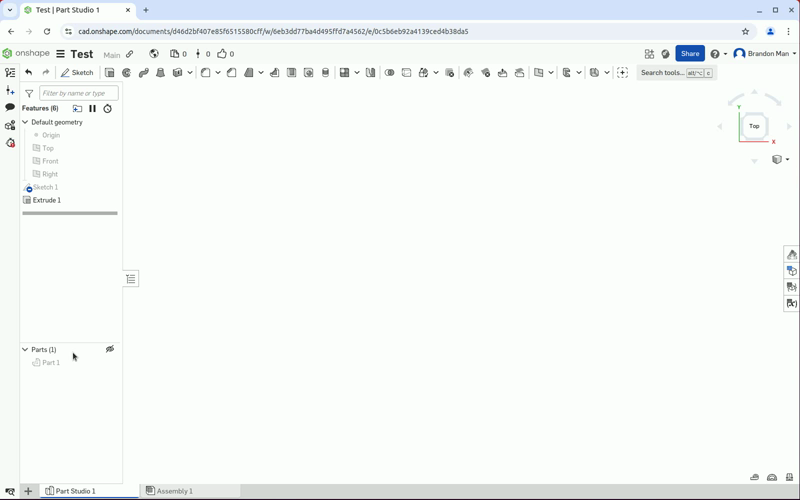
key(up)
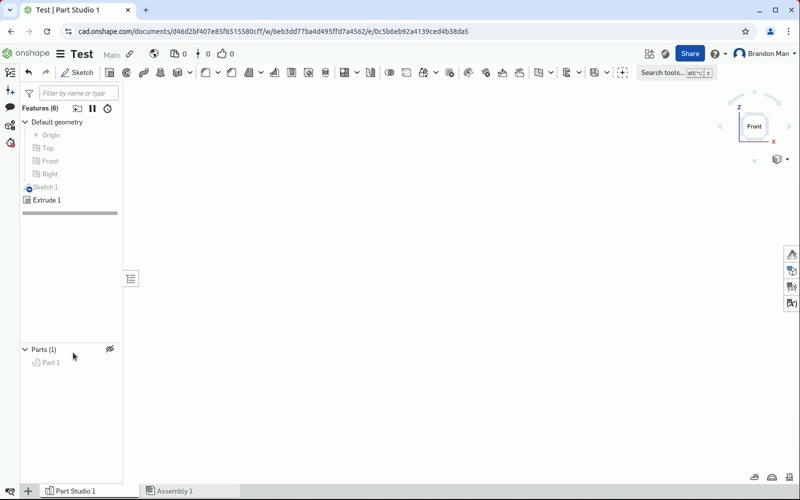
key_up(shift)
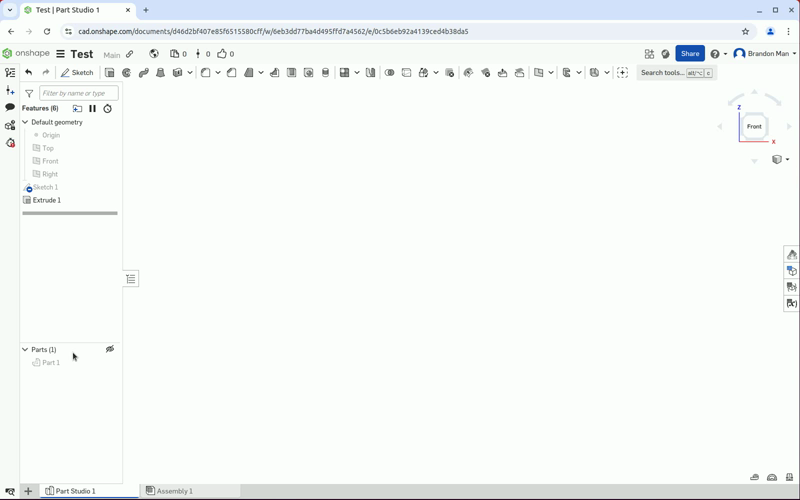
mouse_move(73, 352)
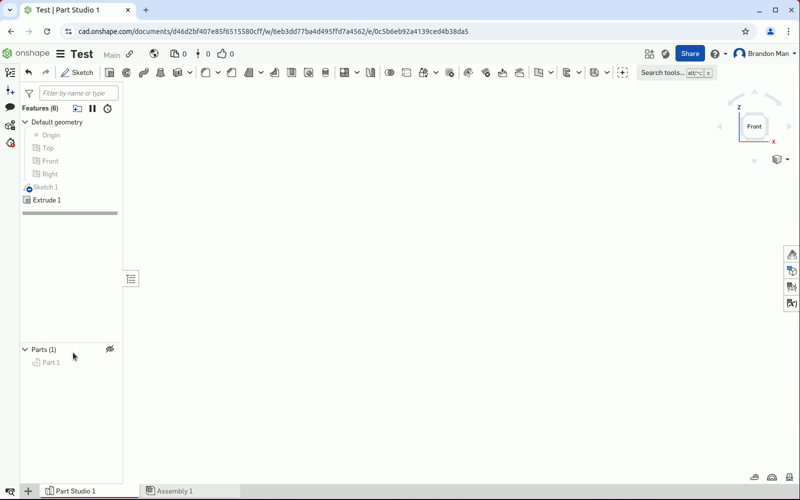
key(shift+y)
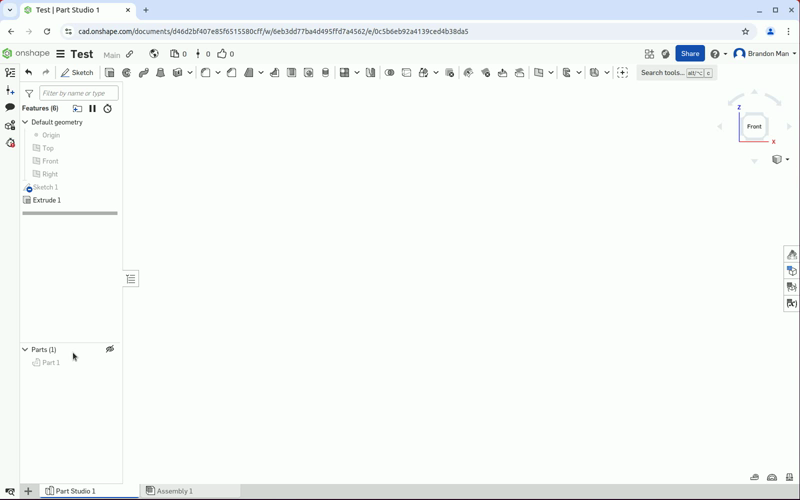
key(shift+s)
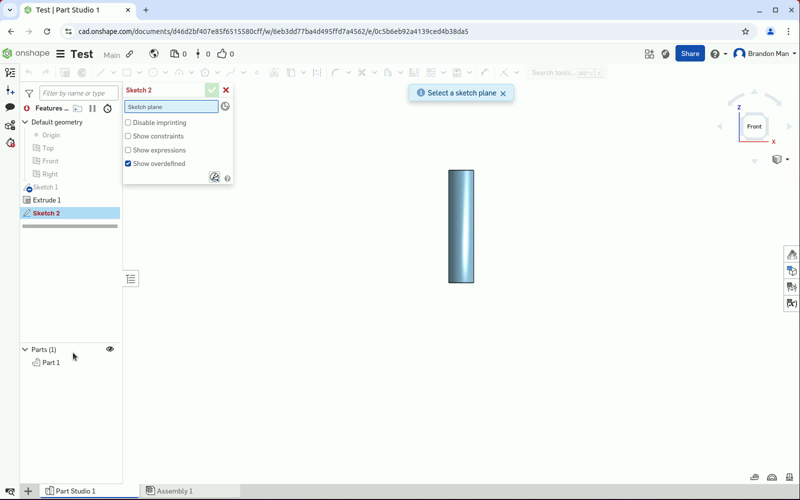
mouse_move(73, 163)
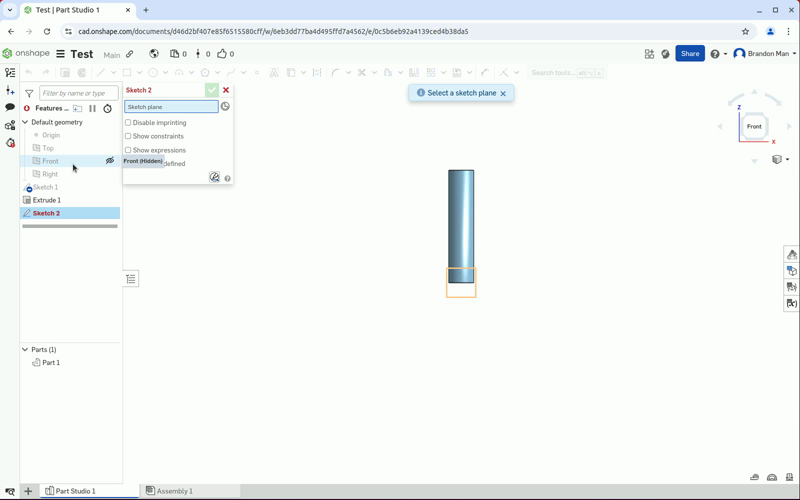
click(73, 163)
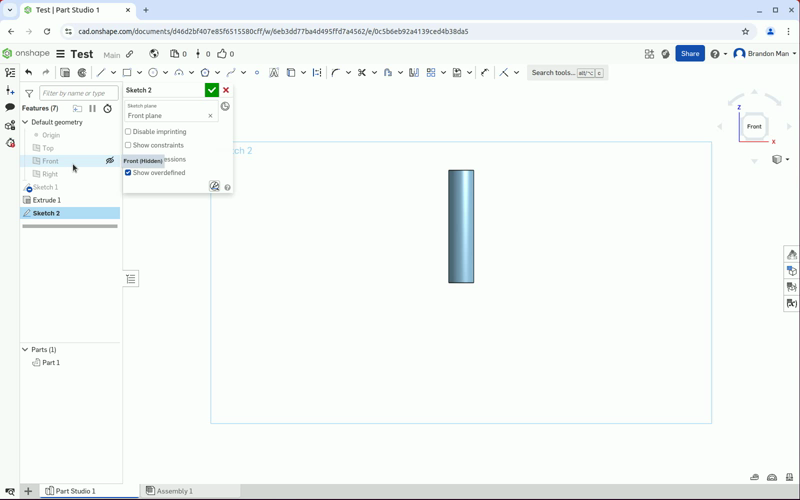
mouse_move(73, 352)
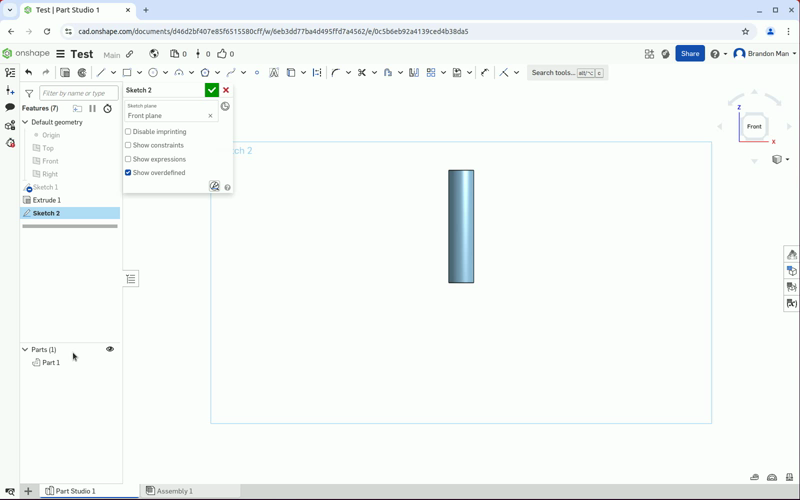
key(y)
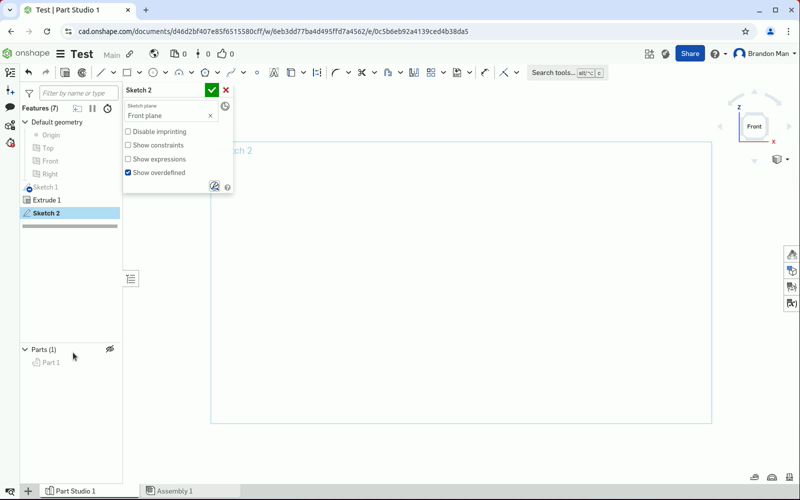
key(l)
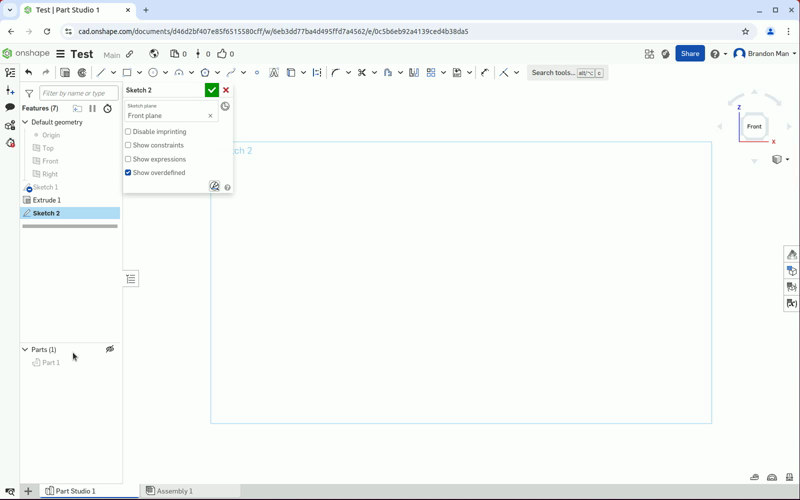
key_down(shift)
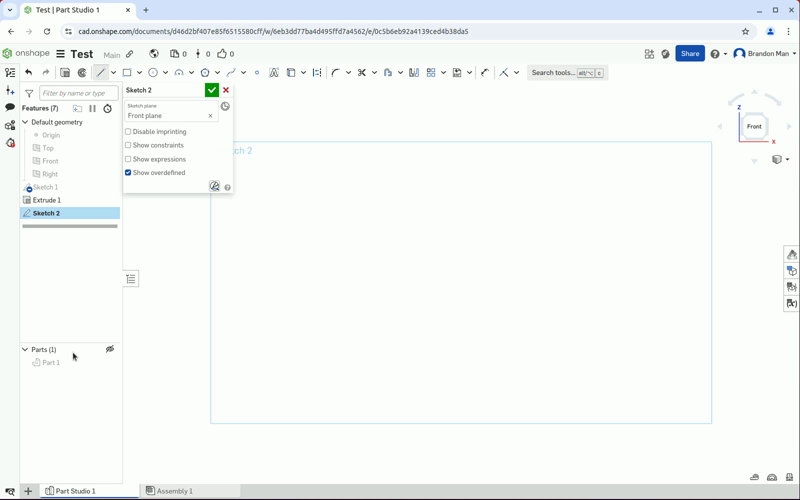
mouse_move(406, 316)
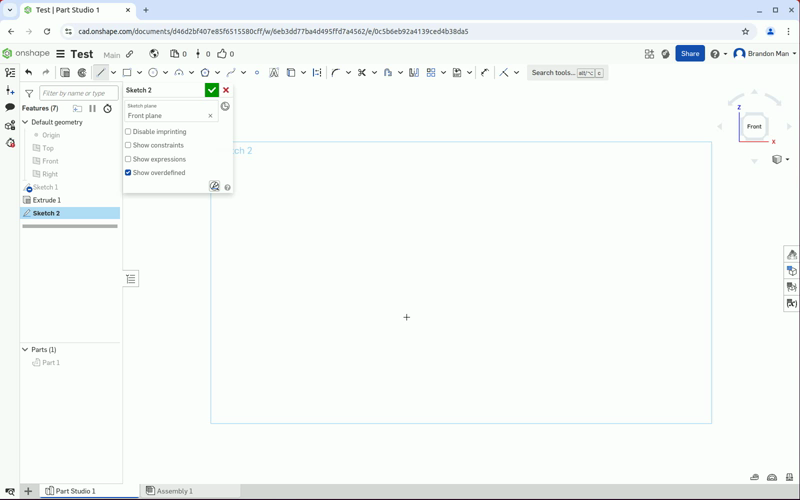
click(406, 316)
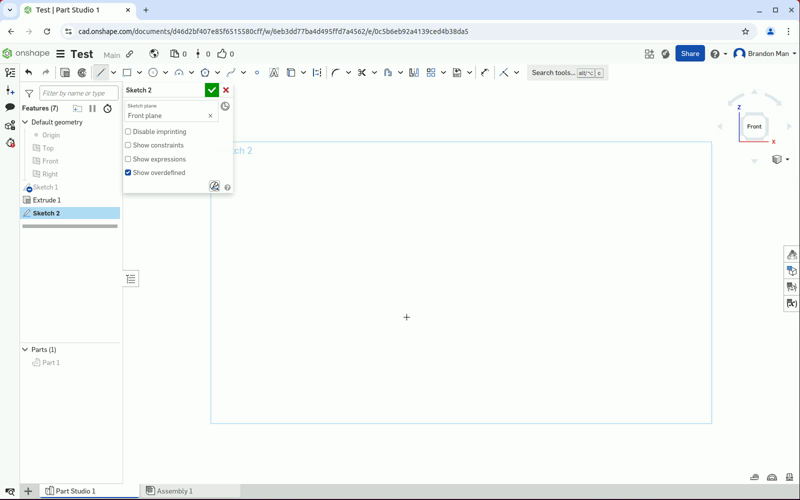
key_up(shift)
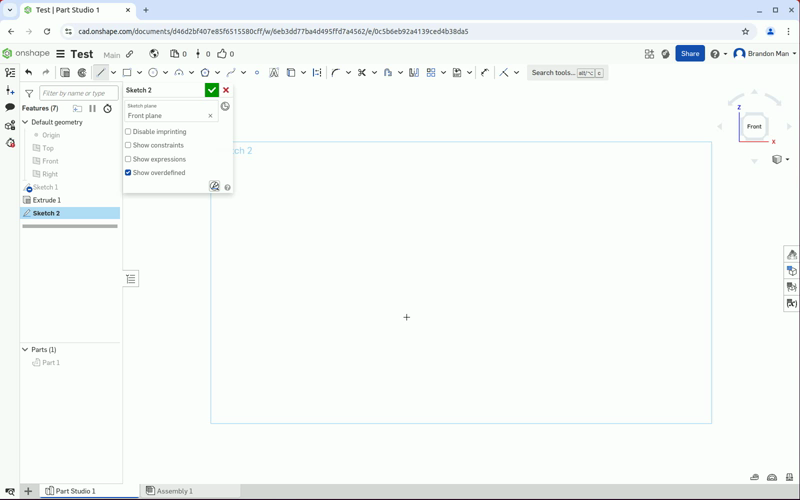
key_down(shift)
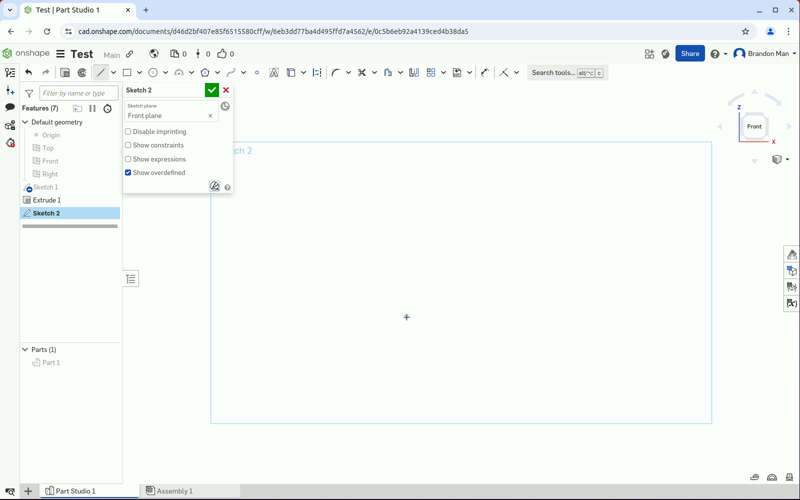
mouse_move(460, 171)
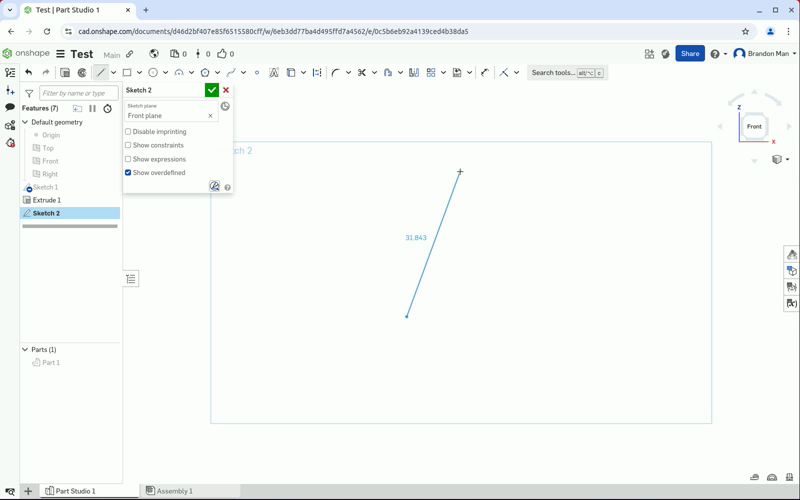
click(460, 171)
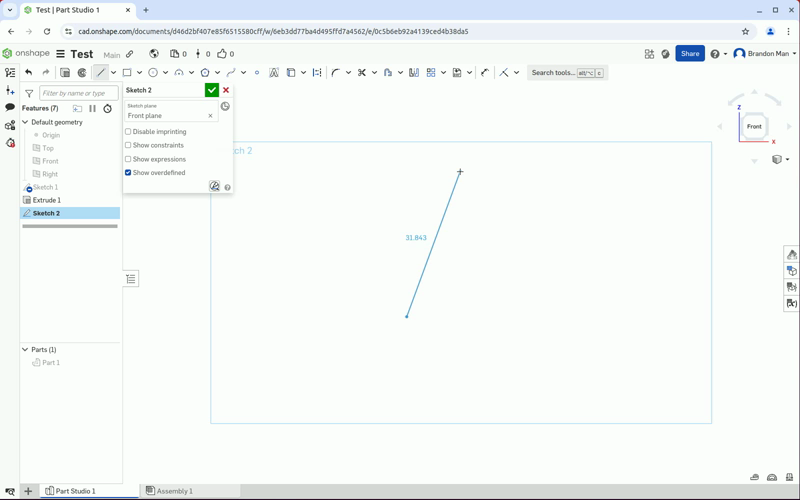
key_up(shift)
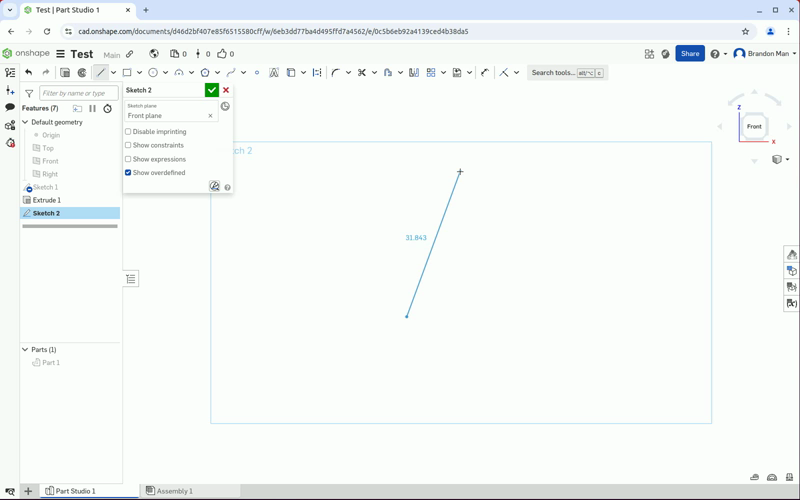
key_down(shift)
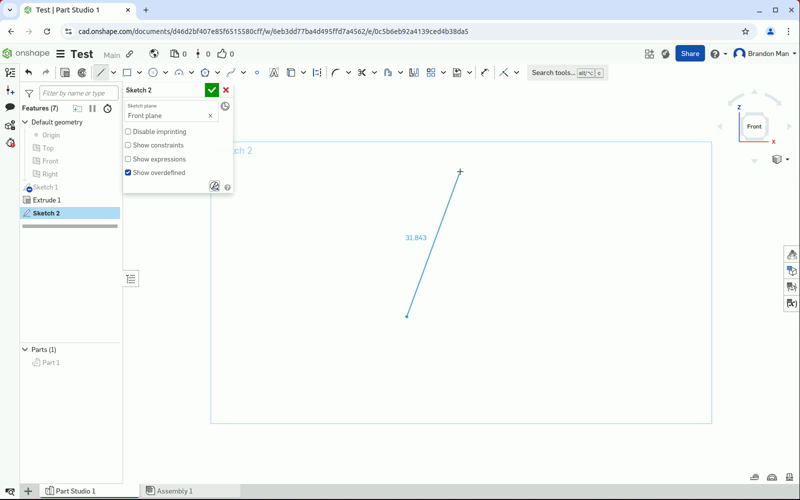
mouse_move(513, 317)
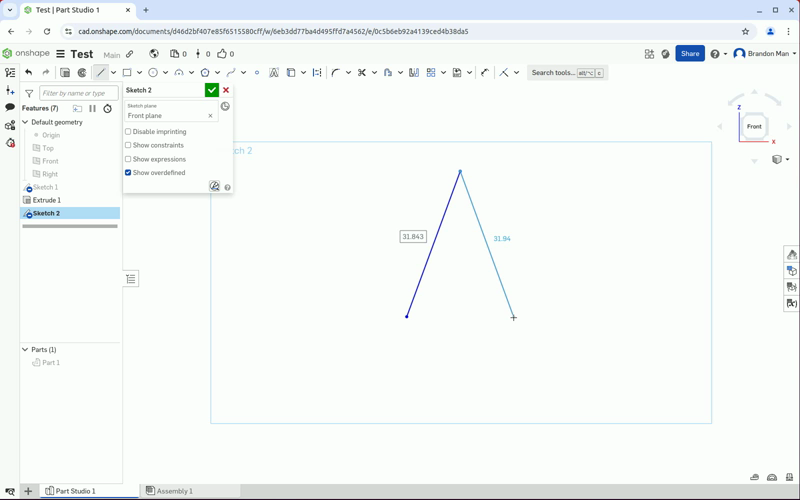
click(513, 317)
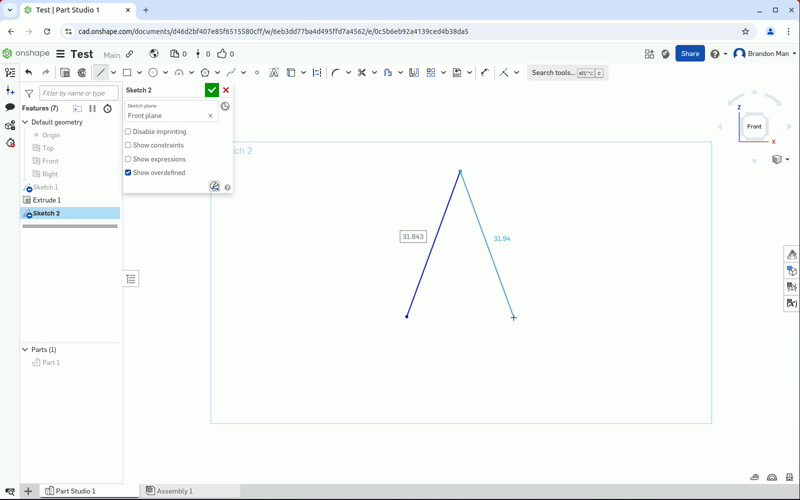
key_up(shift)
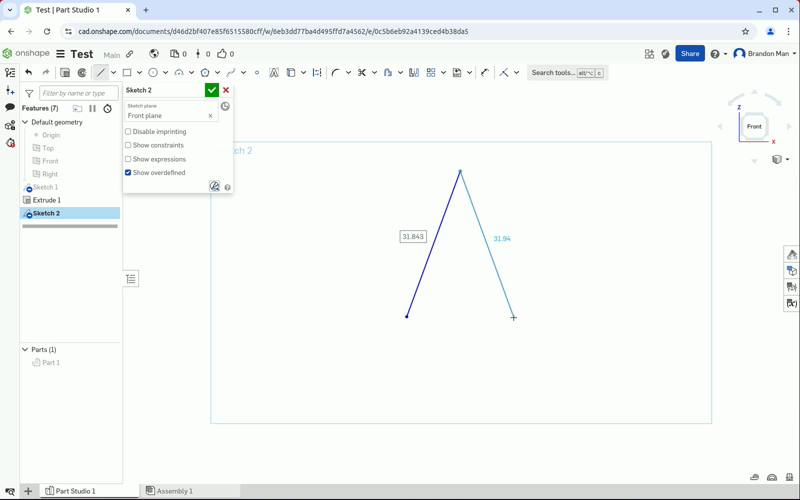
key_down(shift)
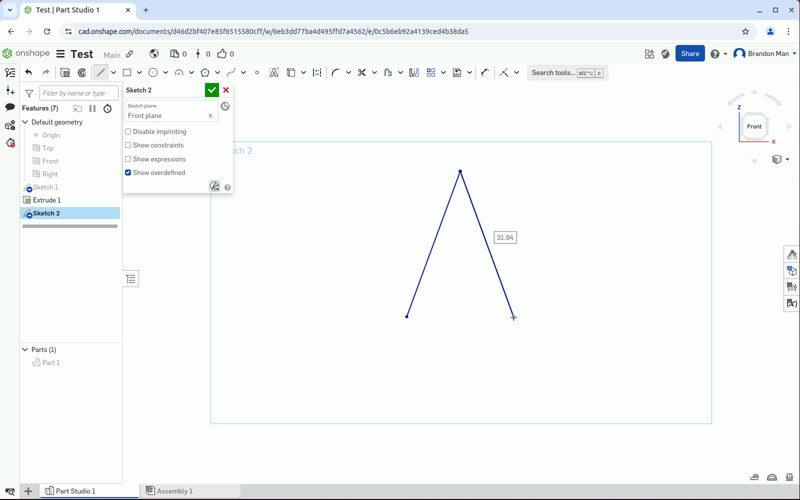
mouse_move(543, 317)
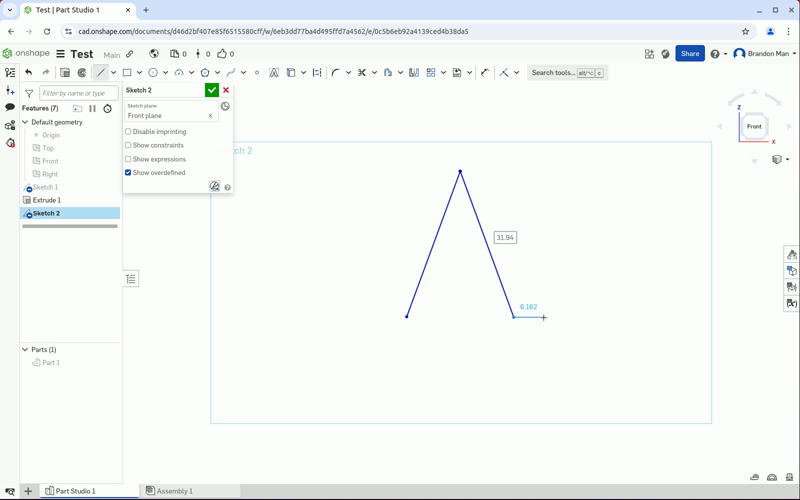
mouse_move(538, 317)
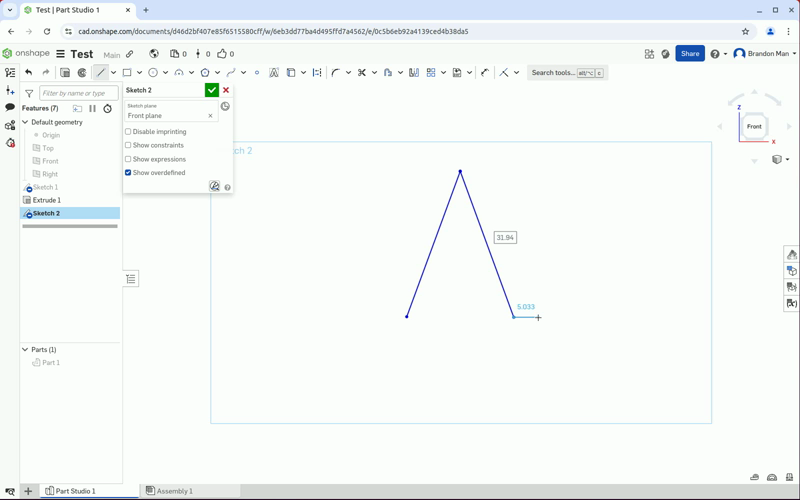
click(538, 317)
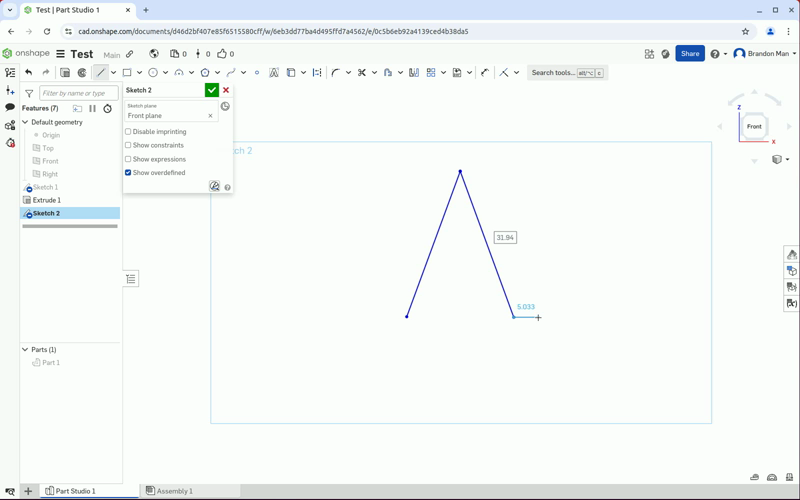
key_up(shift)
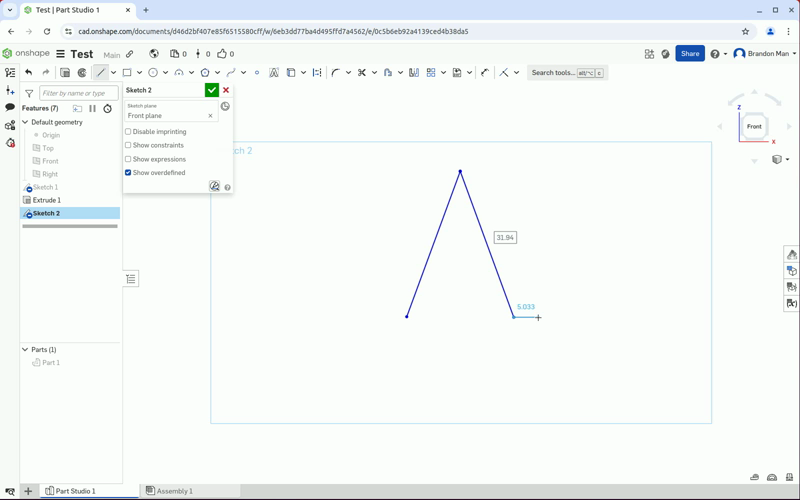
key_down(shift)
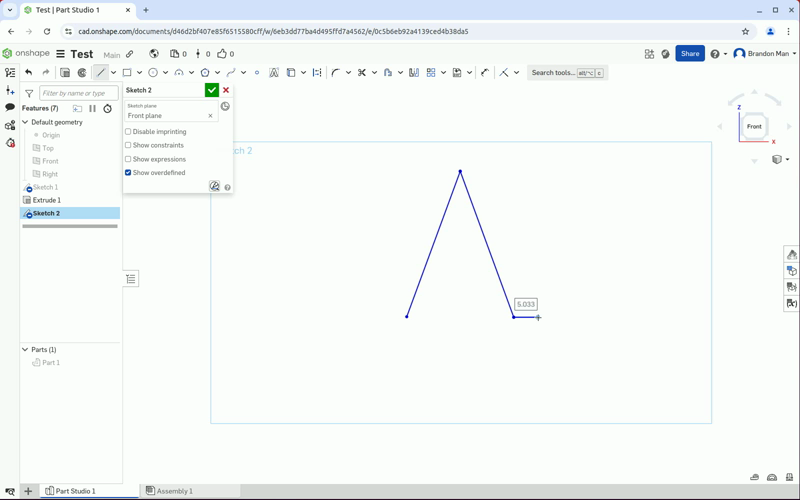
mouse_move(538, 122)
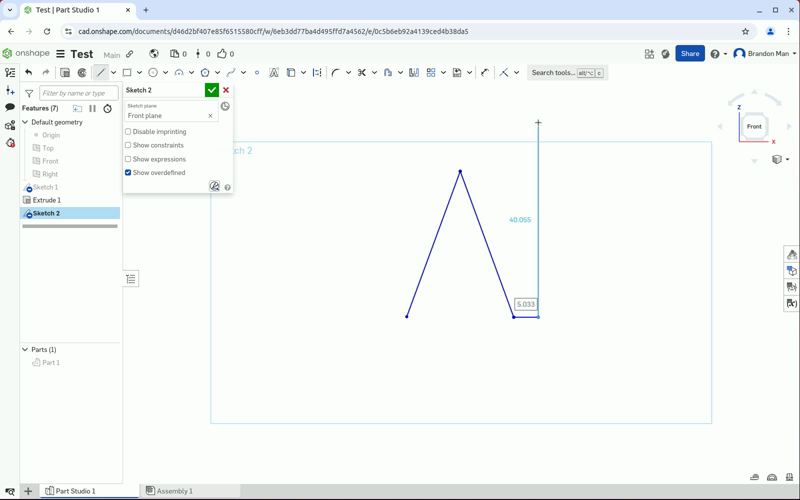
click(538, 122)
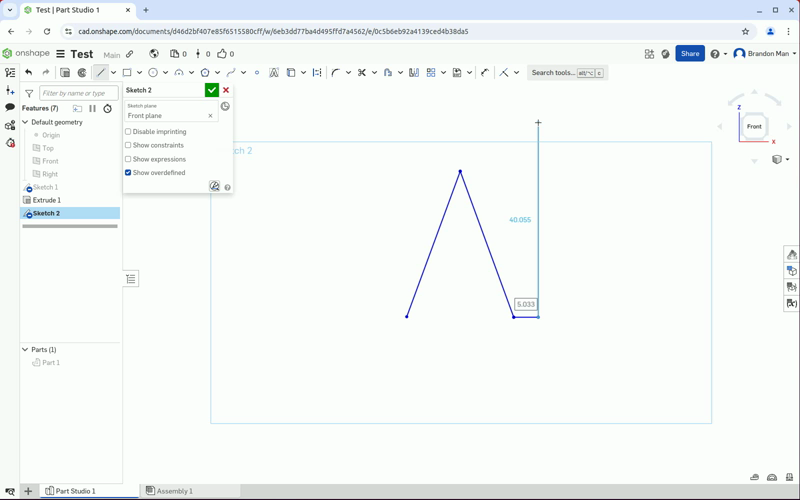
key_up(shift)
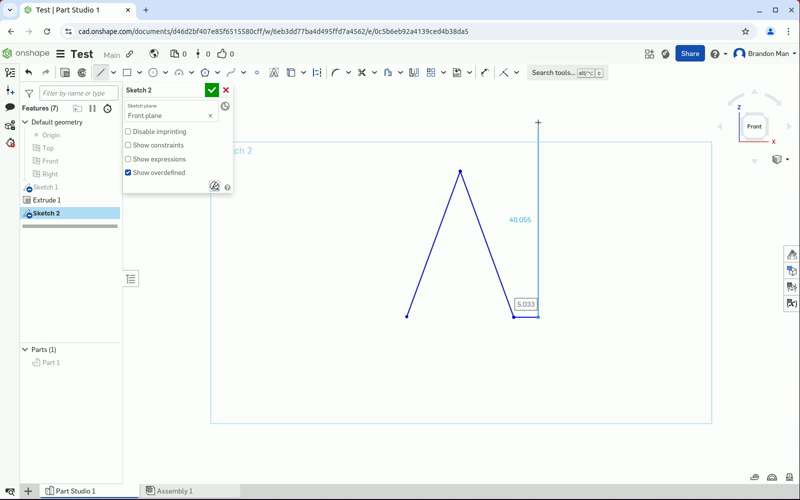
key_down(shift)
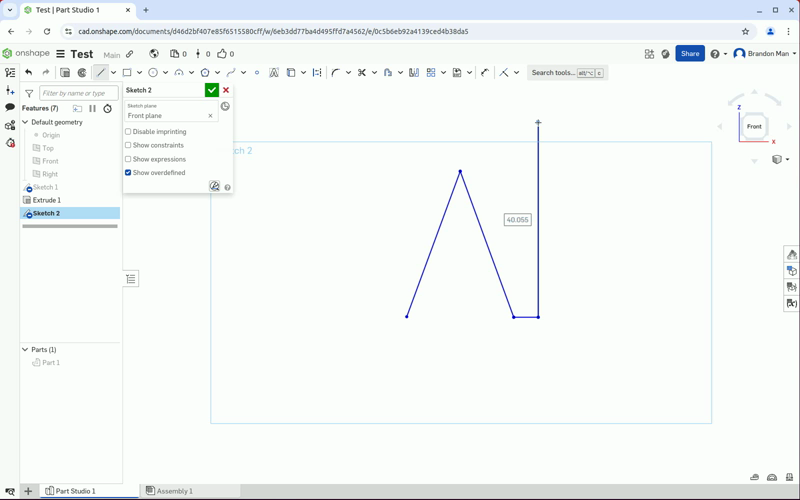
mouse_move(406, 122)
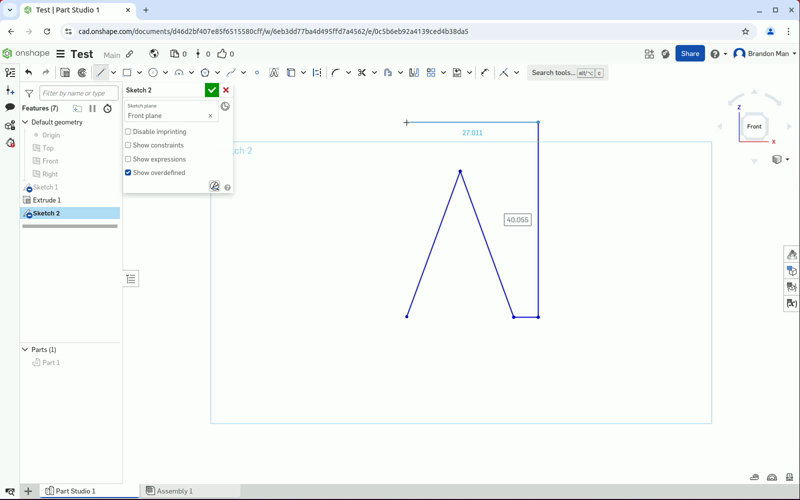
click(406, 122)
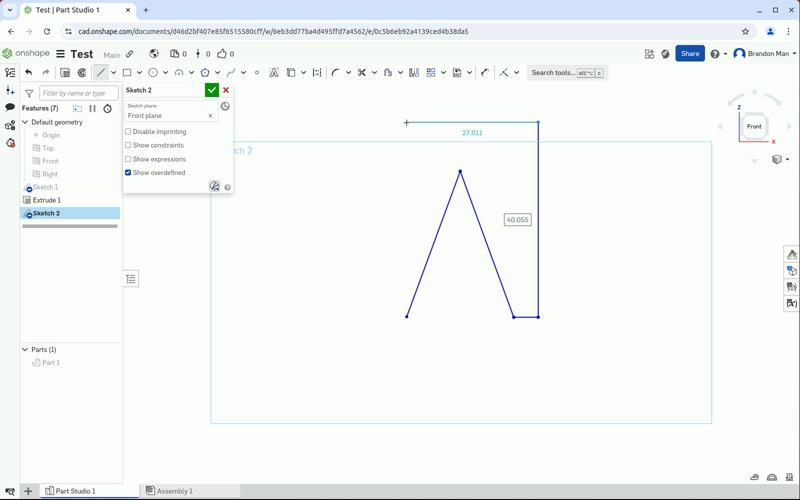
key_up(shift)
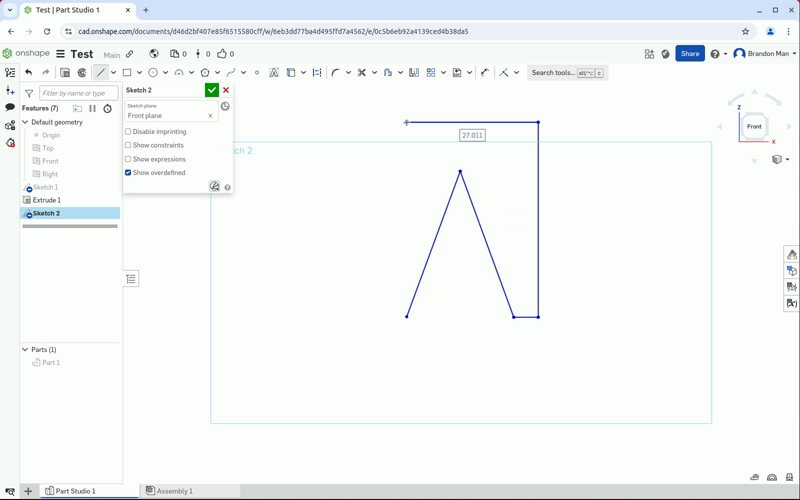
key_down(shift)
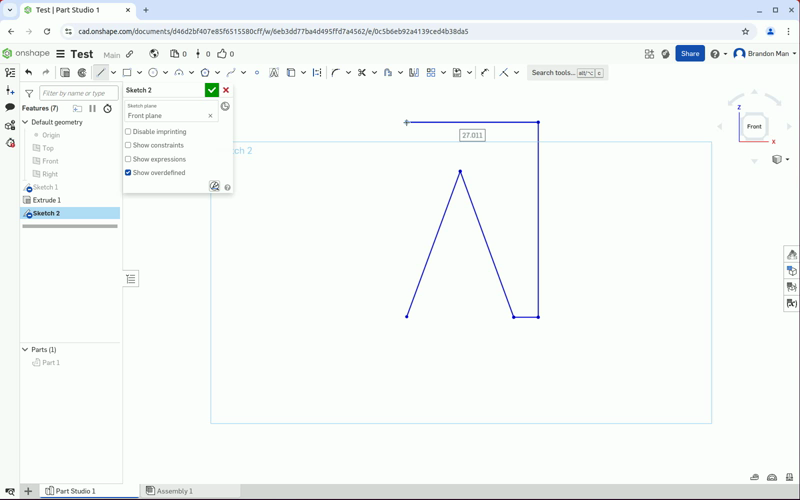
mouse_move(406, 316)
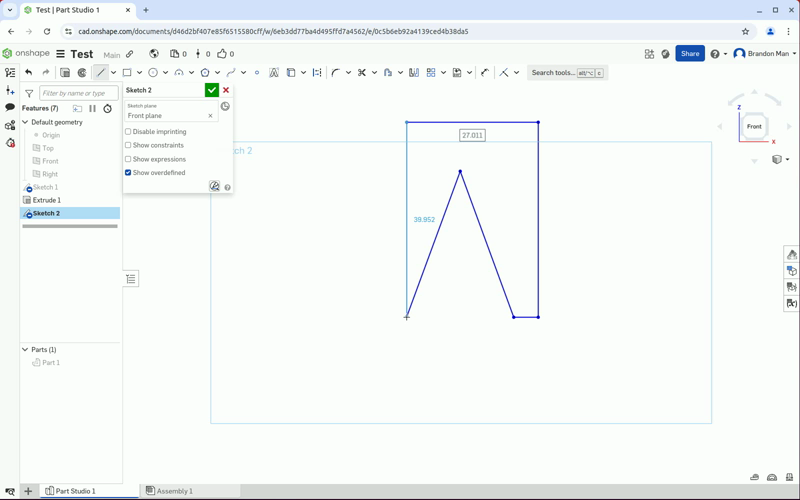
key_up(shift)
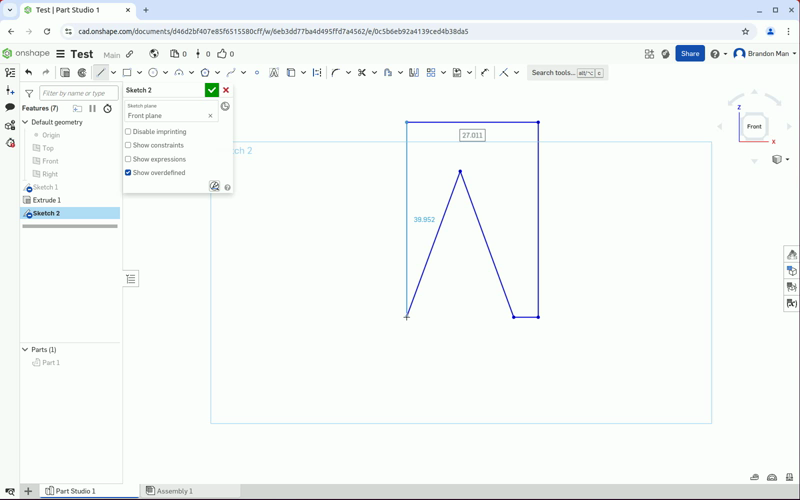
click(406, 316)
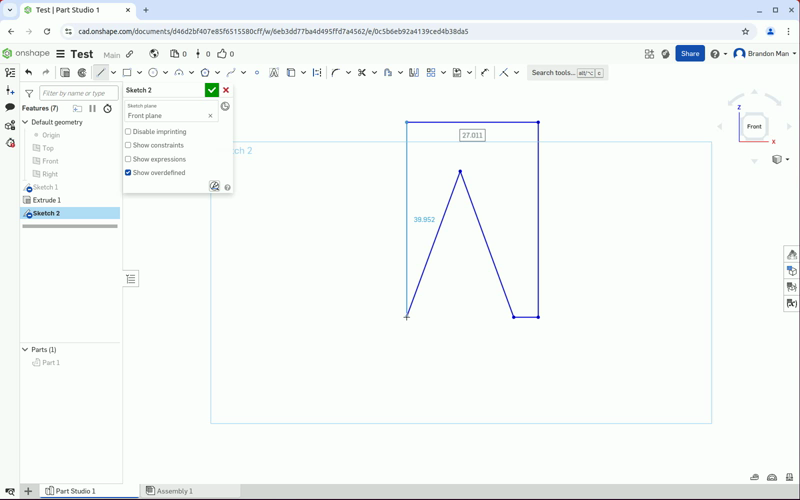
key(esc)
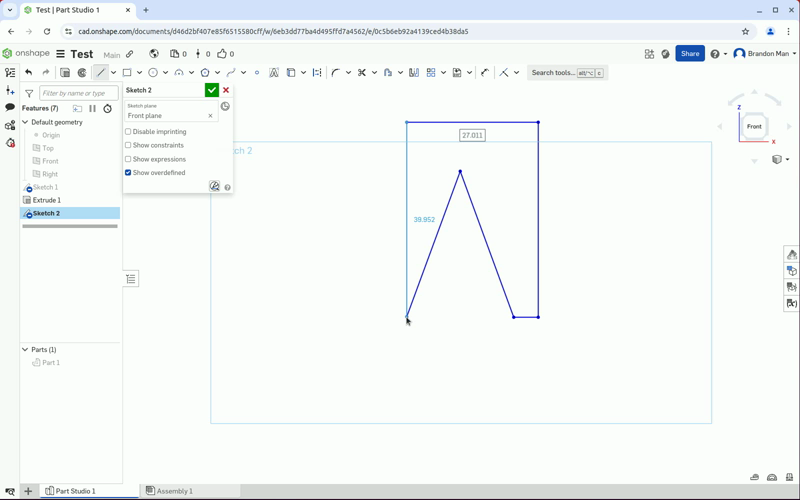
mouse_move(524, 262)
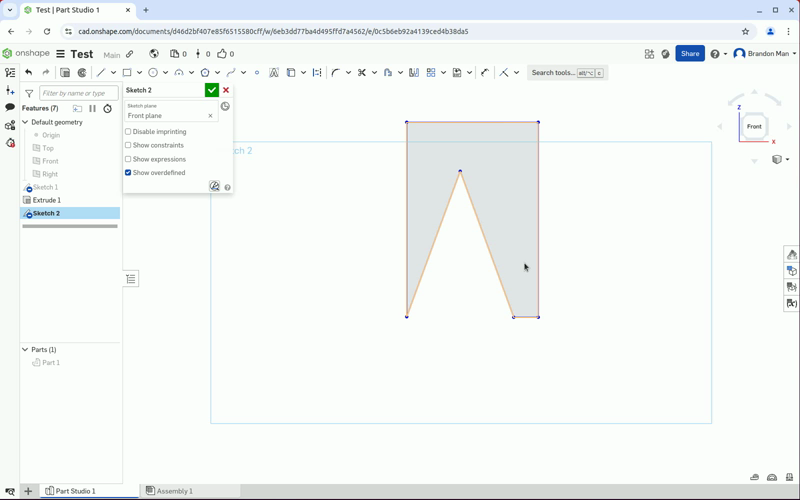
click(524, 262)
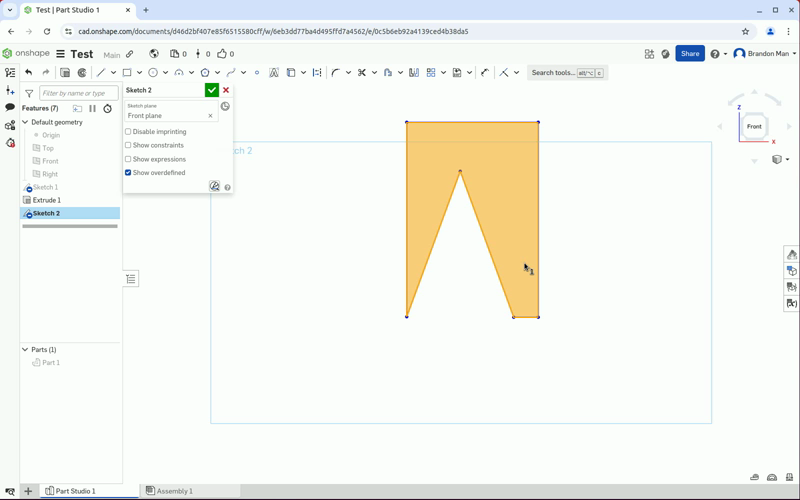
mouse_move(73, 352)
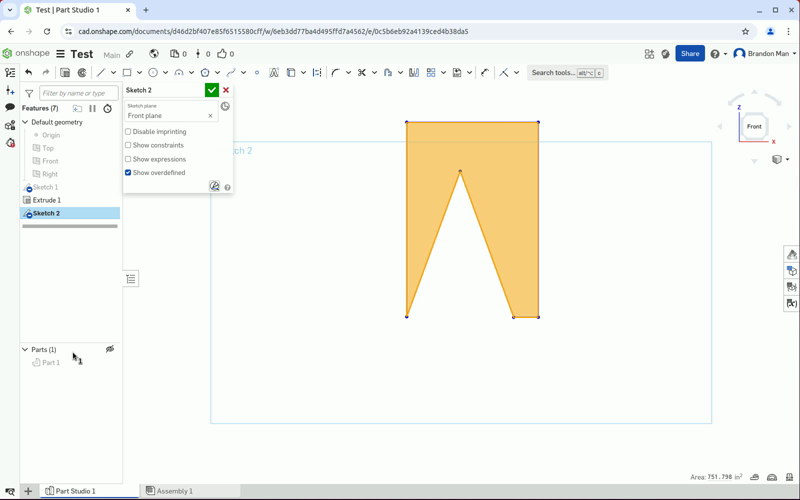
key(shift+y)
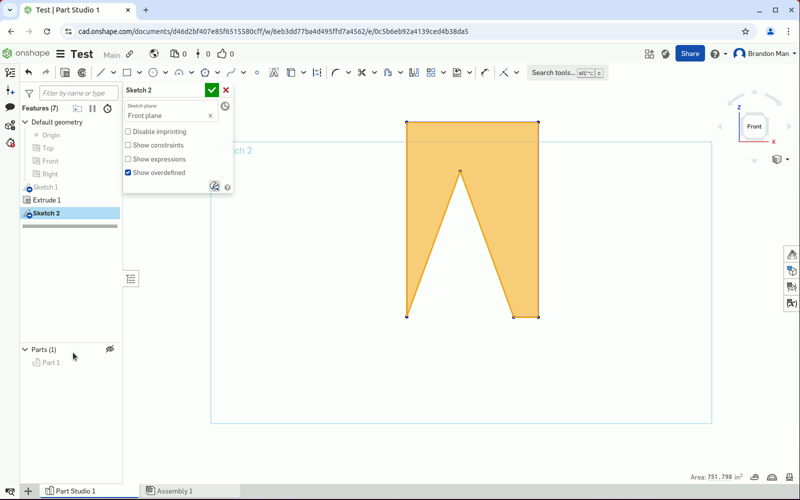
key(shift+e)
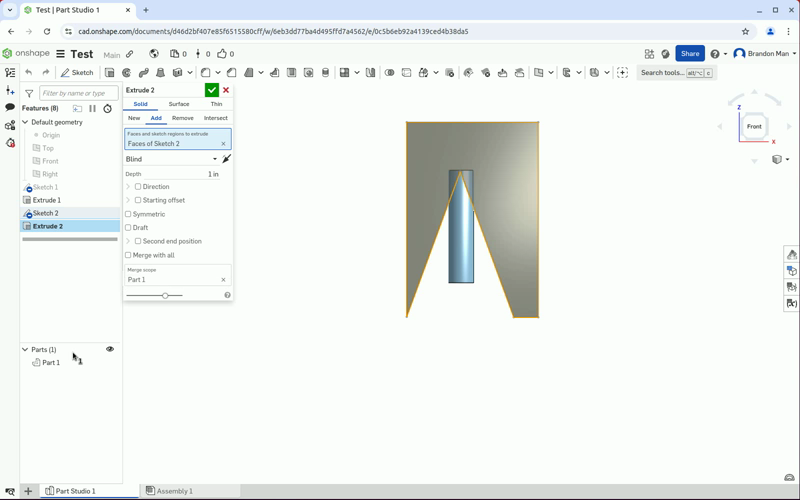
mouse_move(143, 106)
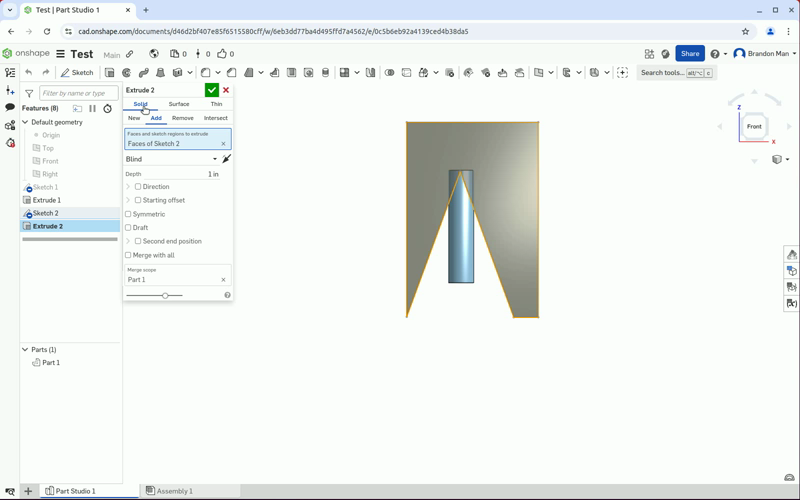
click(143, 106)
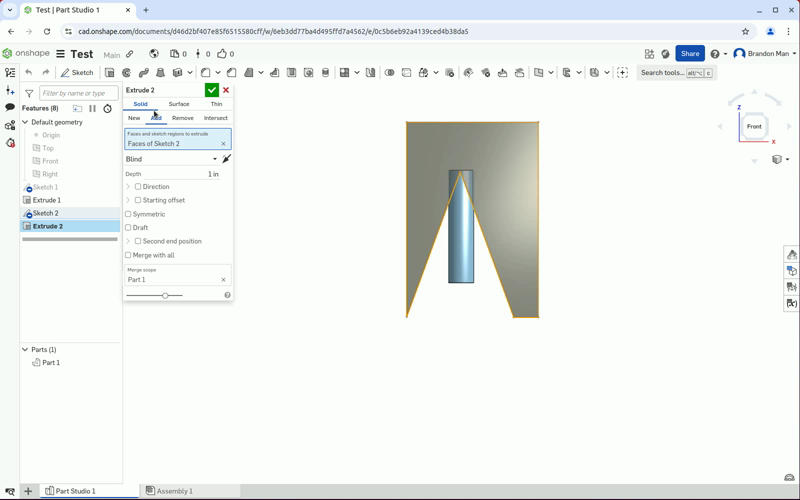
mouse_move(186, 120)
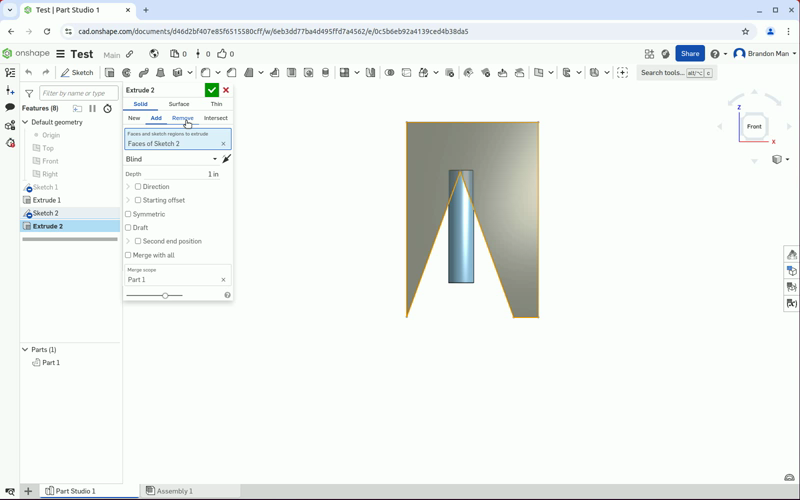
click(186, 120)
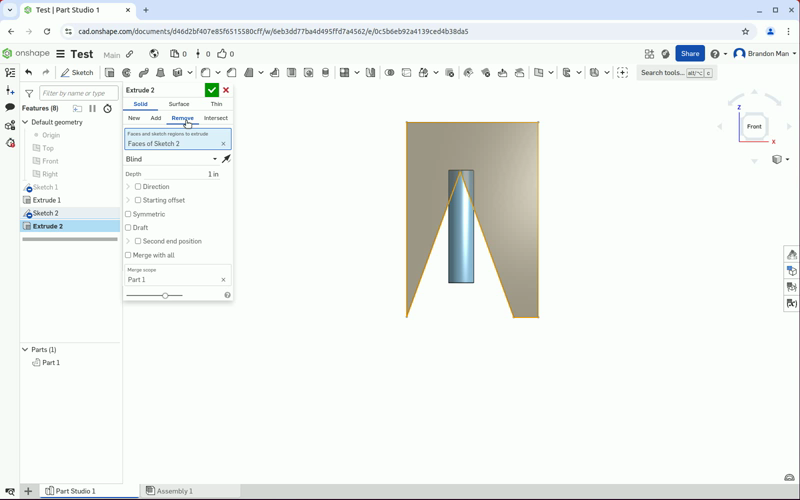
key(tab, 4)
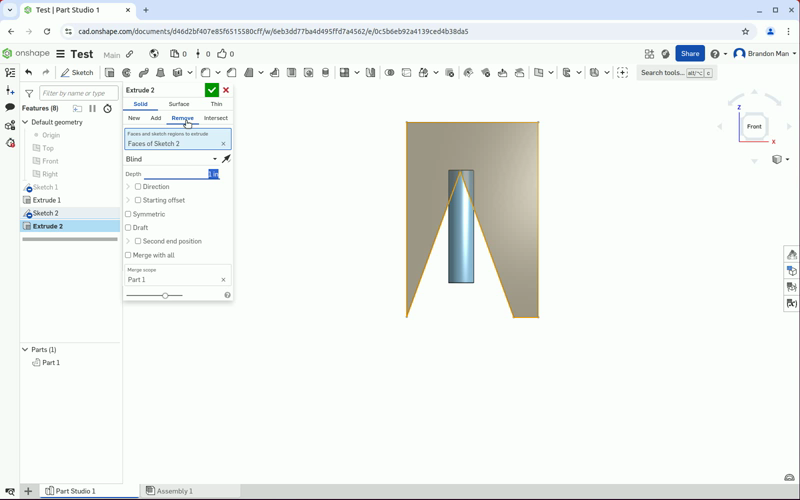
text(50.068)
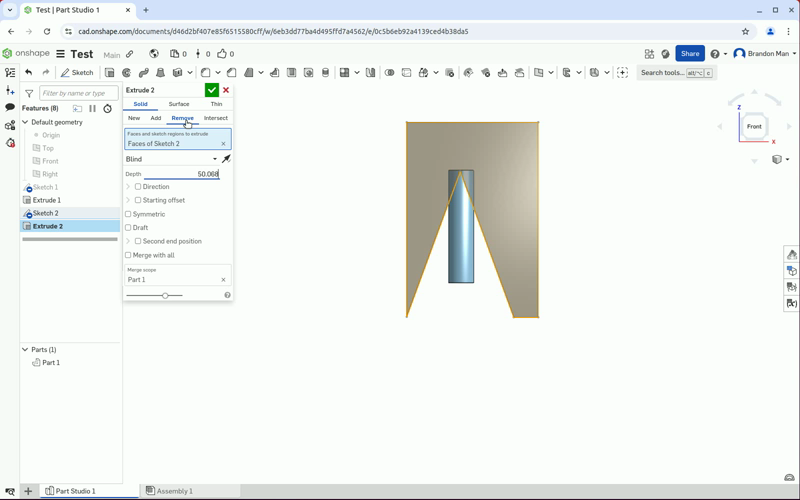
key(tab, 3)
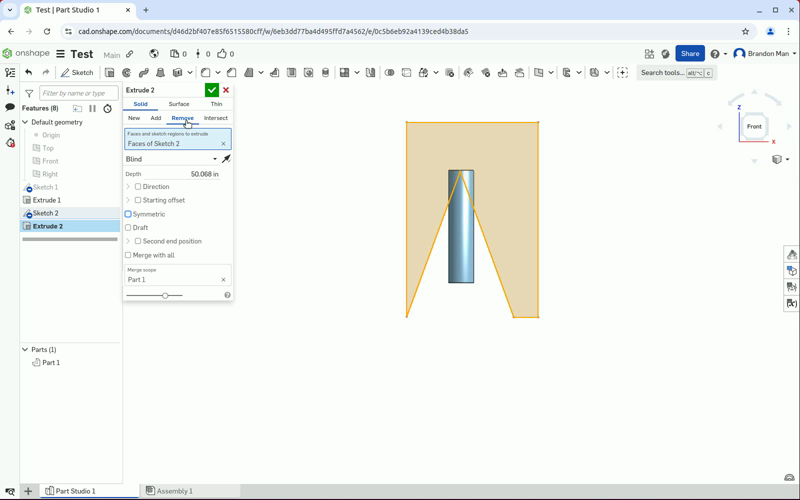
key(space)
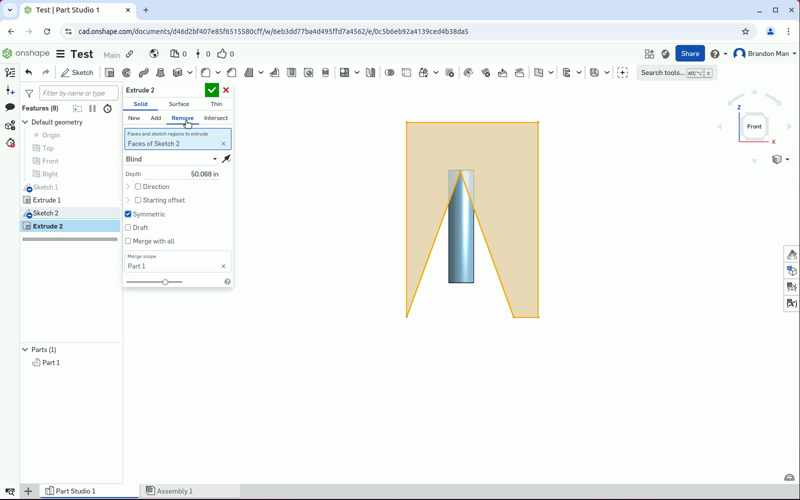
key(tab, 2)
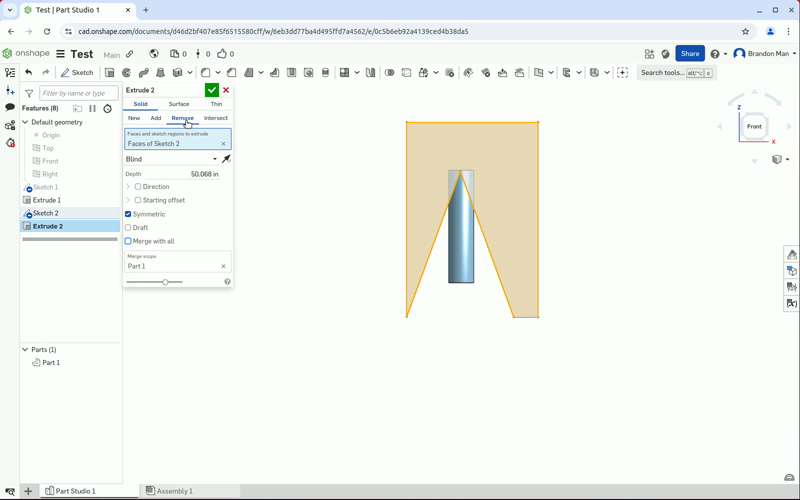
key(space)
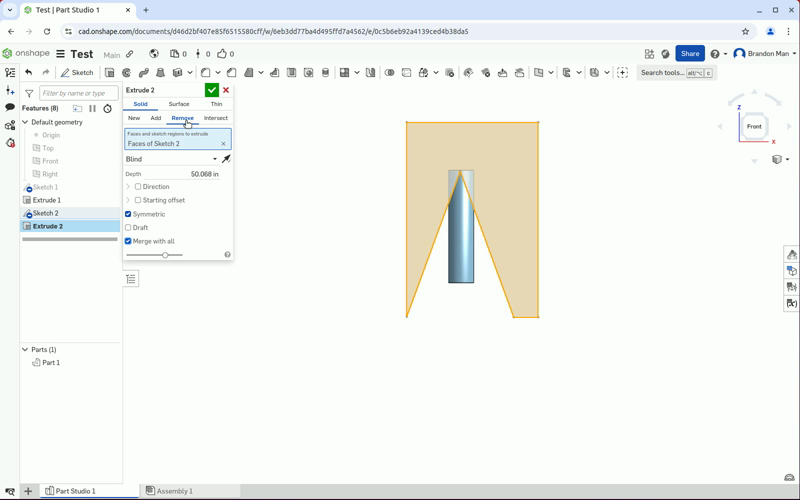
key(enter)
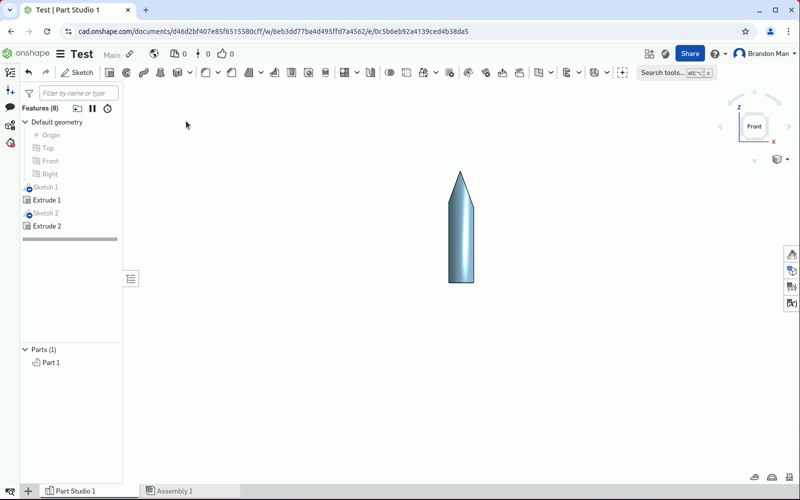
key(shift+h)
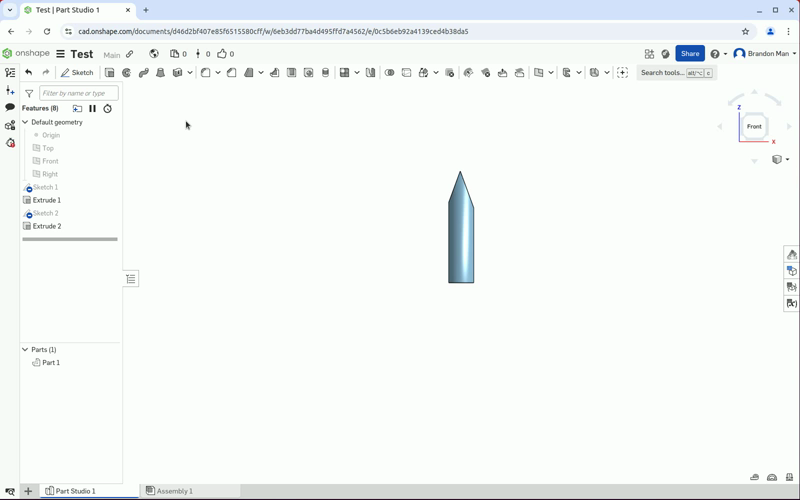
key(shift+h)
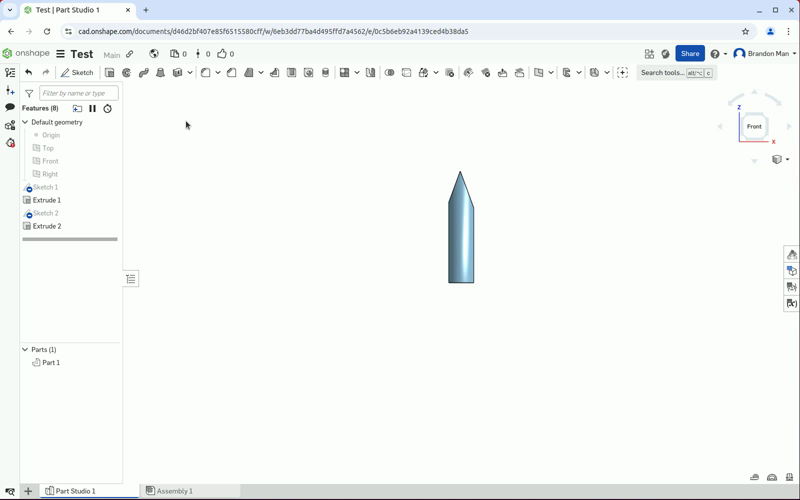
mouse_move(73, 189)
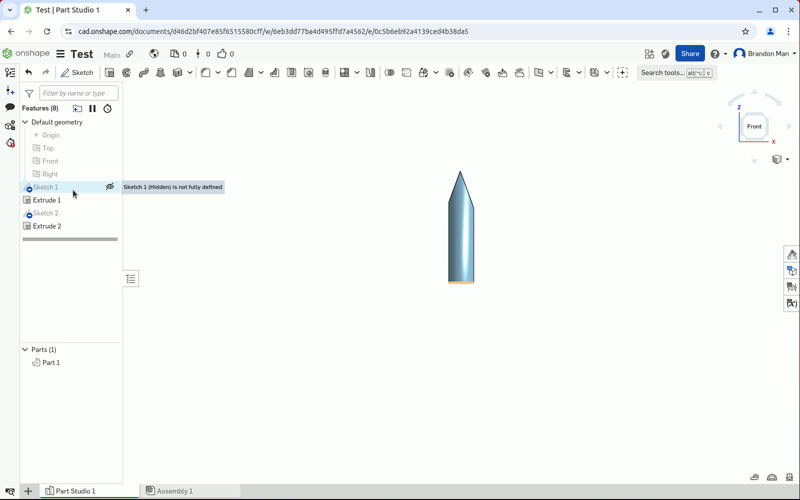
click(73, 189)
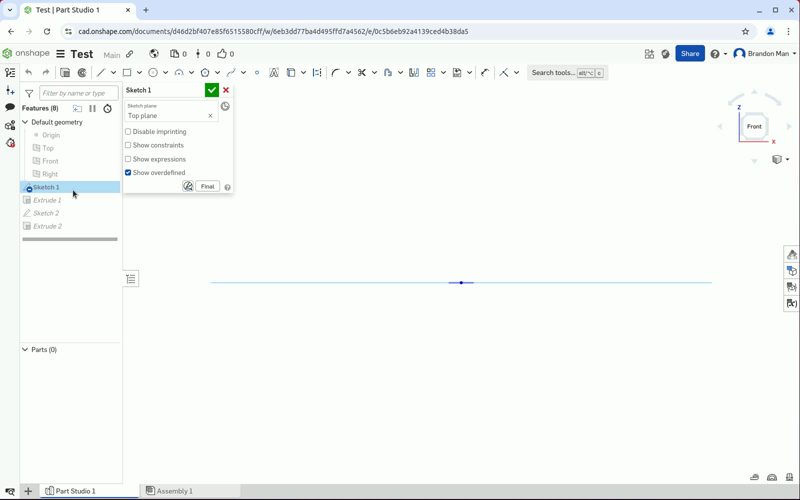
mouse_move(229, 92)
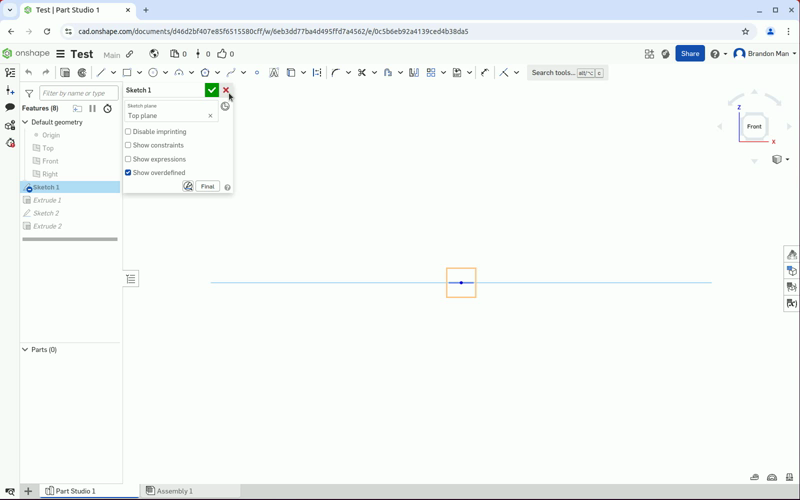
click(229, 92)
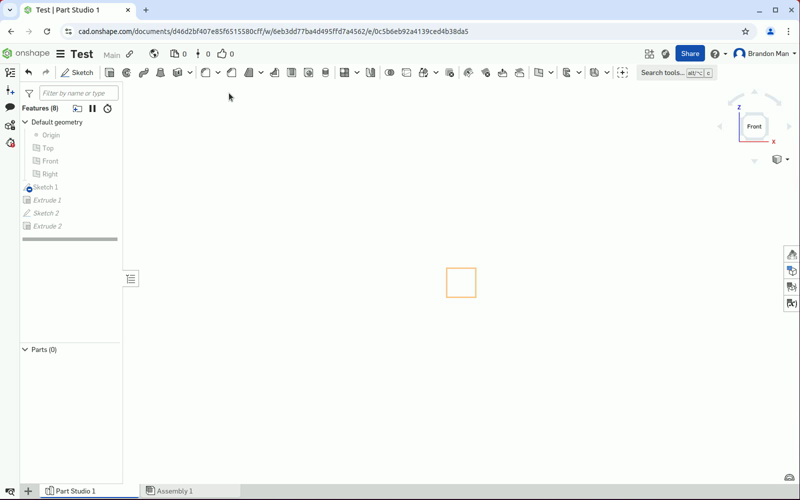
mouse_move(73, 352)
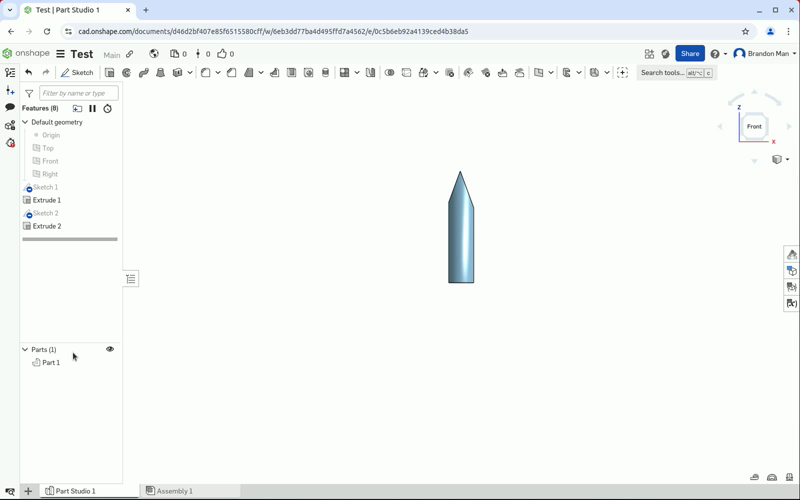
key(y)
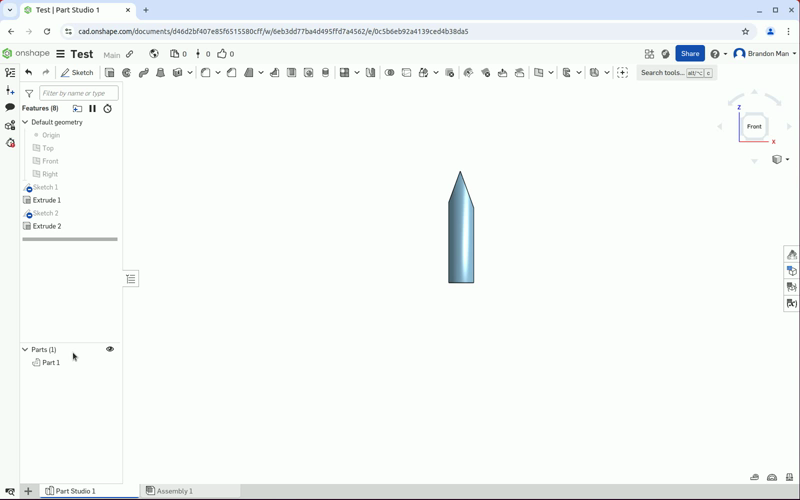
key(shift+p)
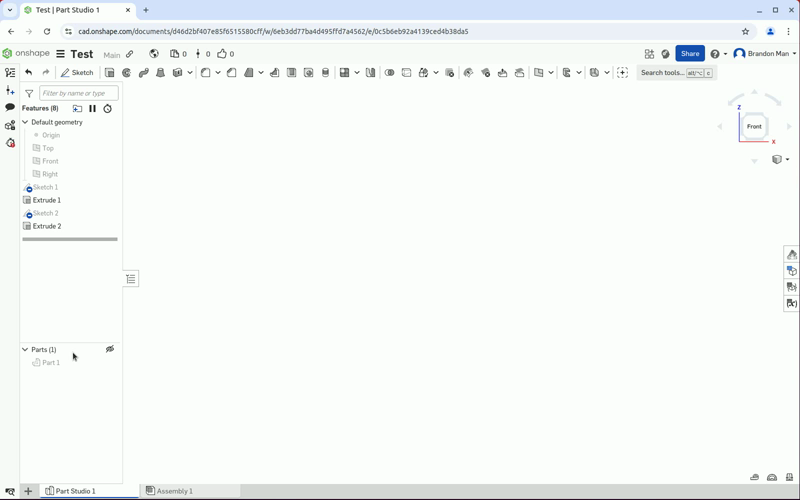
key(space)
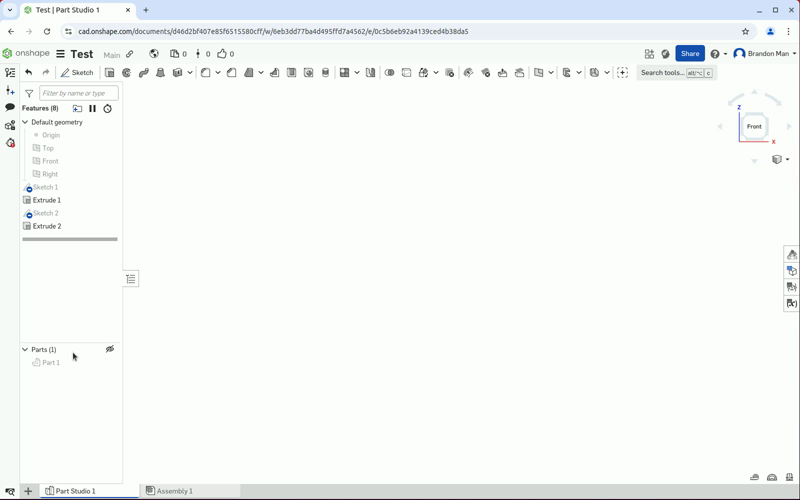
key_down(shift)
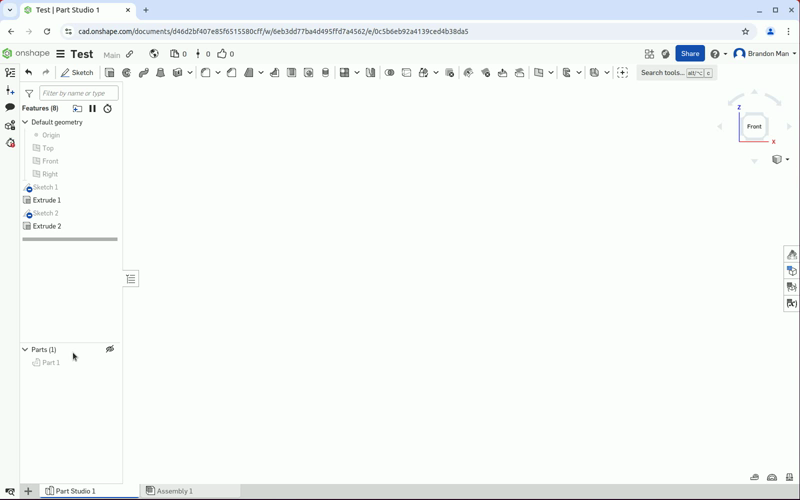
key(left)
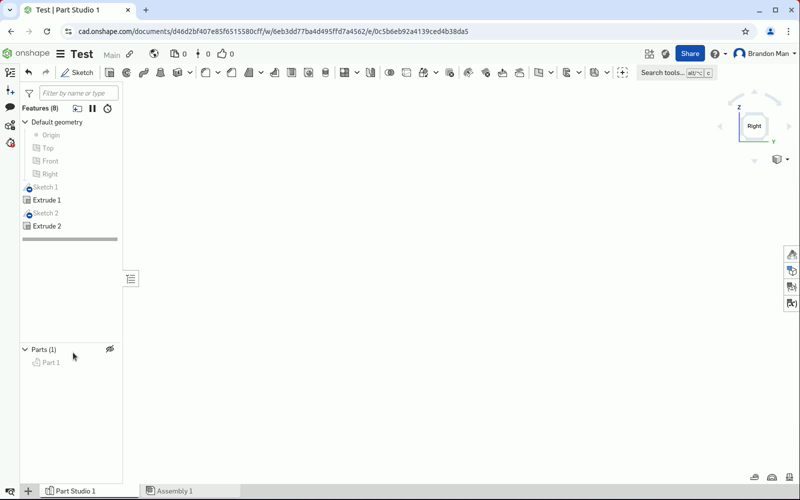
key_up(shift)
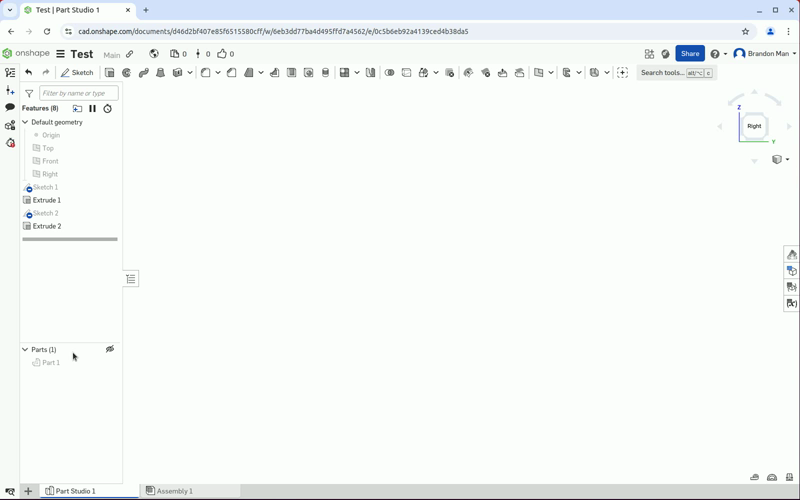
mouse_move(73, 352)
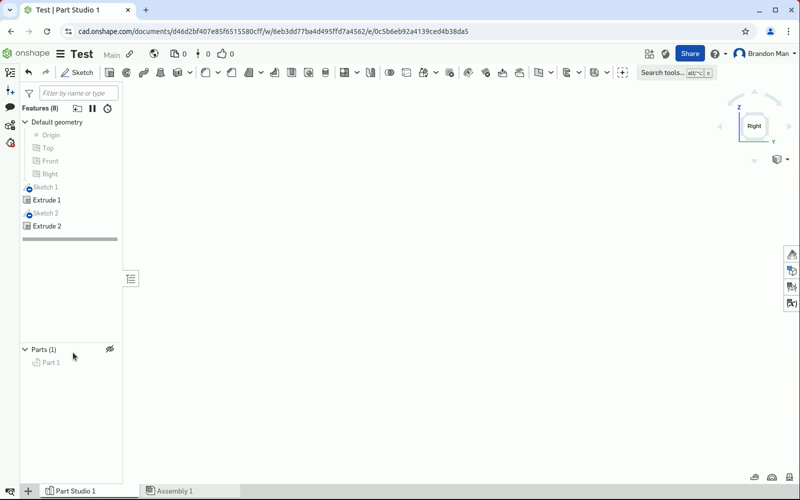
key(shift+y)
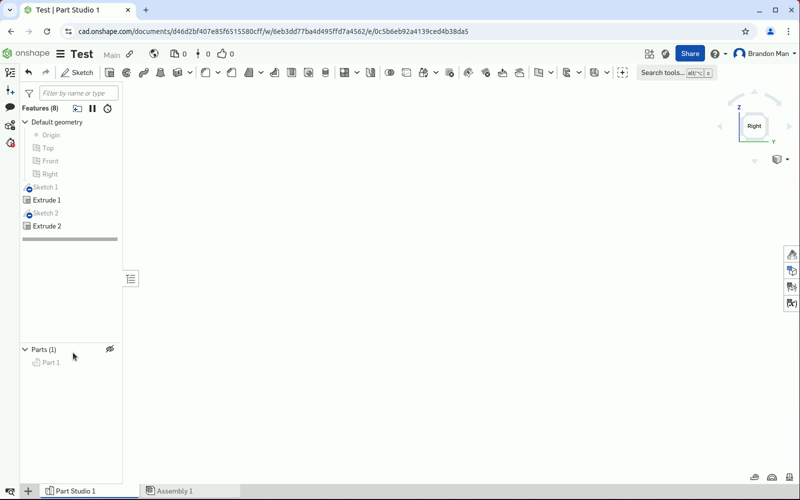
key(shift+s)
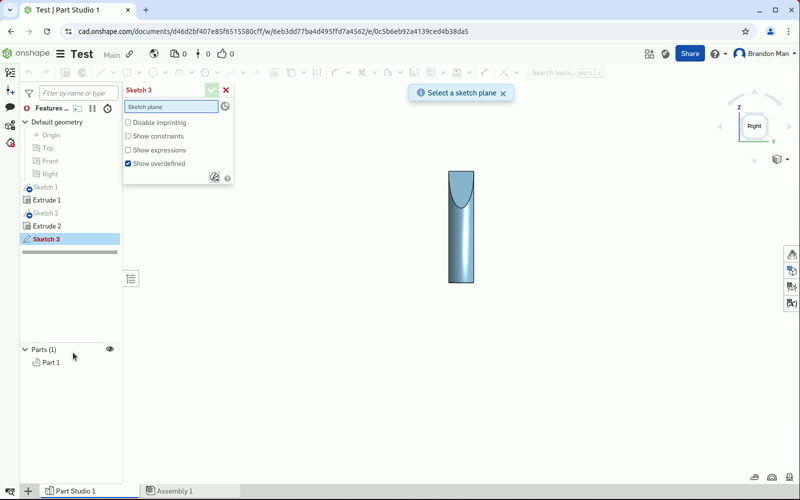
mouse_move(73, 176)
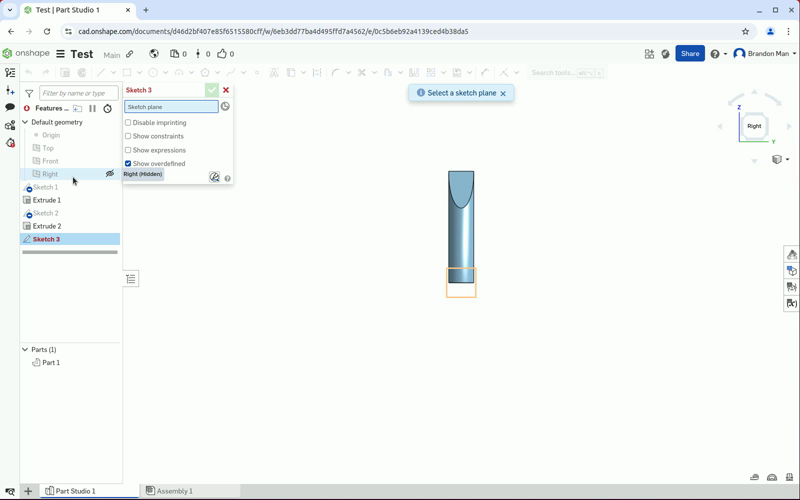
click(73, 176)
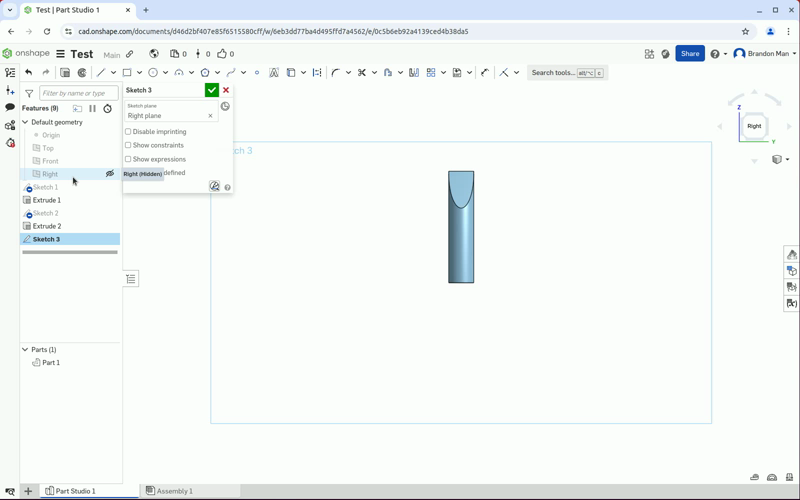
mouse_move(73, 352)
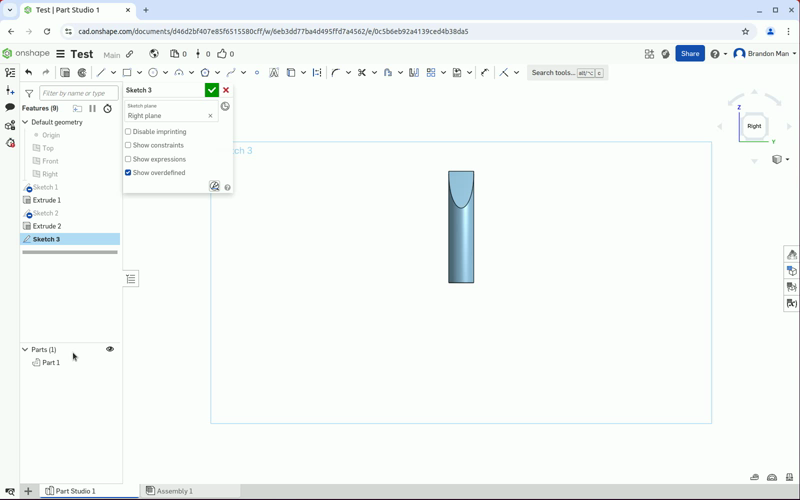
key(y)
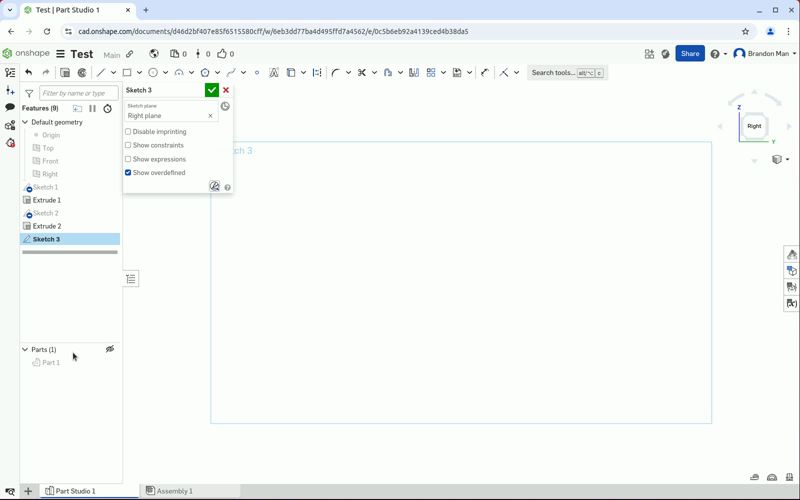
key(l)
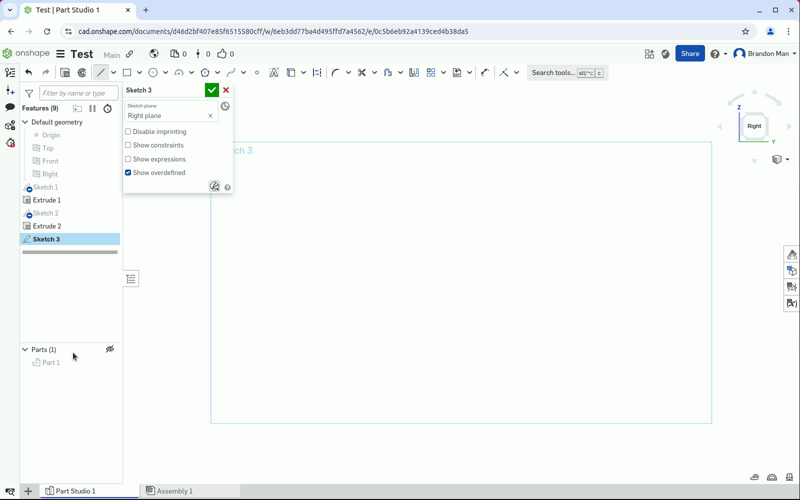
key_down(shift)
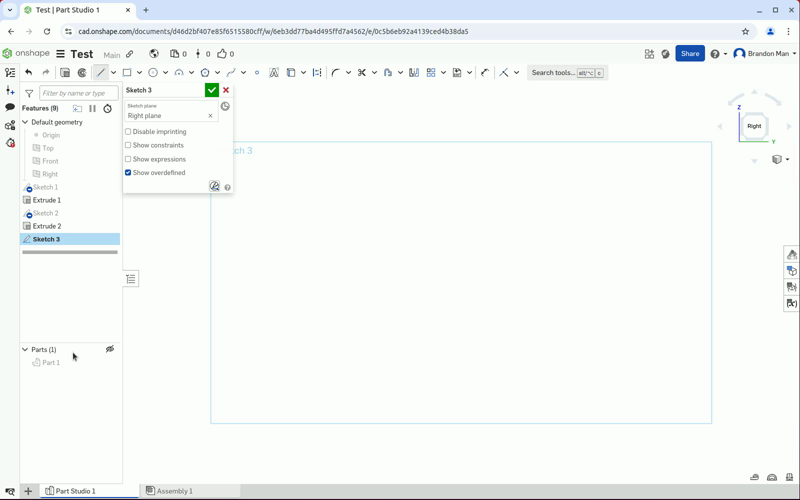
mouse_move(460, 209)
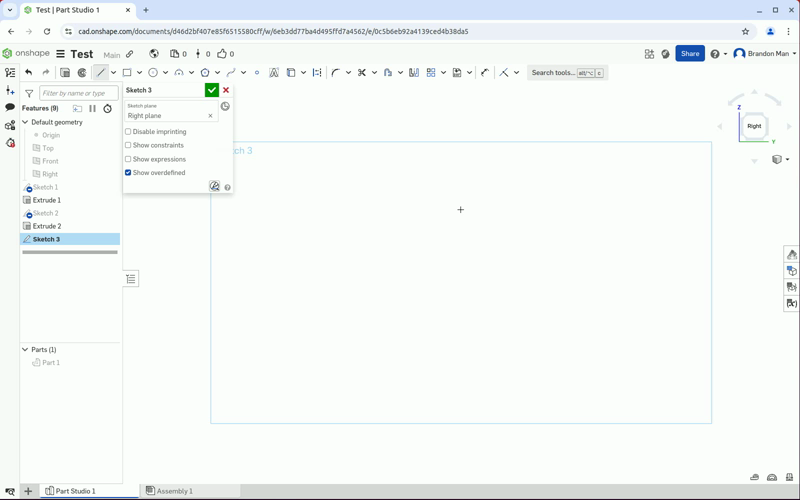
click(460, 209)
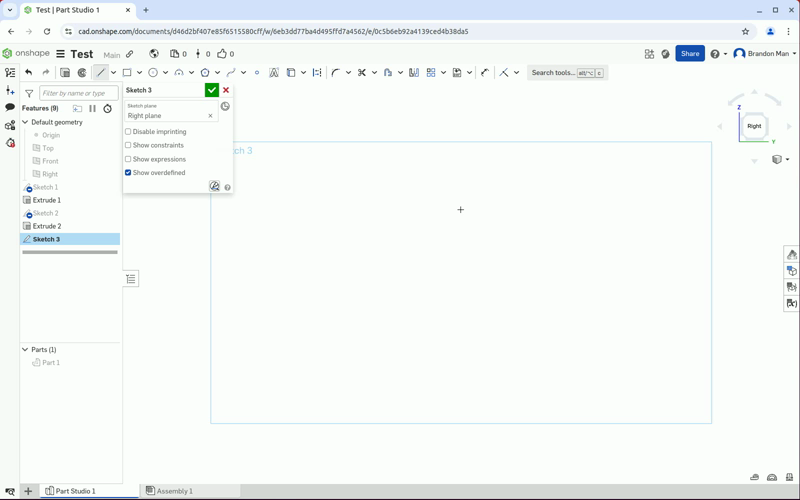
key_up(shift)
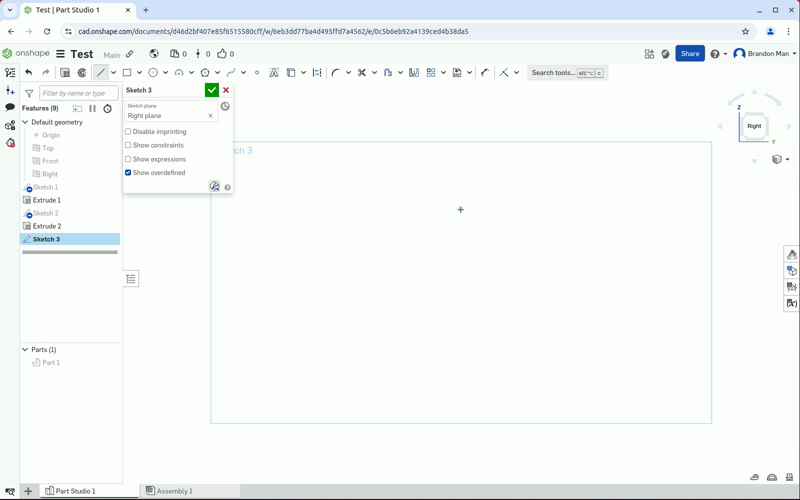
key_down(shift)
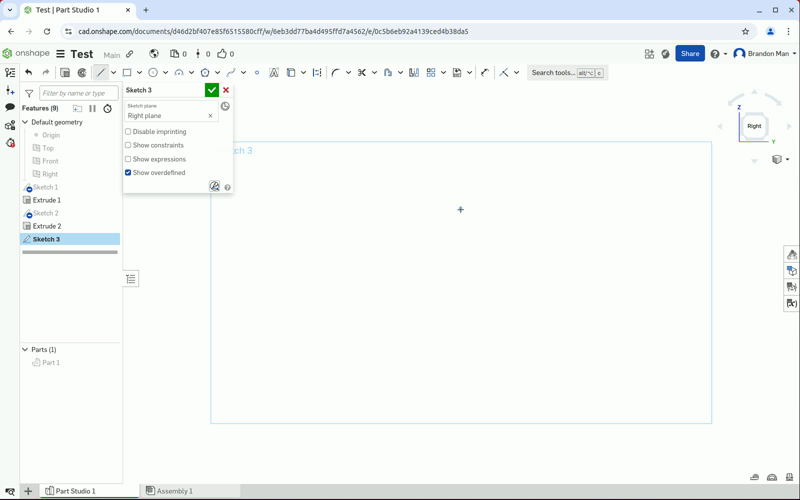
mouse_move(490, 209)
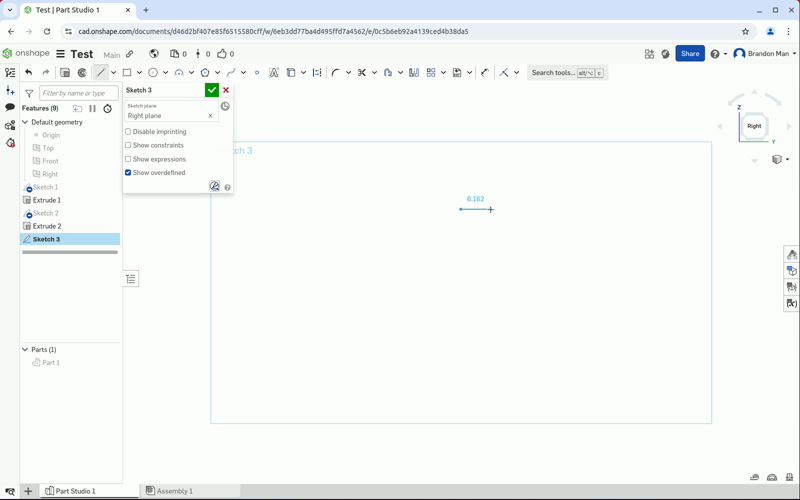
mouse_move(480, 209)
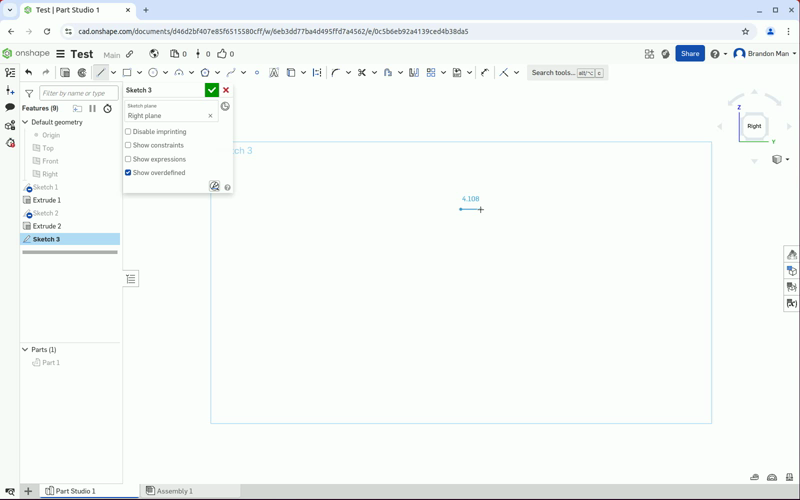
click(480, 209)
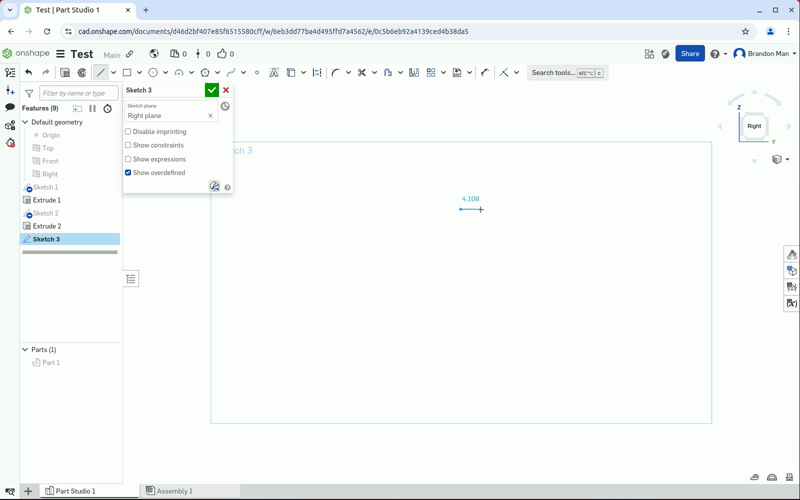
key_up(shift)
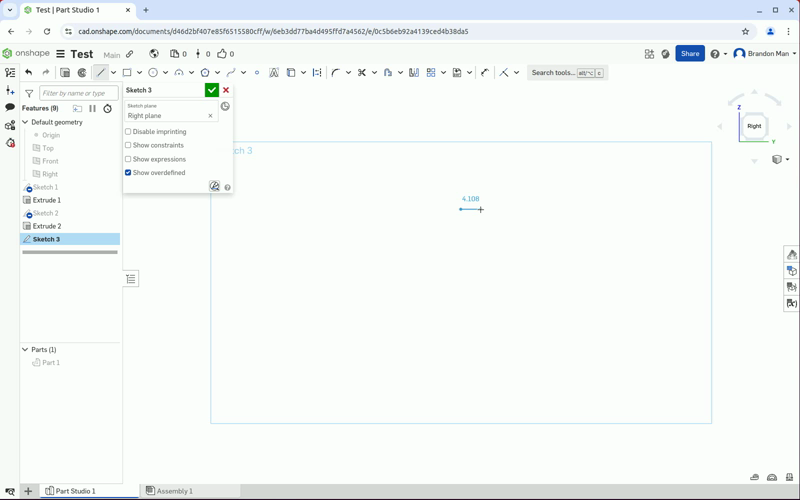
key_down(shift)
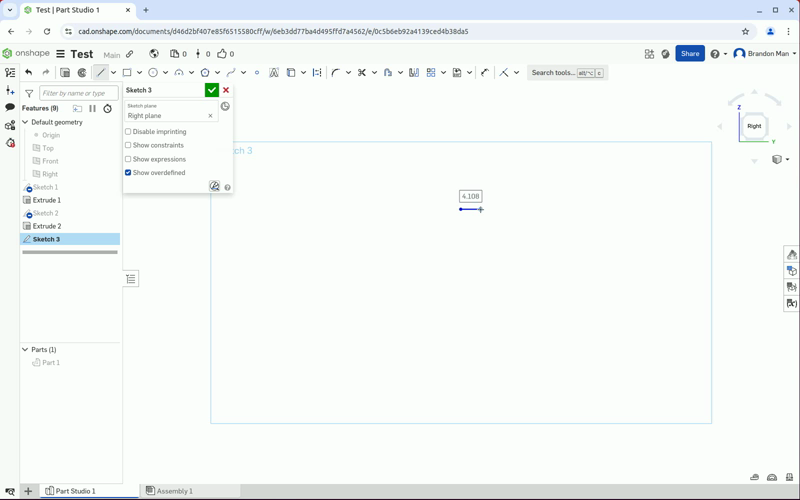
mouse_move(510, 209)
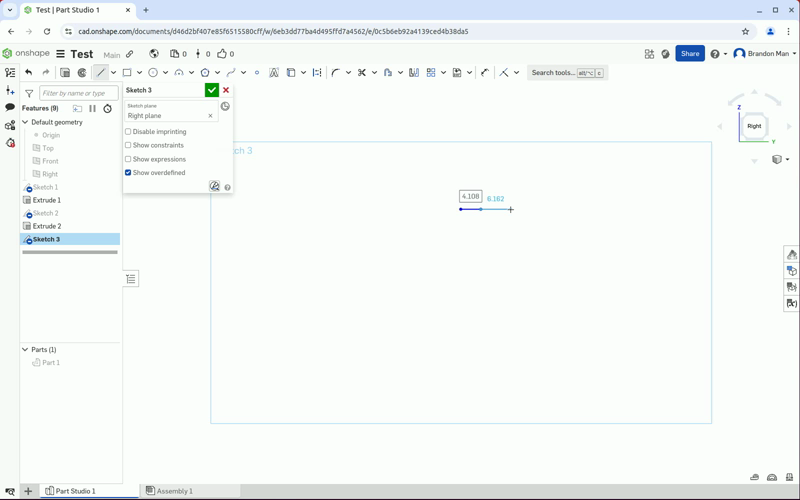
mouse_move(480, 169)
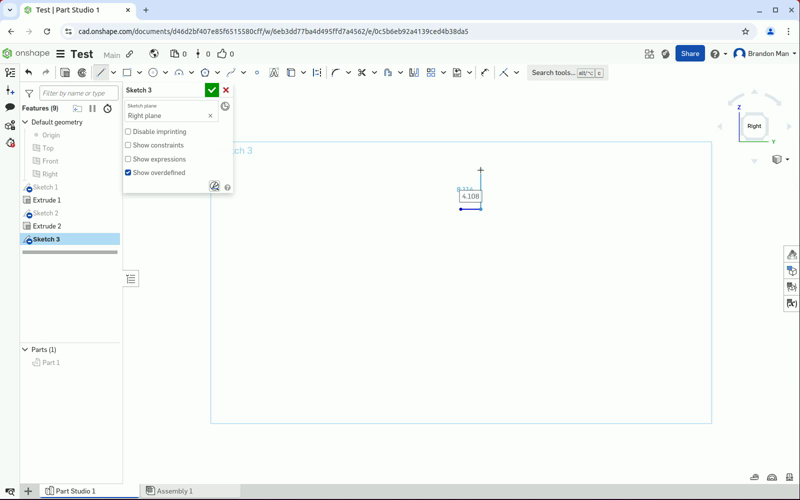
click(480, 169)
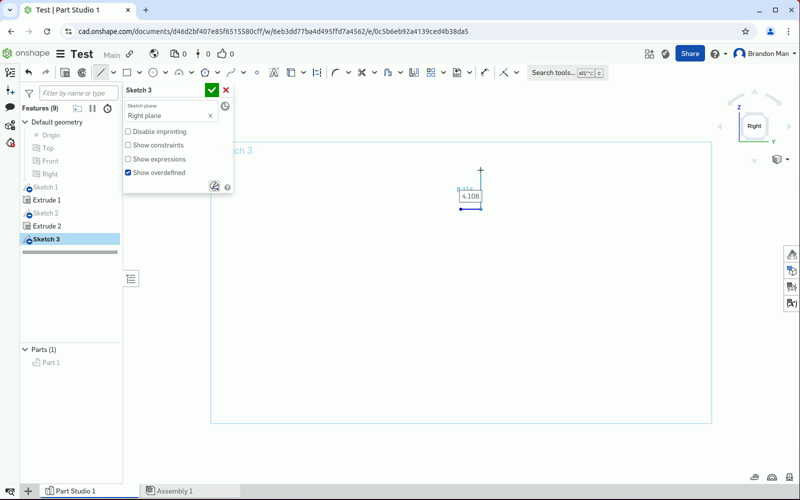
key_up(shift)
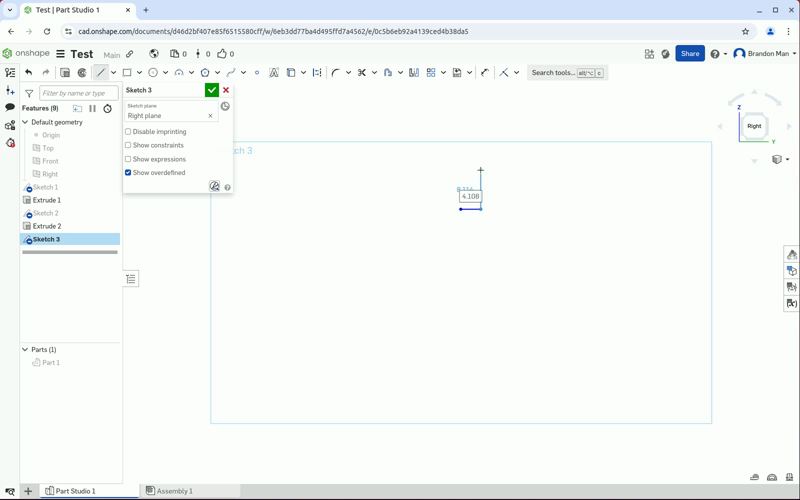
key_down(shift)
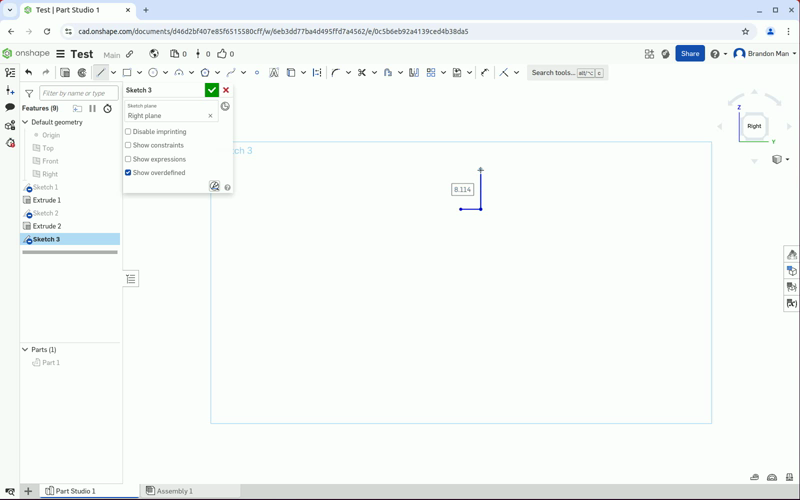
mouse_move(510, 169)
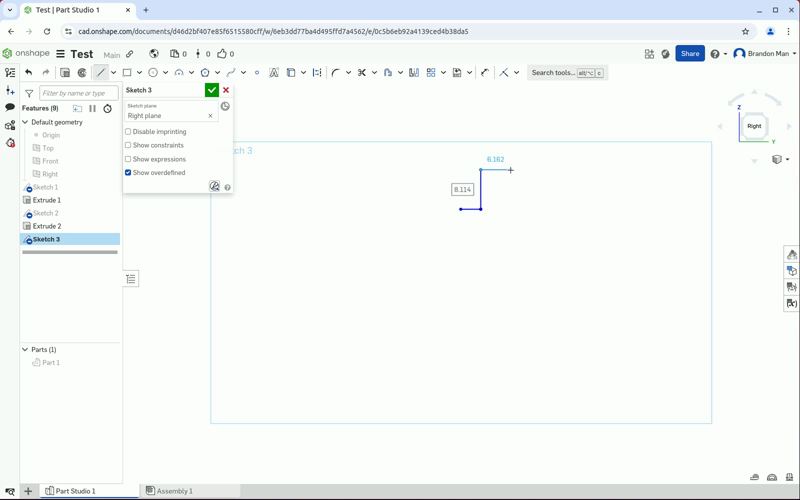
mouse_move(460, 169)
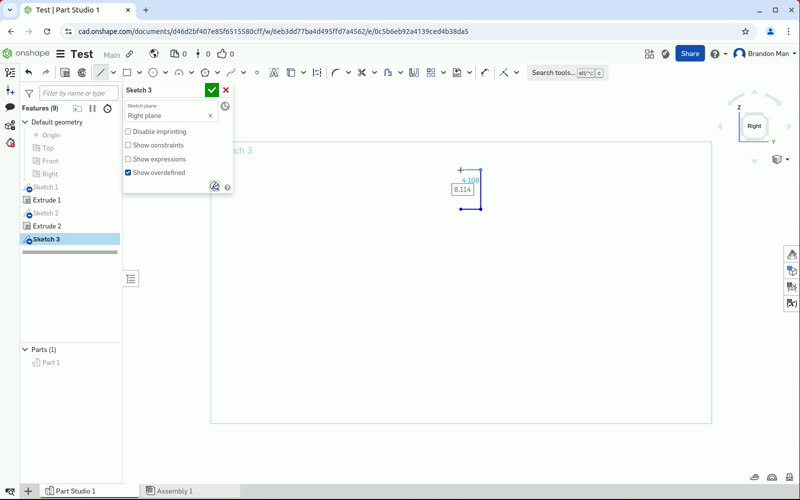
click(460, 169)
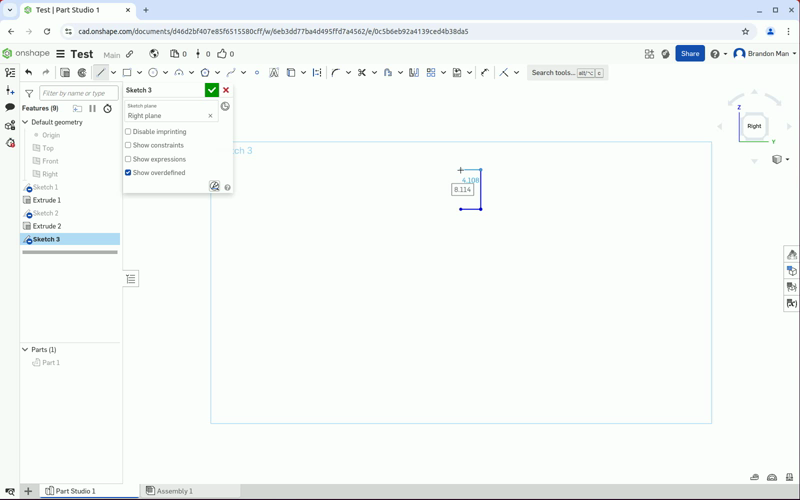
key_up(shift)
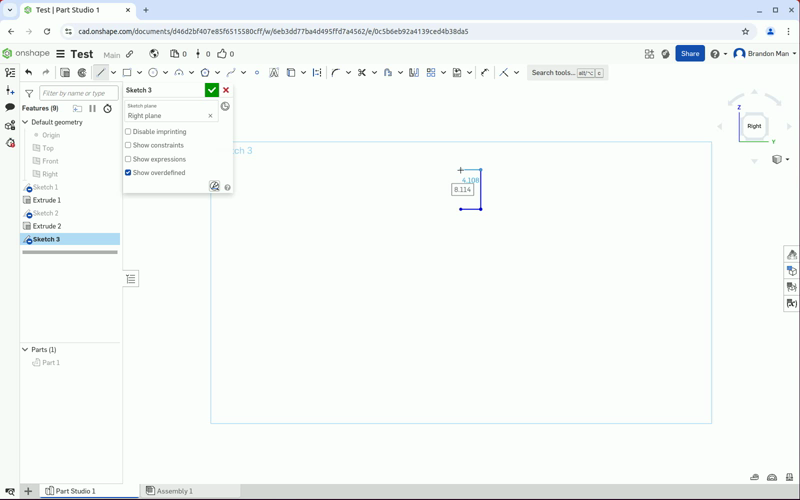
mouse_move(490, 169)
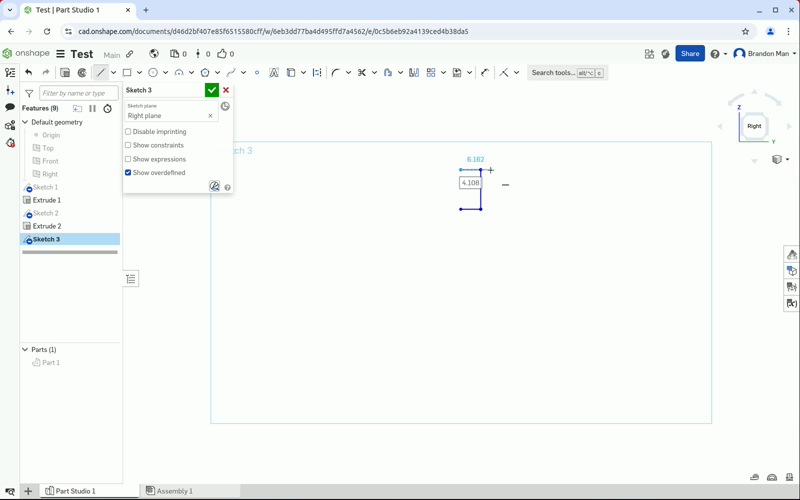
key_down(shift)
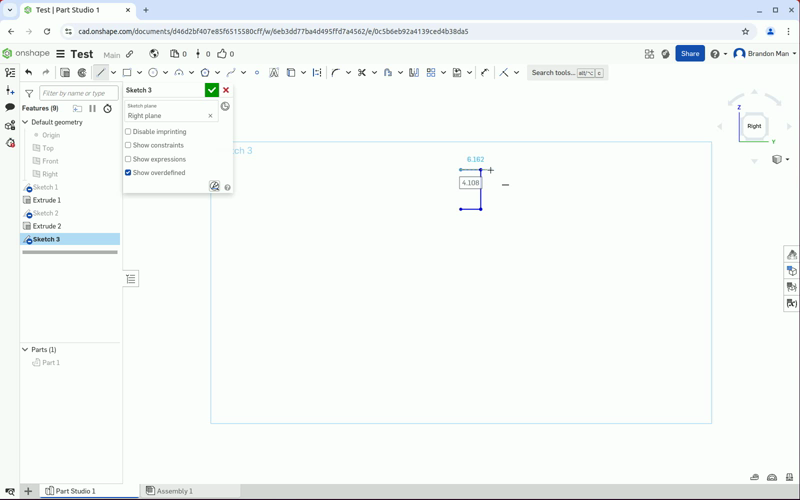
mouse_move(460, 209)
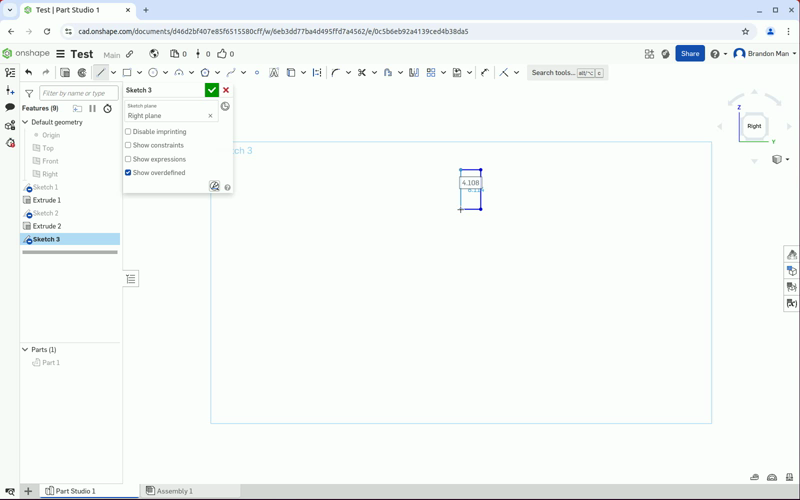
key_up(shift)
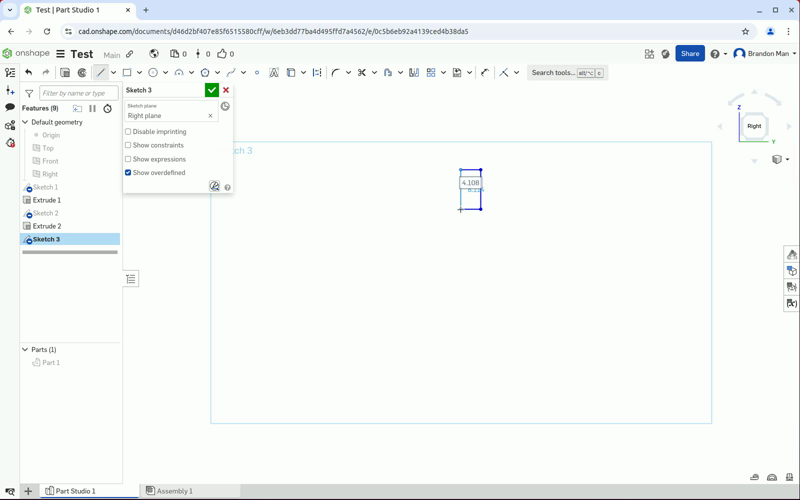
click(460, 209)
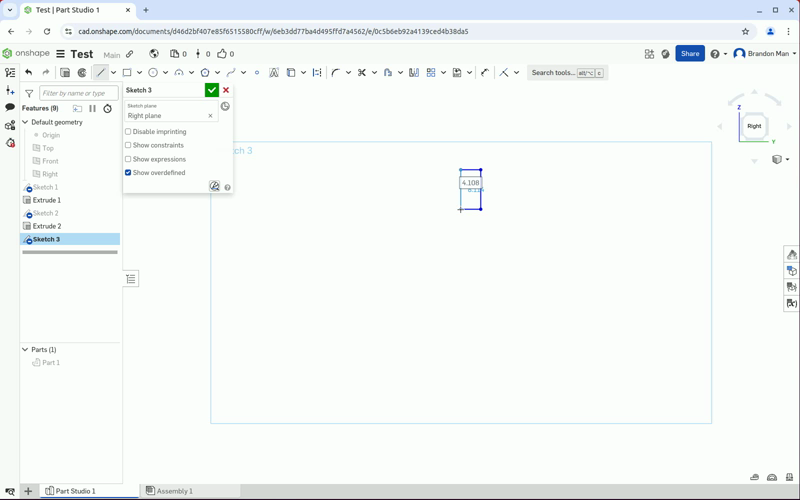
key(esc)
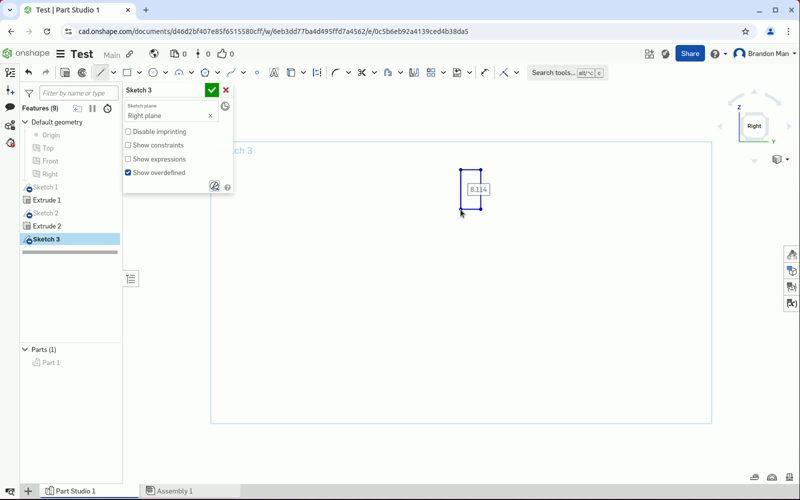
mouse_move(461, 186)
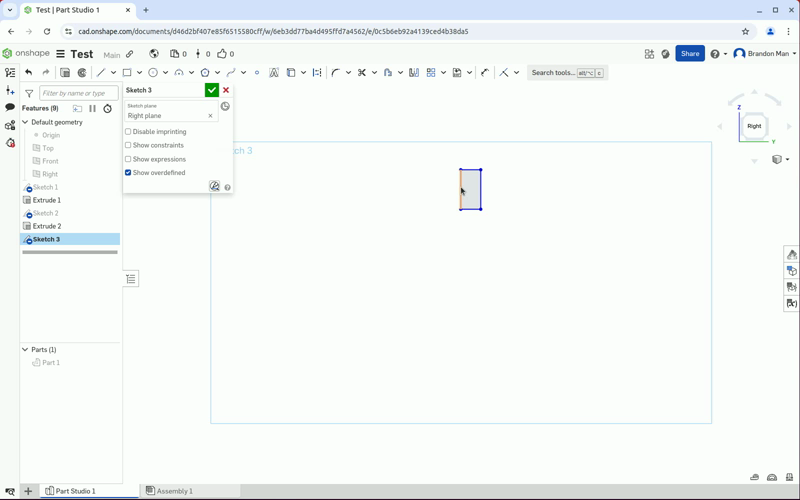
scroll(6)
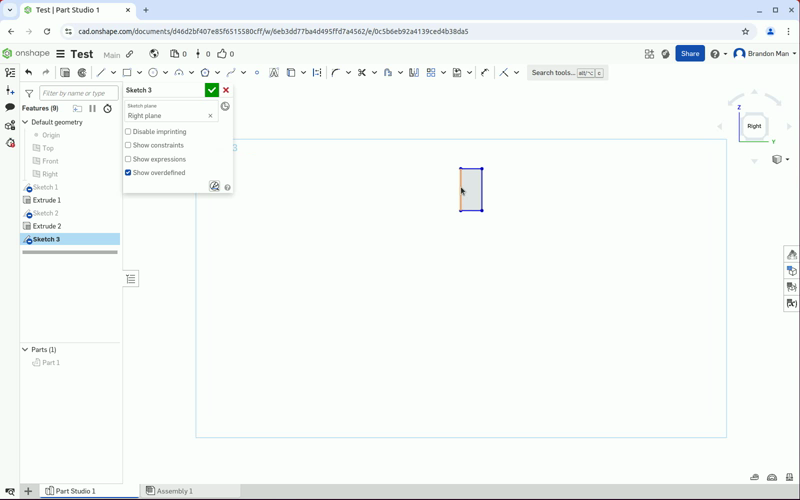
scroll(6)
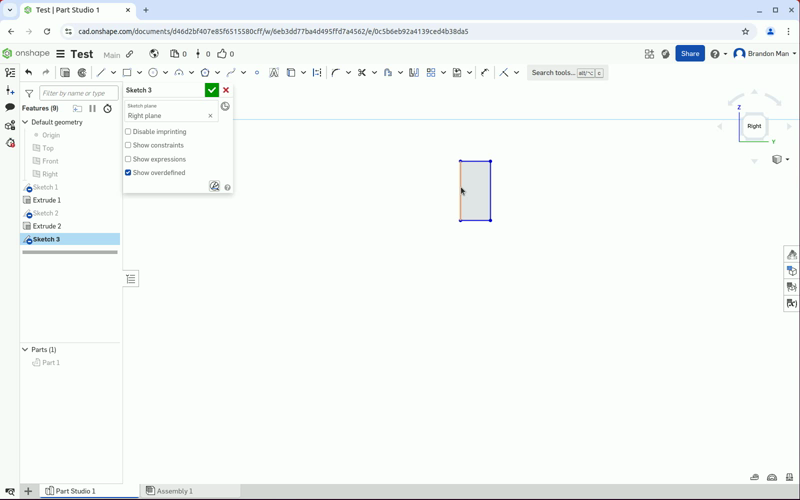
scroll(6)
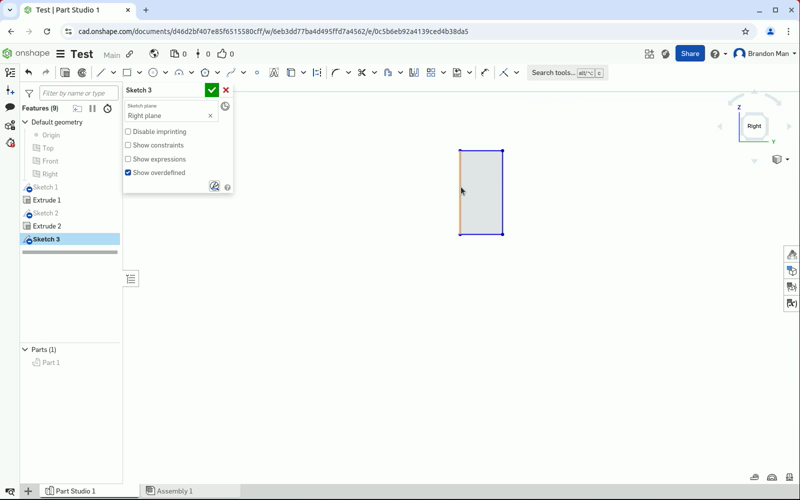
scroll(6)
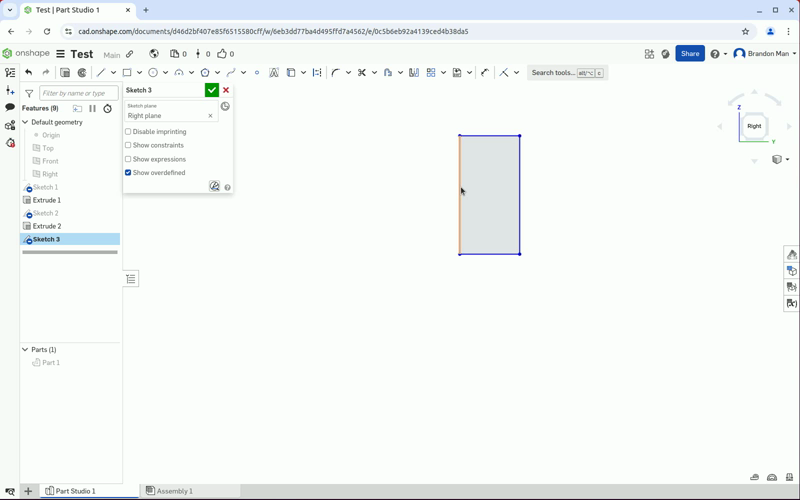
scroll(6)
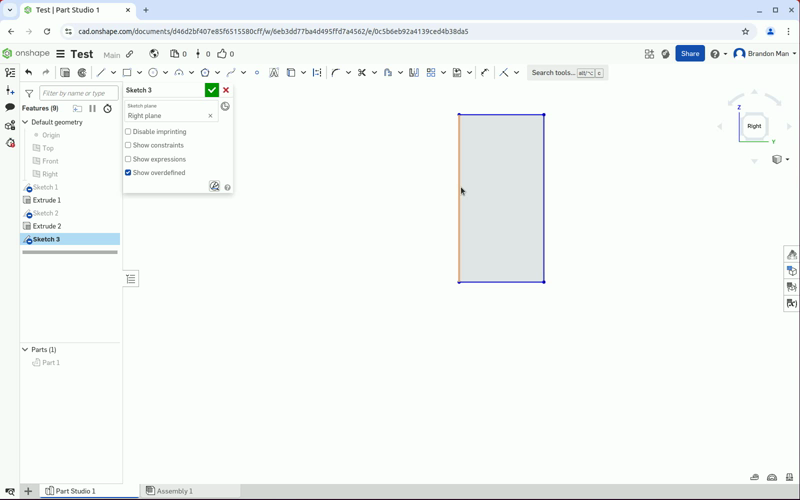
scroll(6)
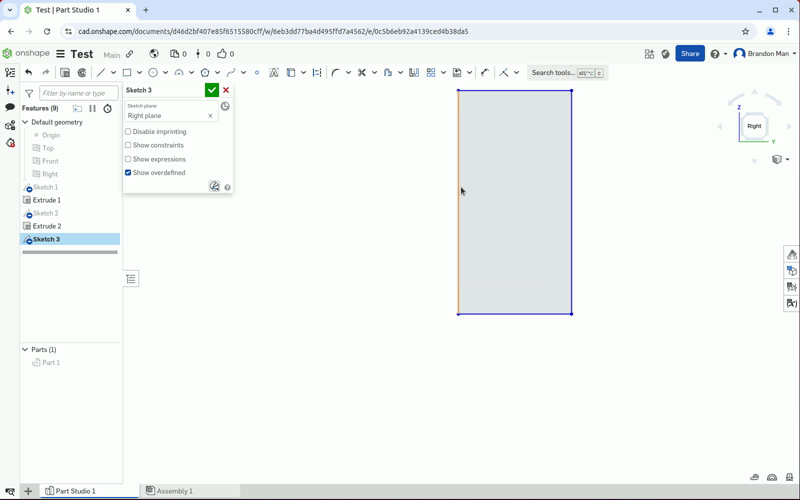
scroll(6)
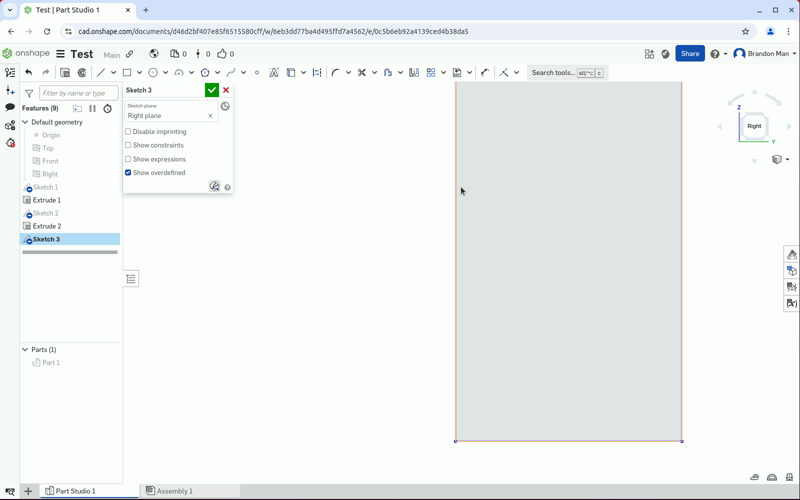
click(461, 186)
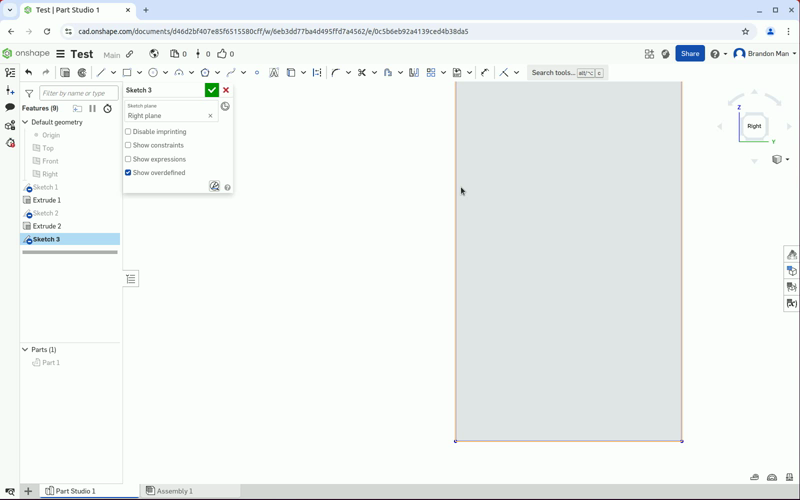
scroll(-6)
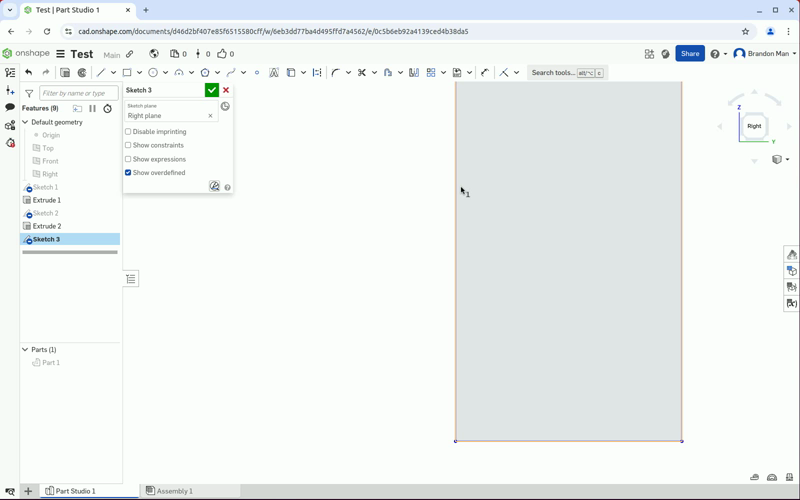
scroll(-6)
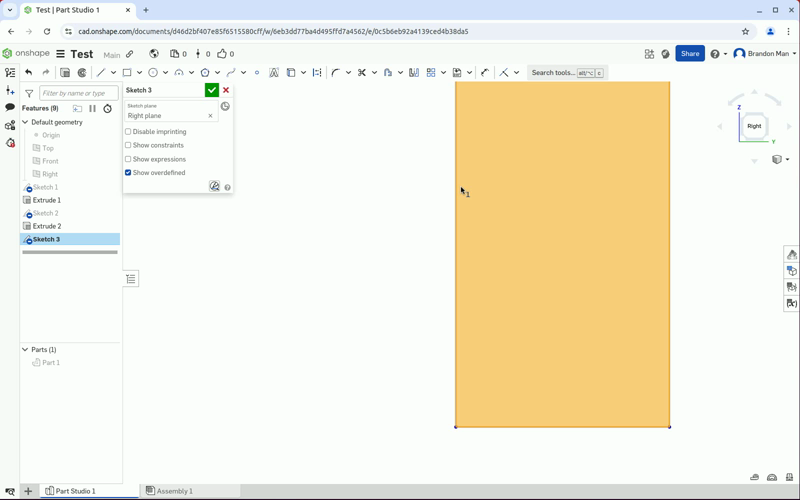
scroll(-6)
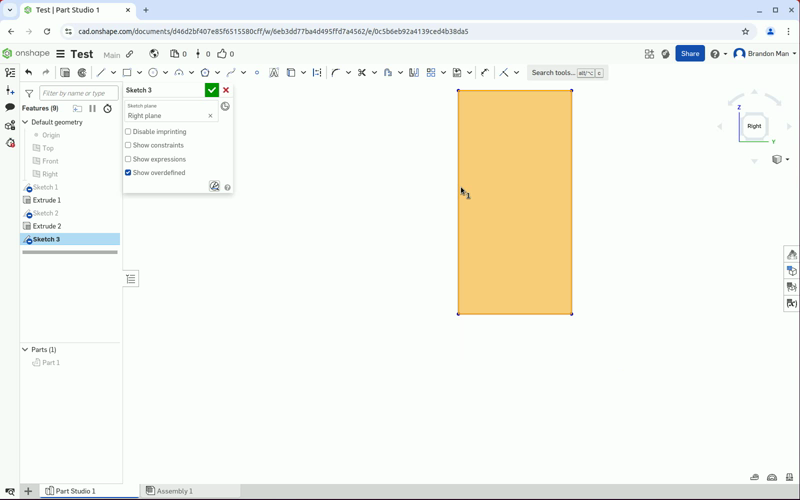
scroll(-6)
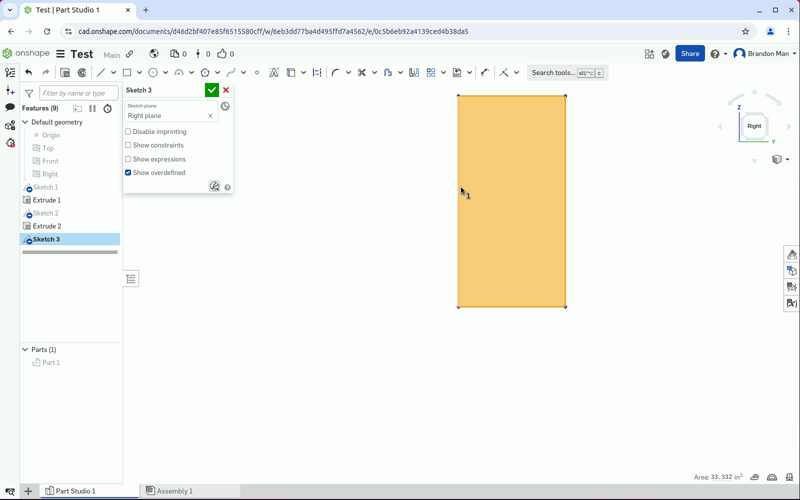
scroll(-6)
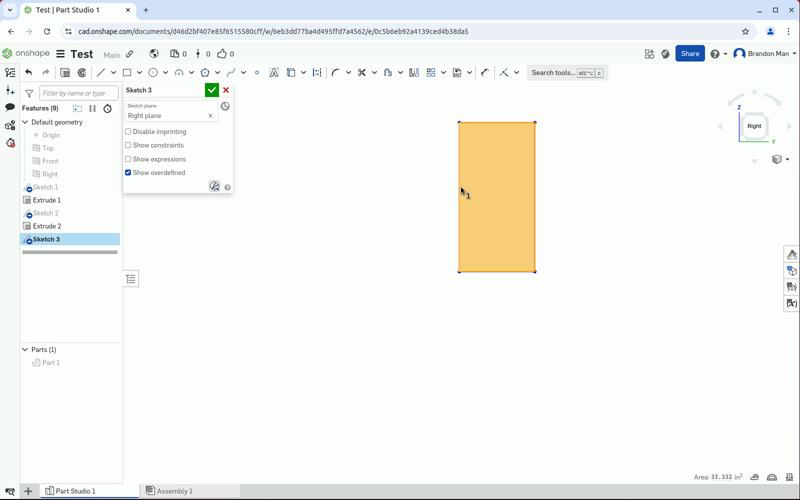
scroll(-6)
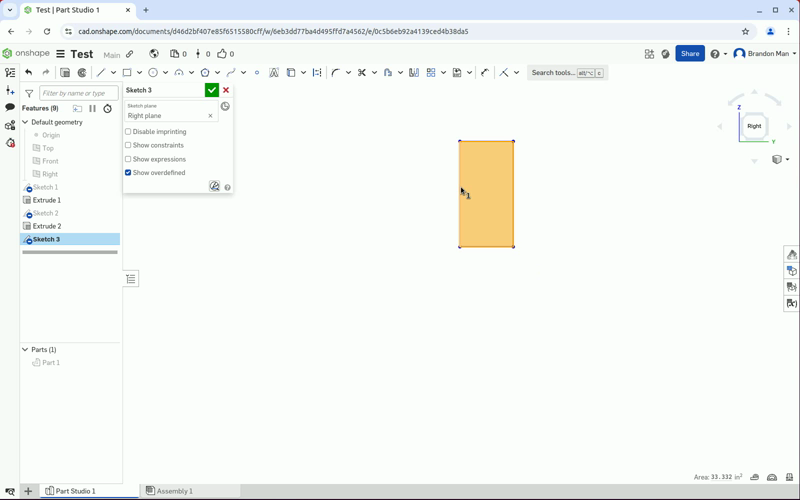
scroll(-6)
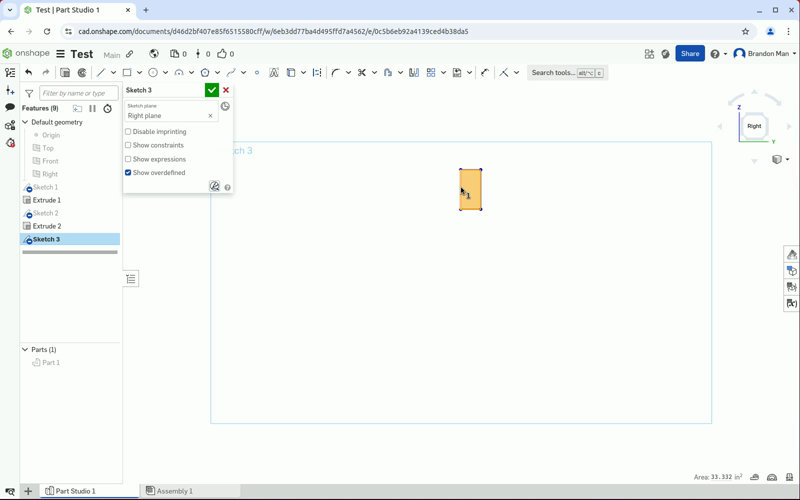
mouse_move(73, 352)
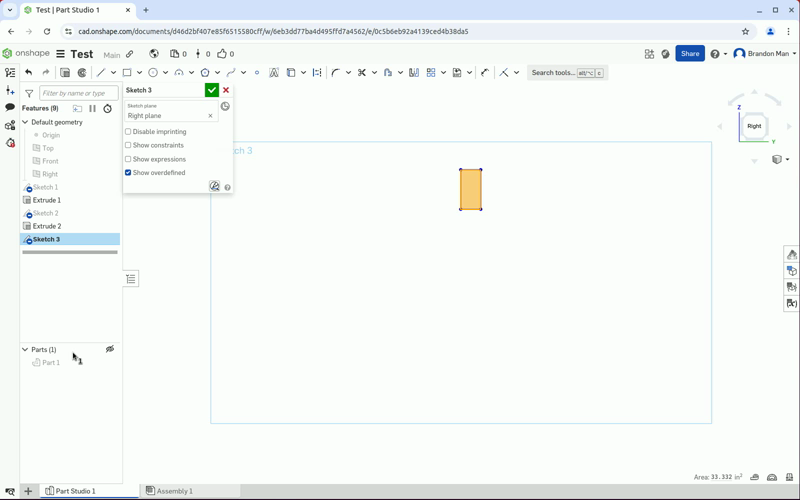
key(shift+y)
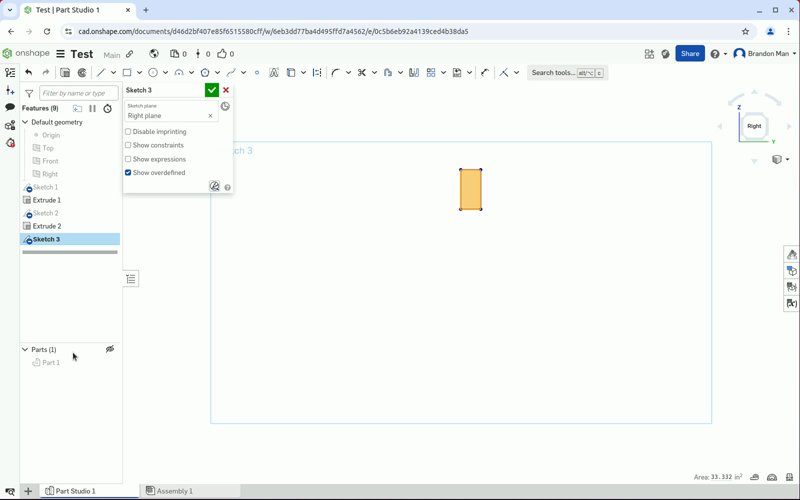
key(shift+e)
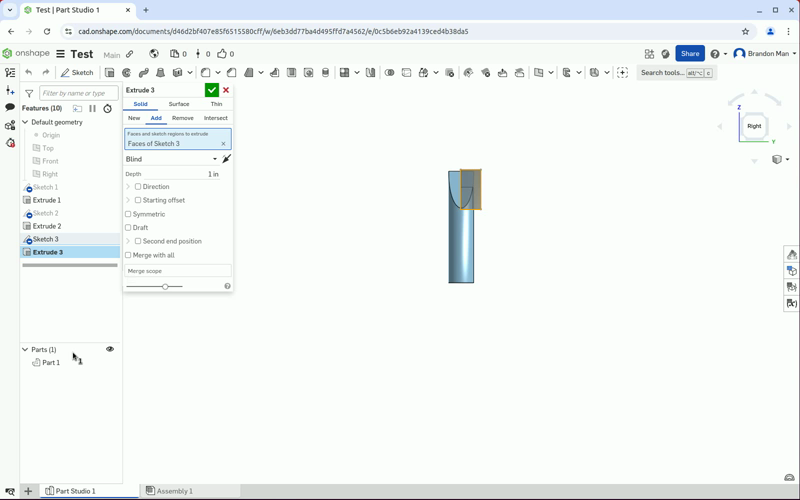
mouse_move(143, 106)
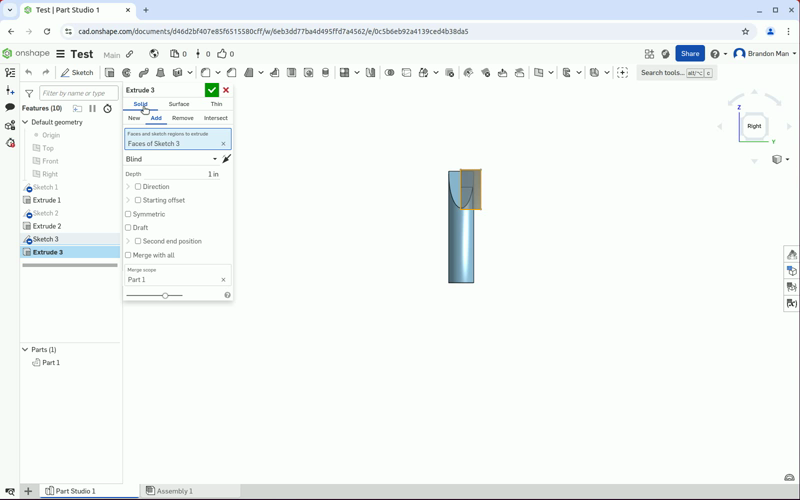
click(143, 106)
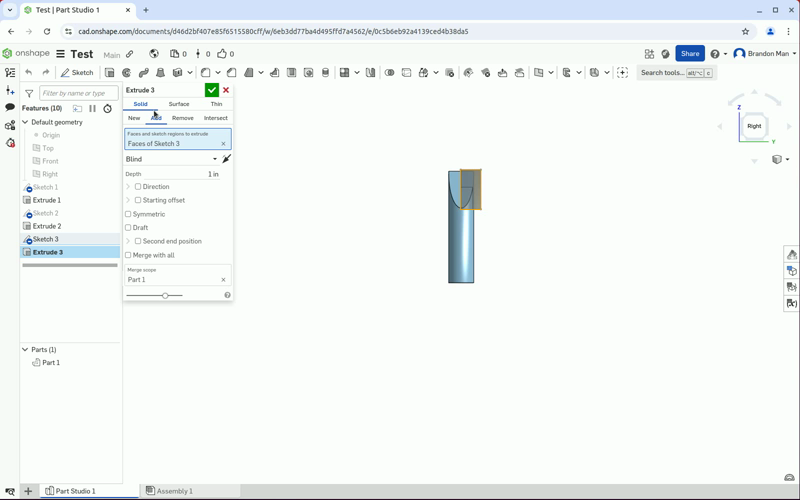
mouse_move(186, 120)
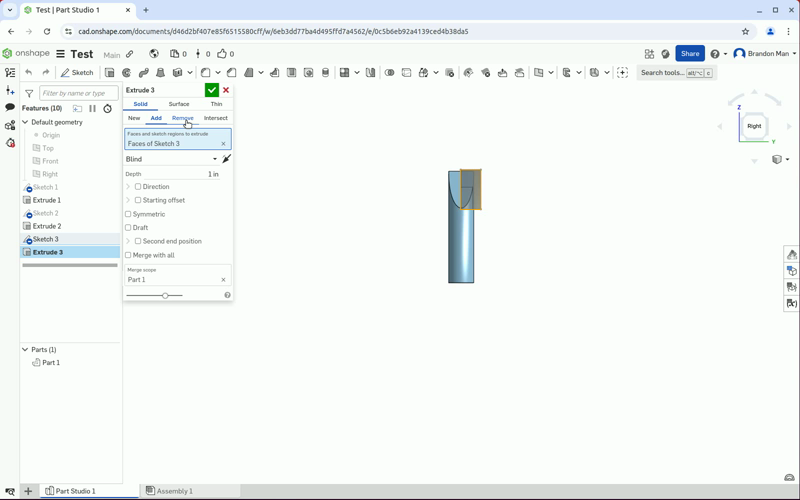
click(186, 120)
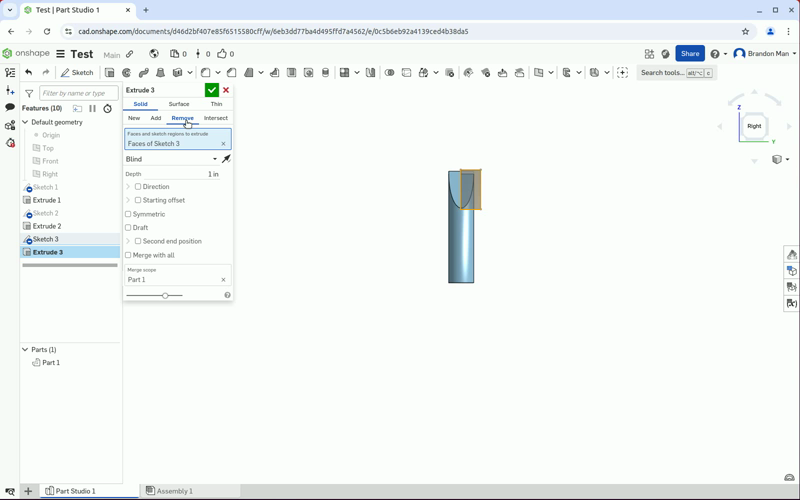
key(tab, 4)
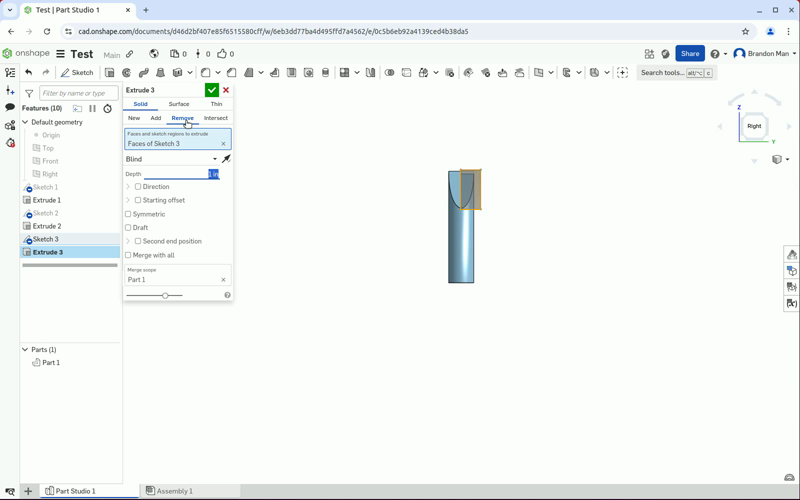
text(50.068)
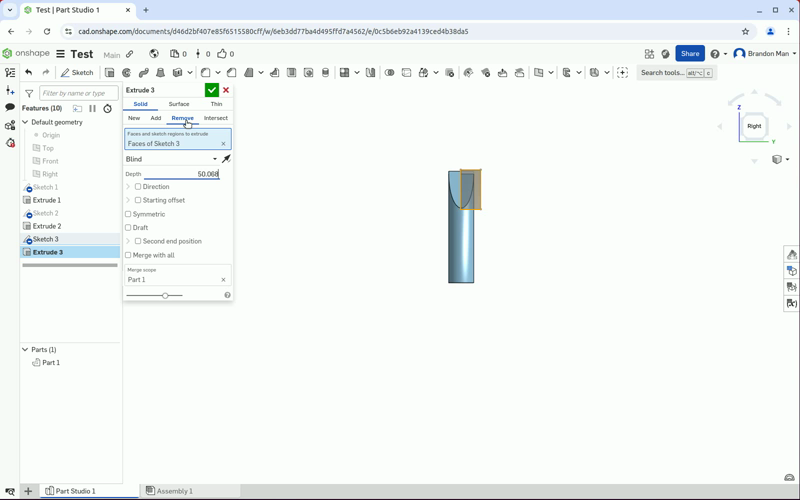
key(tab, 3)
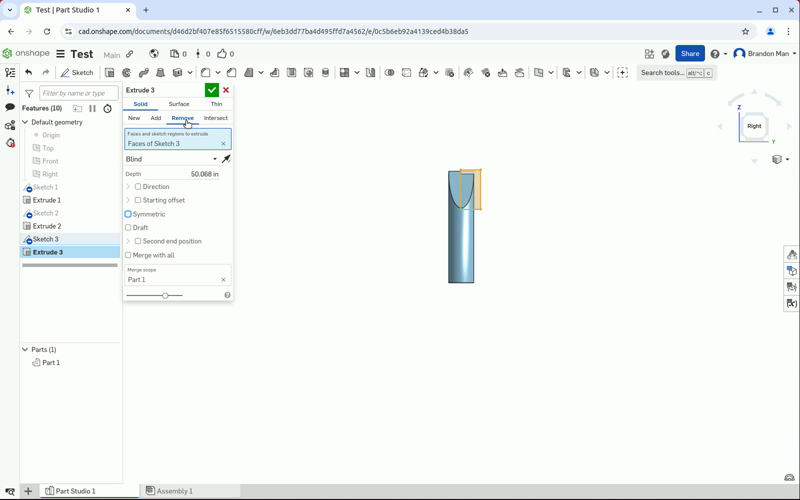
key(space)
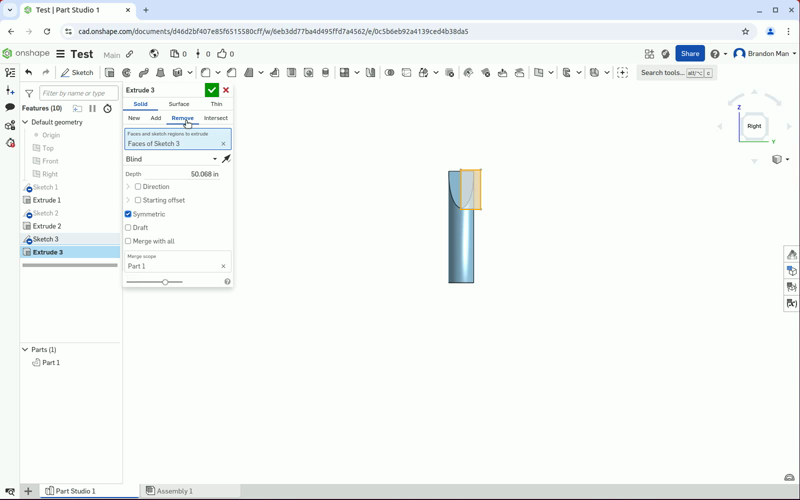
key(tab, 2)
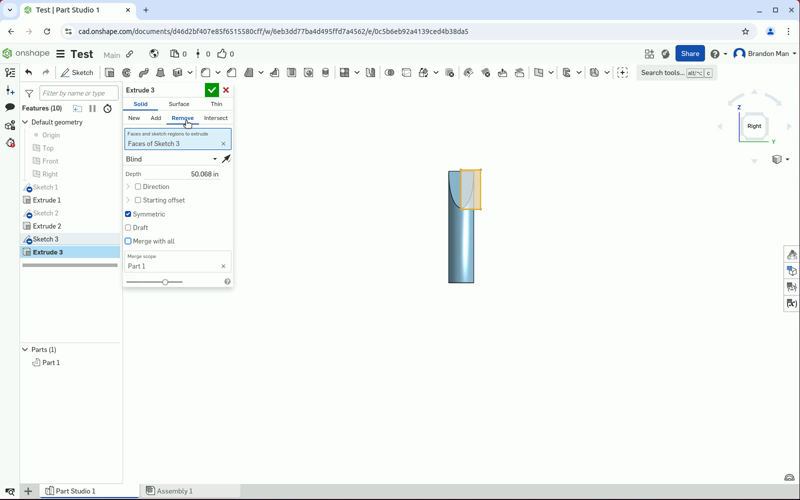
key(space)
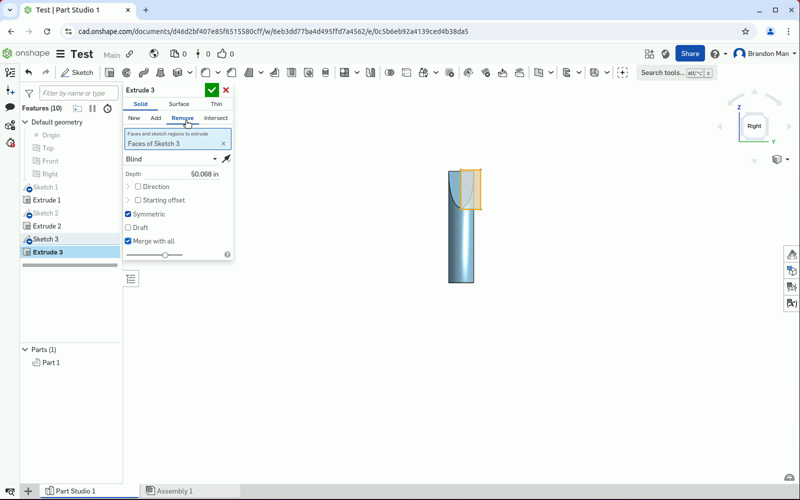
key(enter)
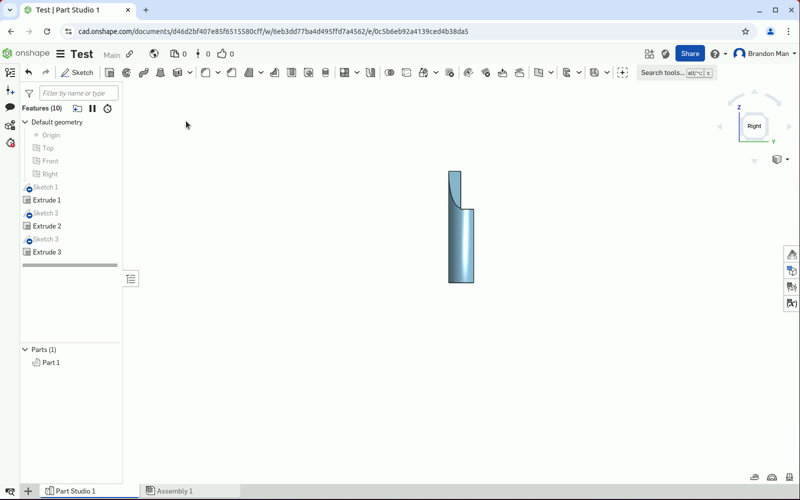
key(shift+h)
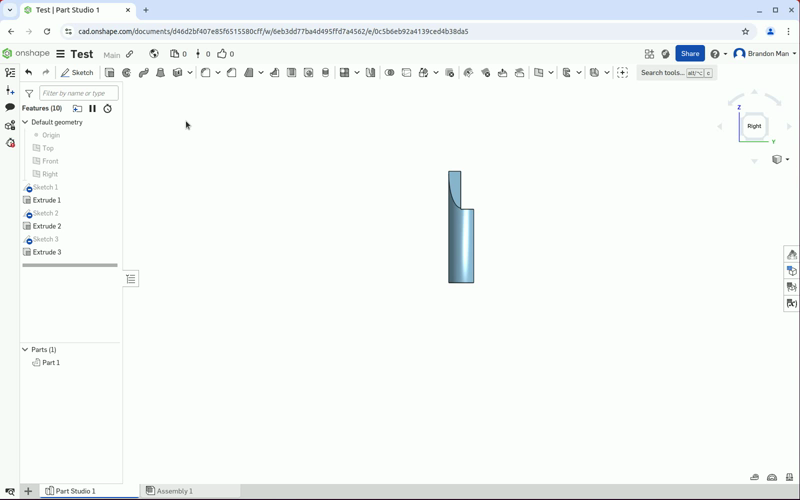
key(shift+h)
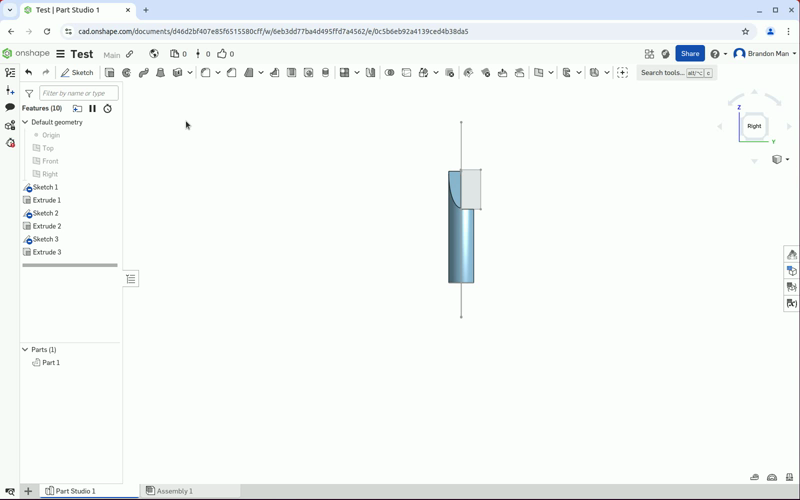
key(shift+7)
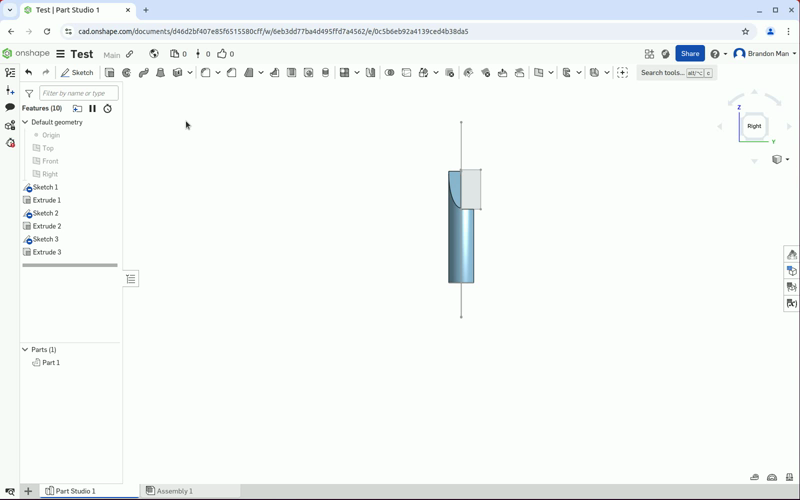
key(right, 2)
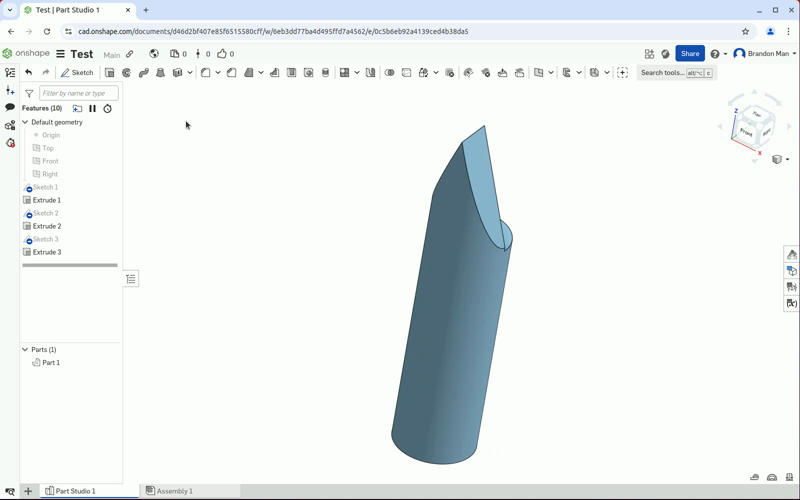
key(down, 2)
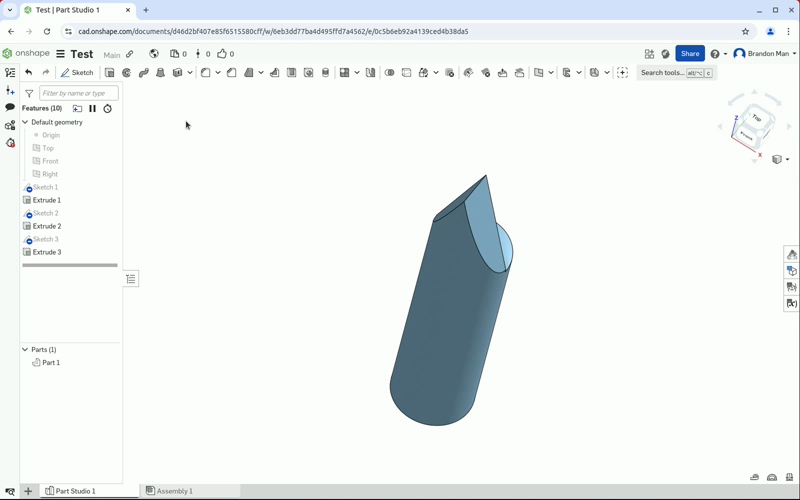
key(up, 2)
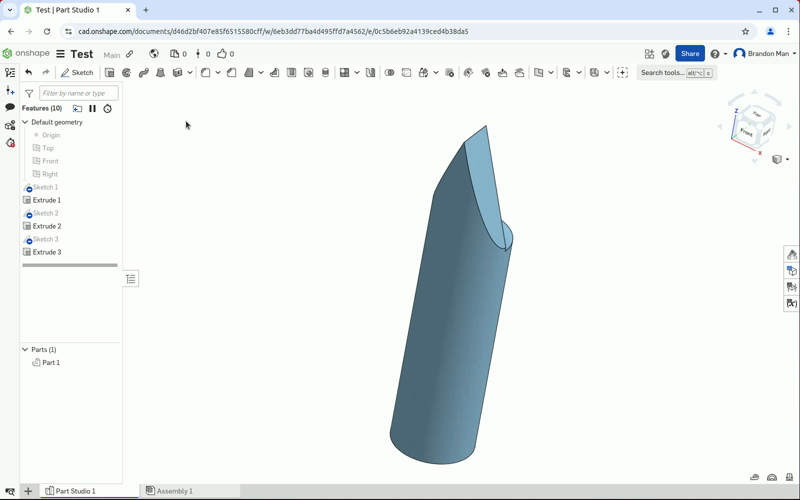
key(left, 2)
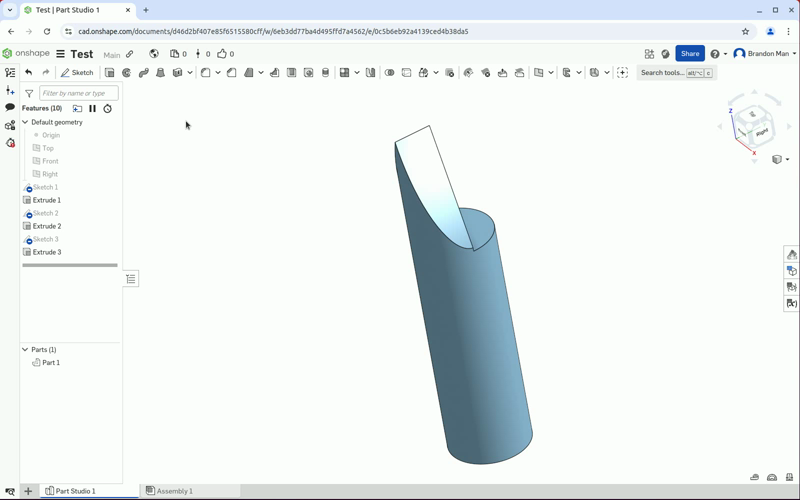
mouse_move(73, 189)
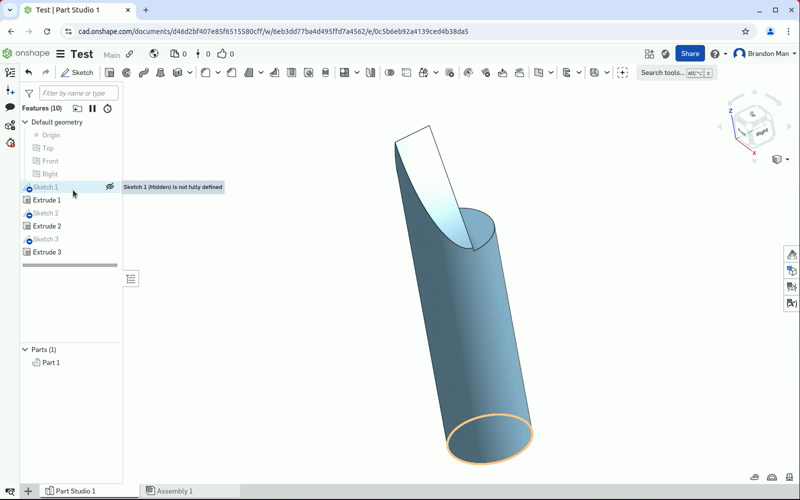
click(73, 189)